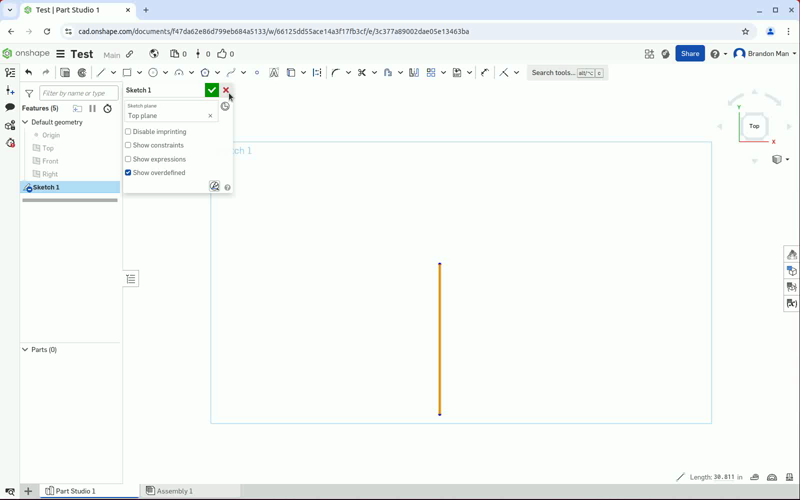
key(shift+h)
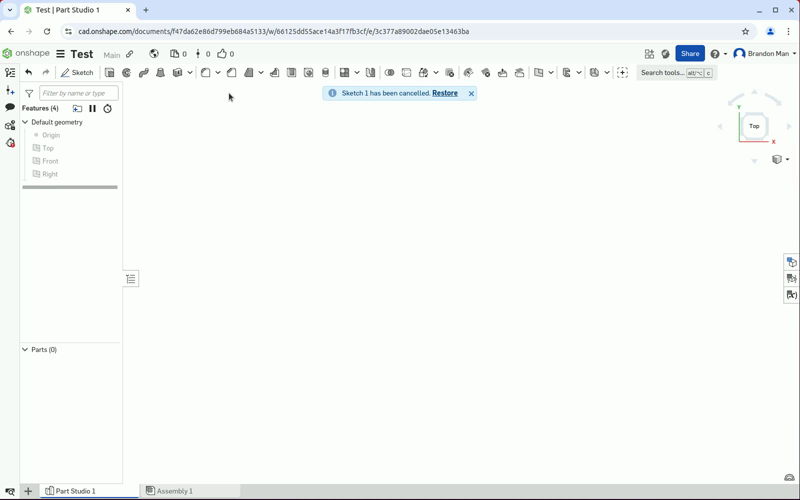
mouse_move(73, 352)
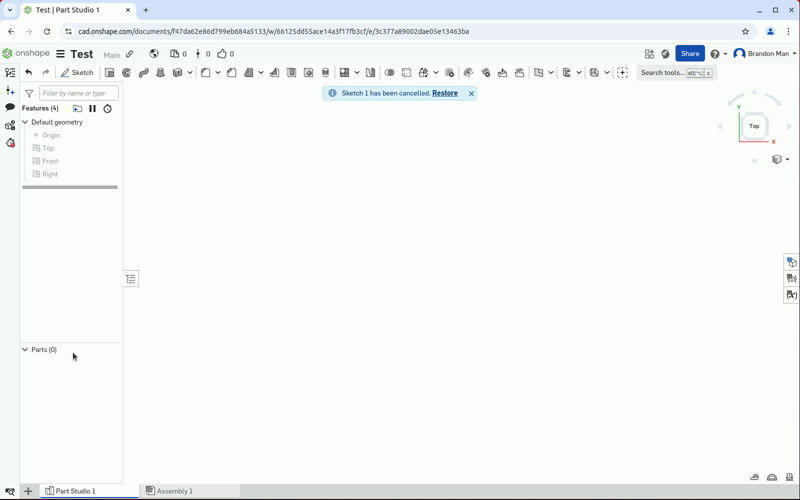
key(y)
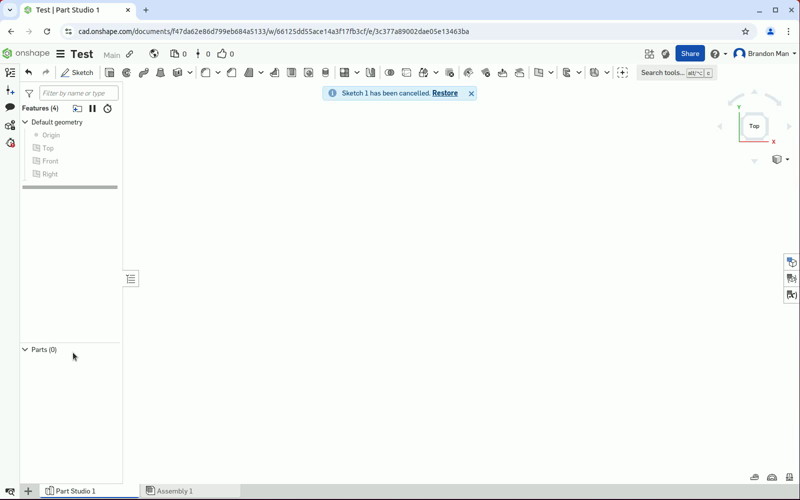
key(shift+p)
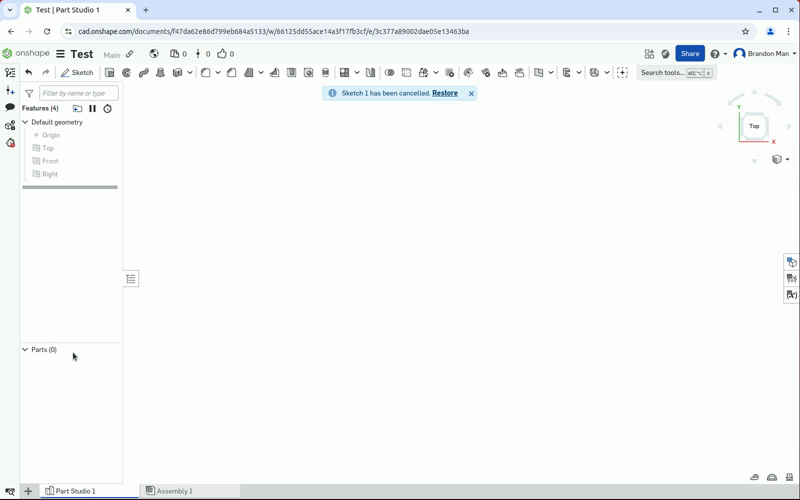
key(space)
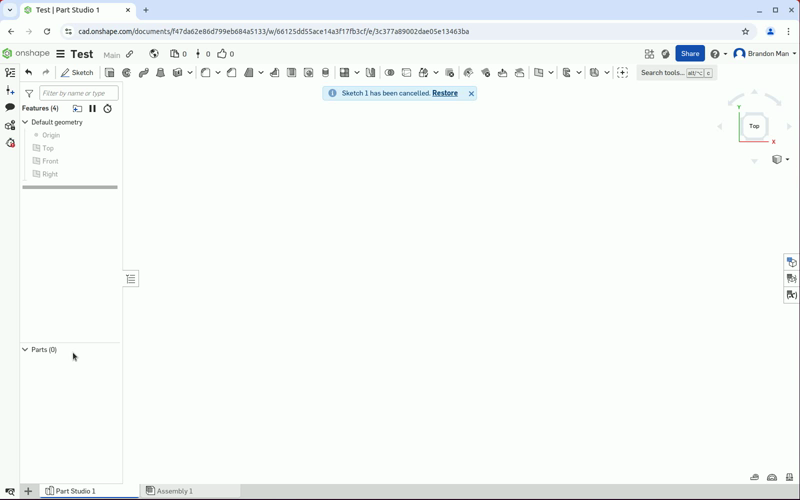
key_down(shift)
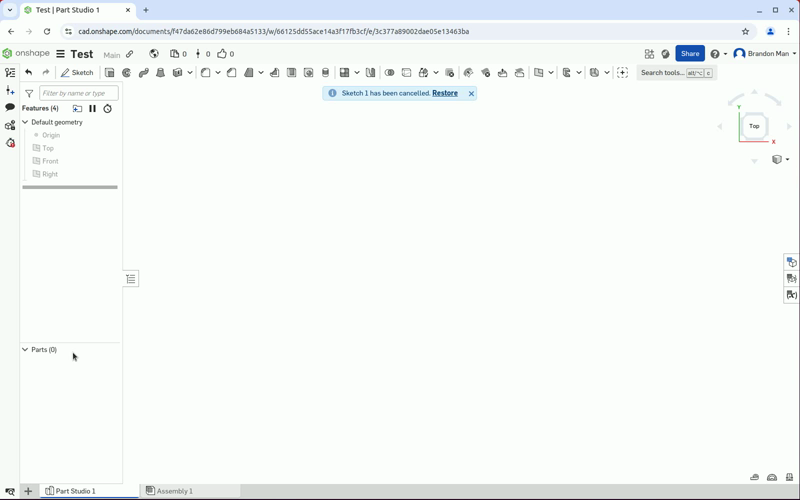
key(up)
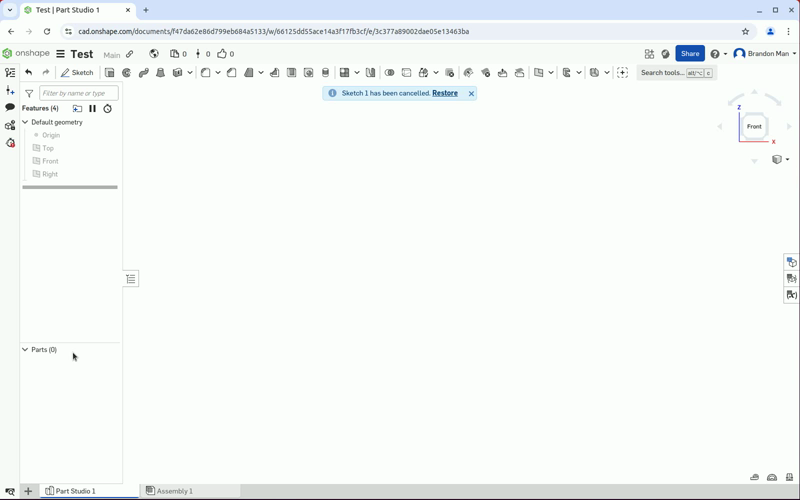
key_up(shift)
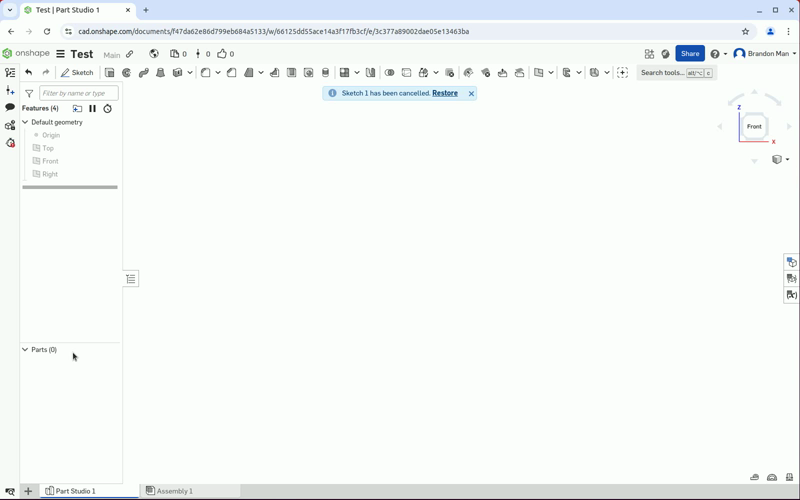
key(space)
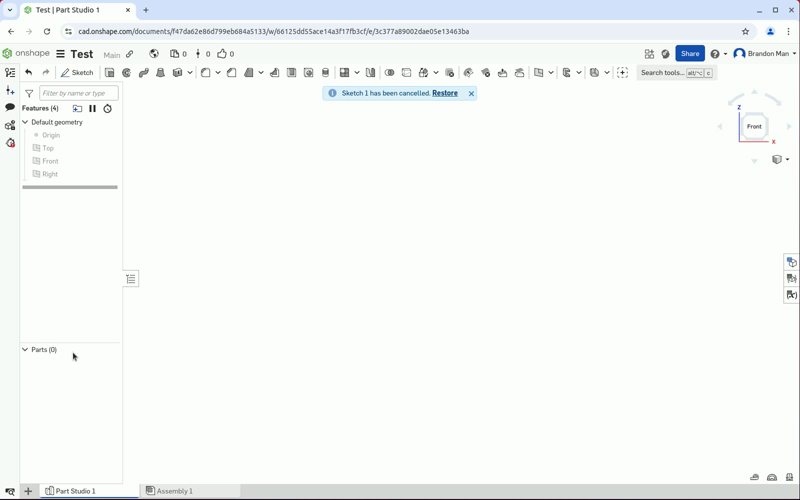
key_down(shift)
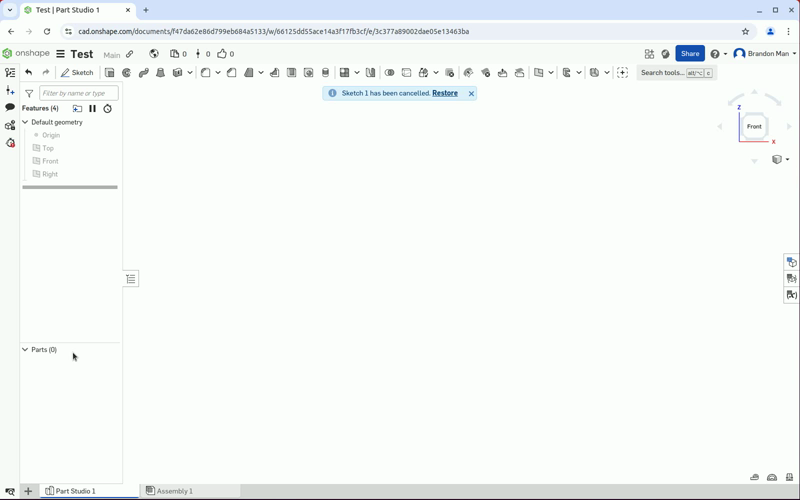
key(left)
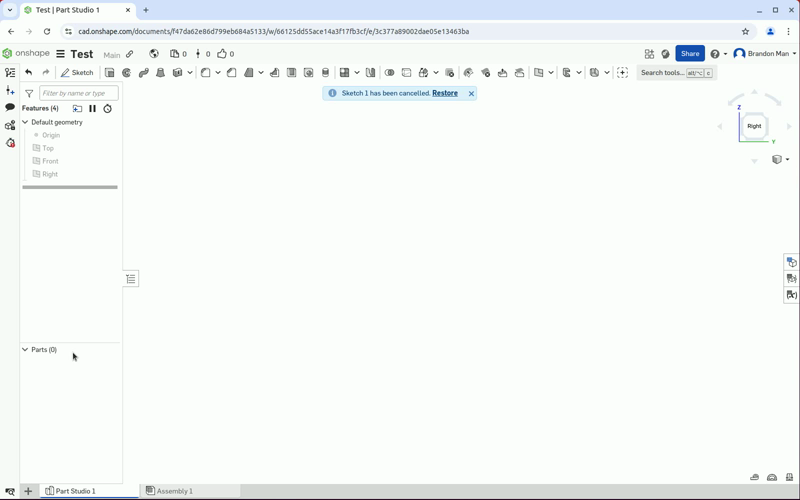
key_up(shift)
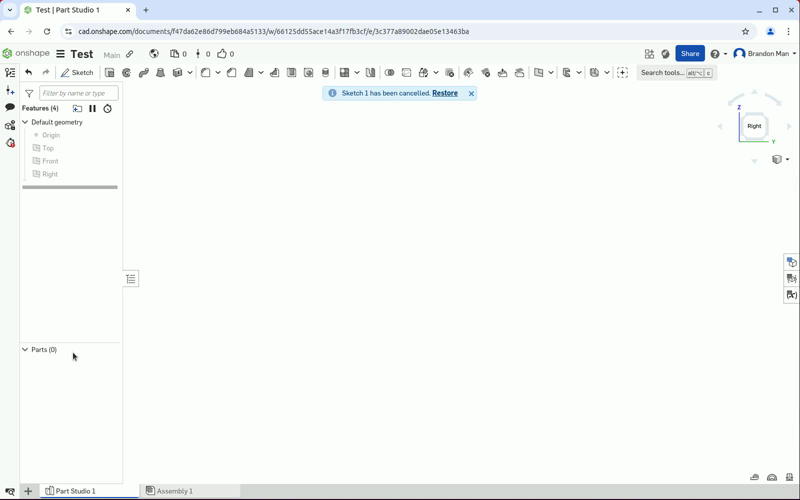
mouse_move(73, 352)
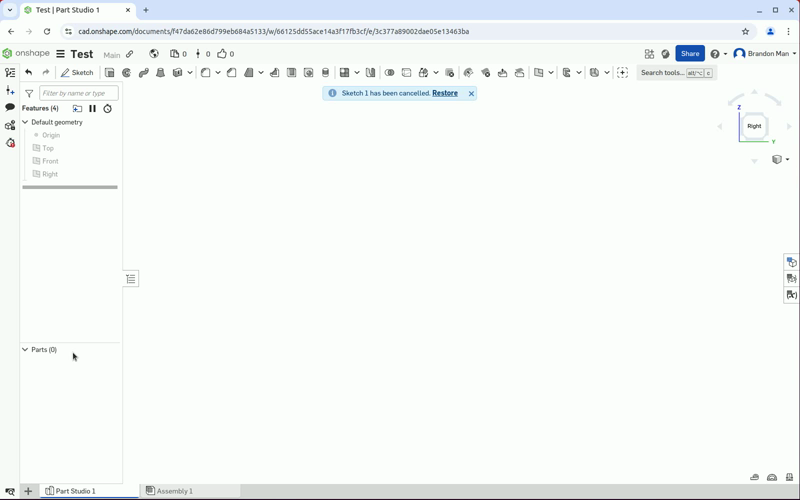
key(shift+y)
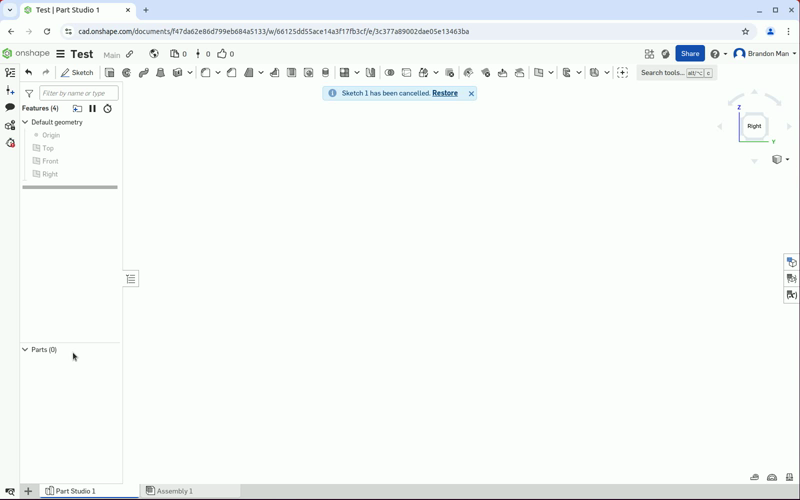
key(shift+s)
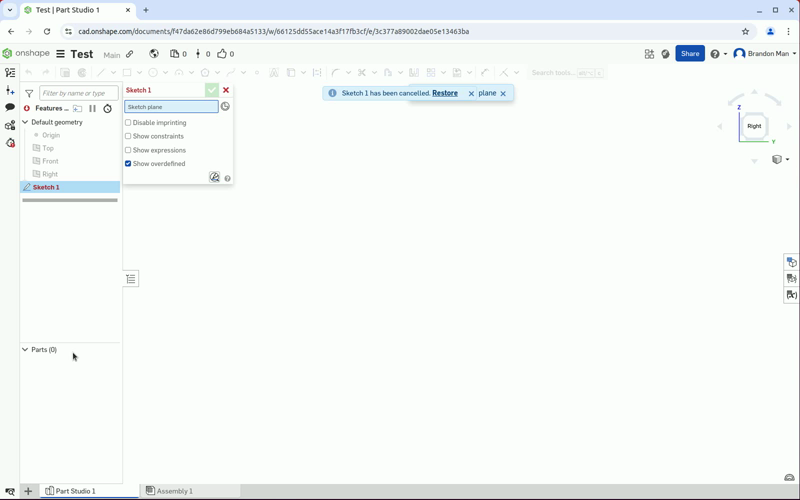
mouse_move(73, 176)
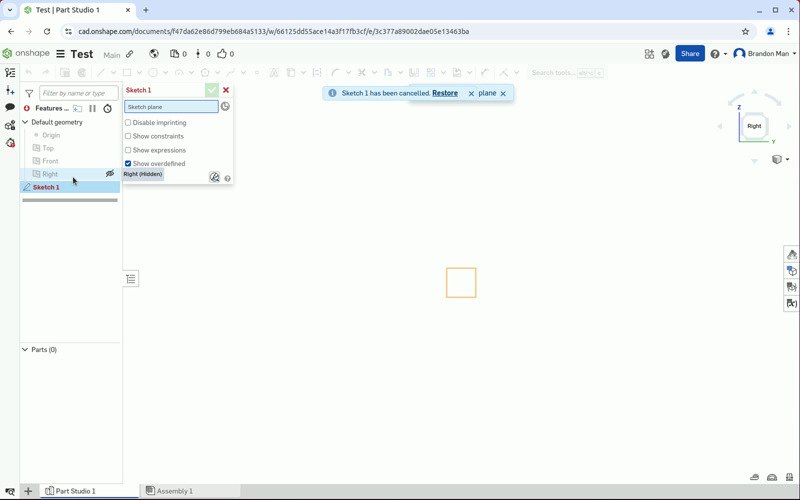
click(73, 176)
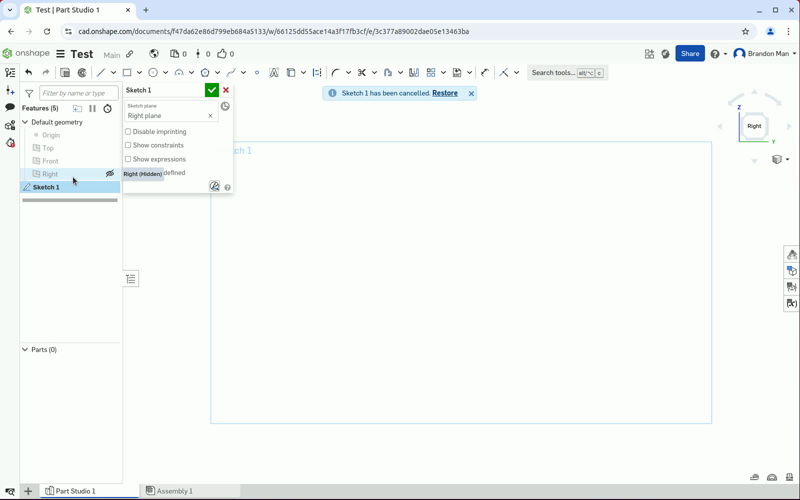
mouse_move(73, 352)
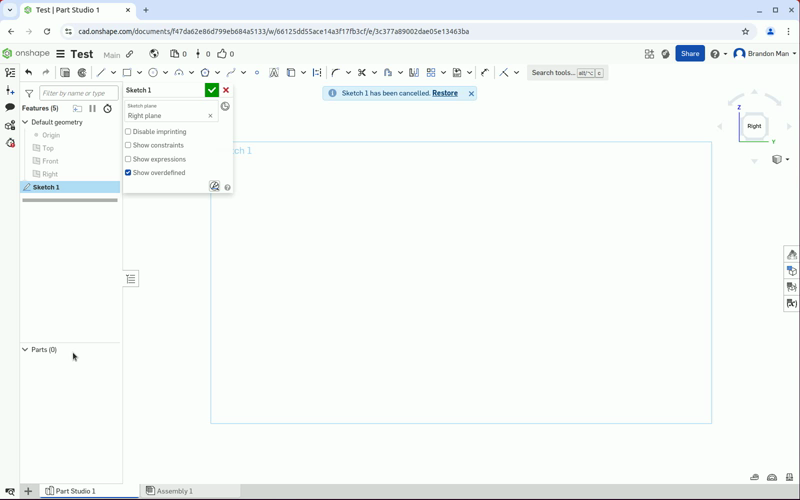
key(y)
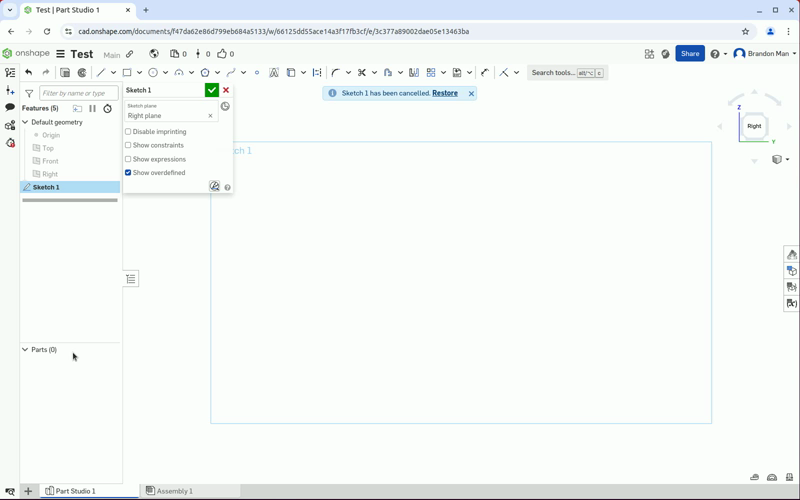
key(l)
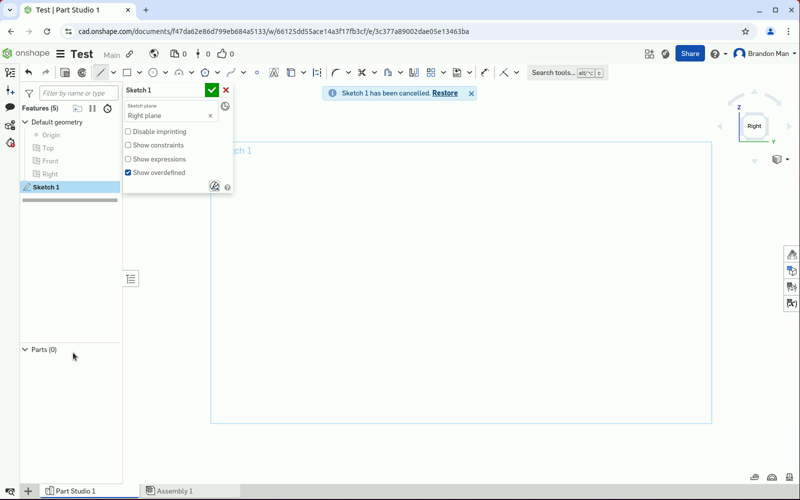
key_down(shift)
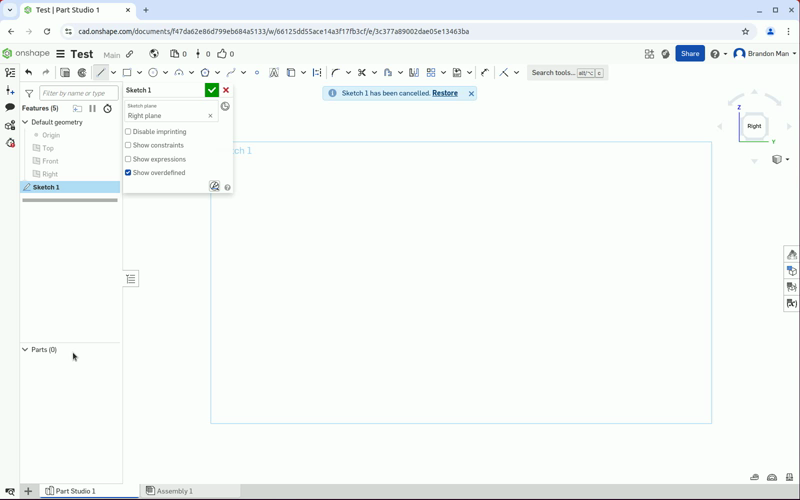
mouse_move(385, 270)
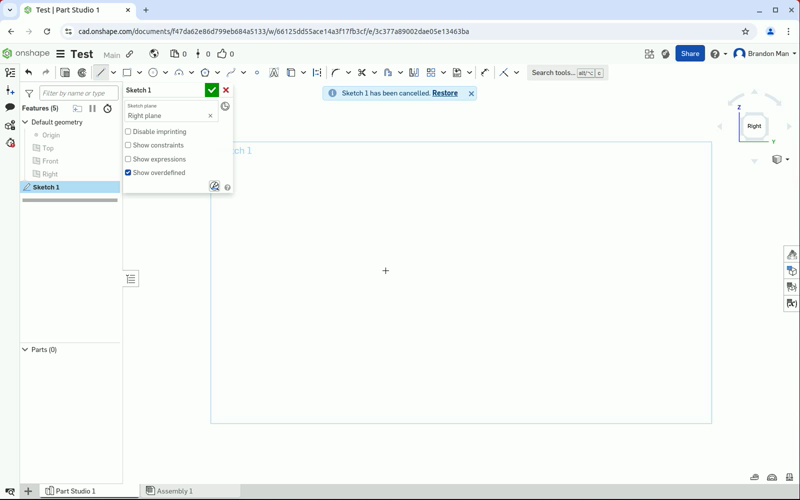
click(385, 270)
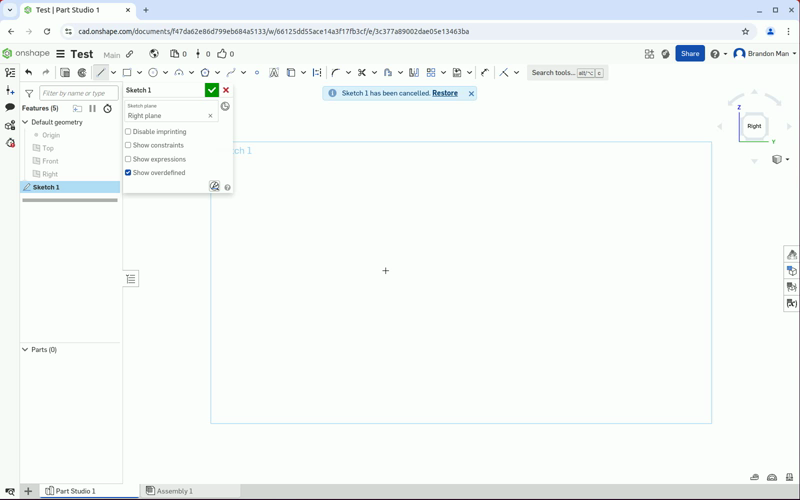
key_up(shift)
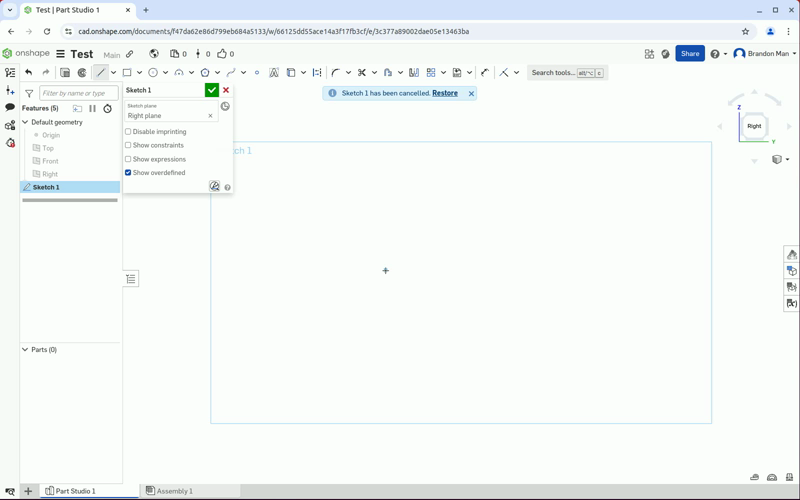
key_down(shift)
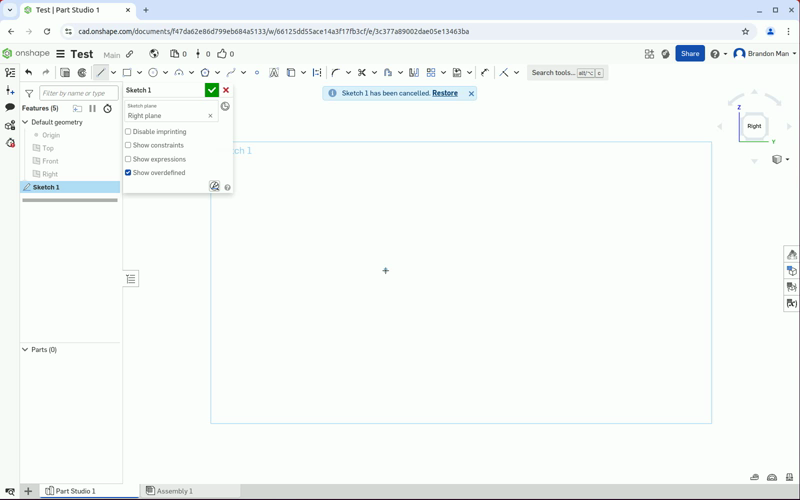
mouse_move(415, 270)
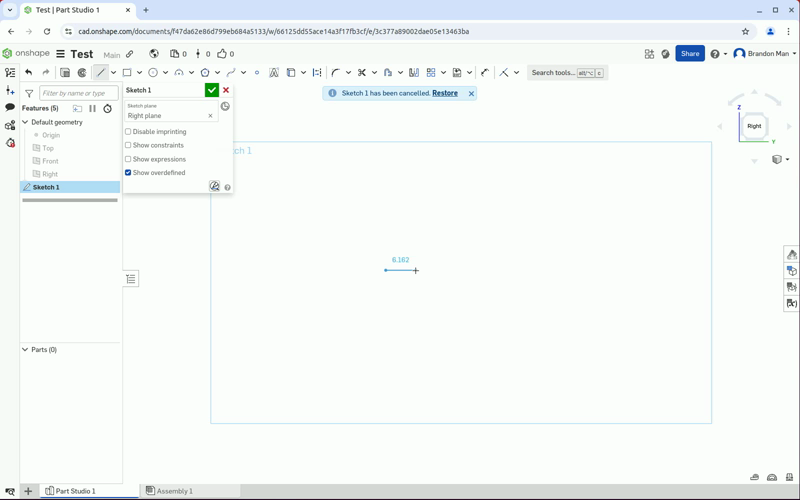
mouse_move(395, 270)
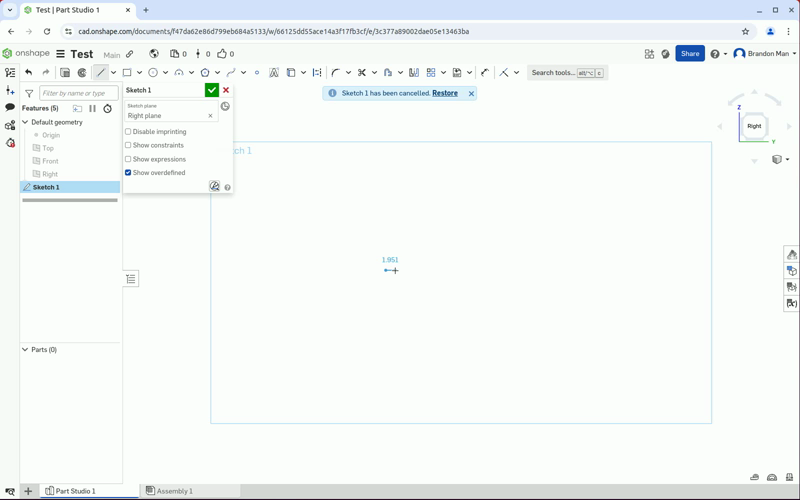
click(395, 270)
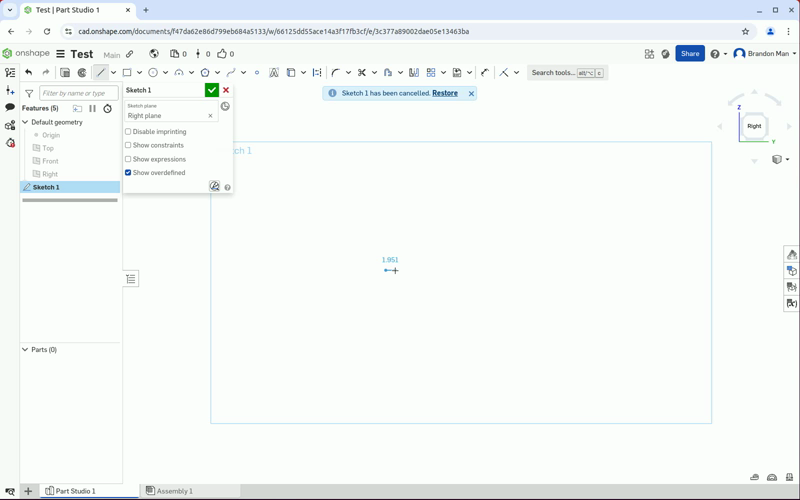
key_up(shift)
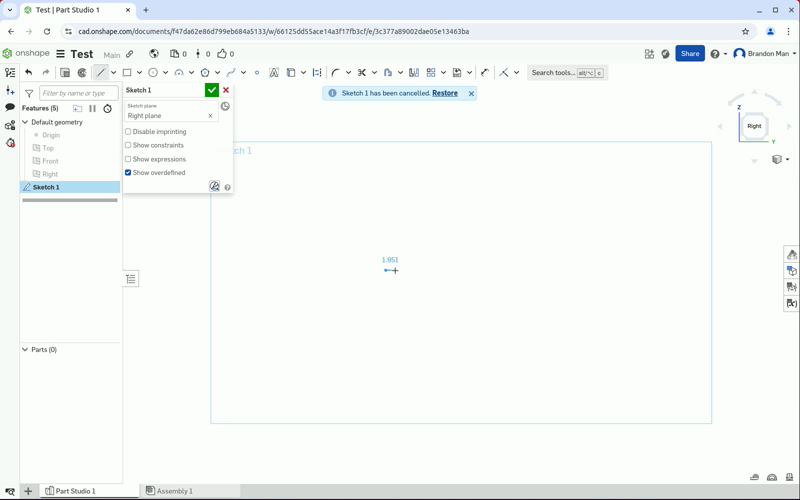
key_down(shift)
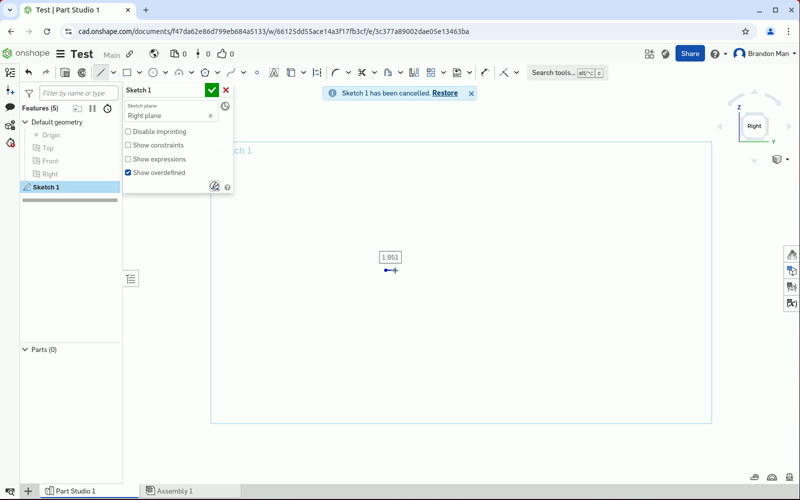
mouse_move(425, 270)
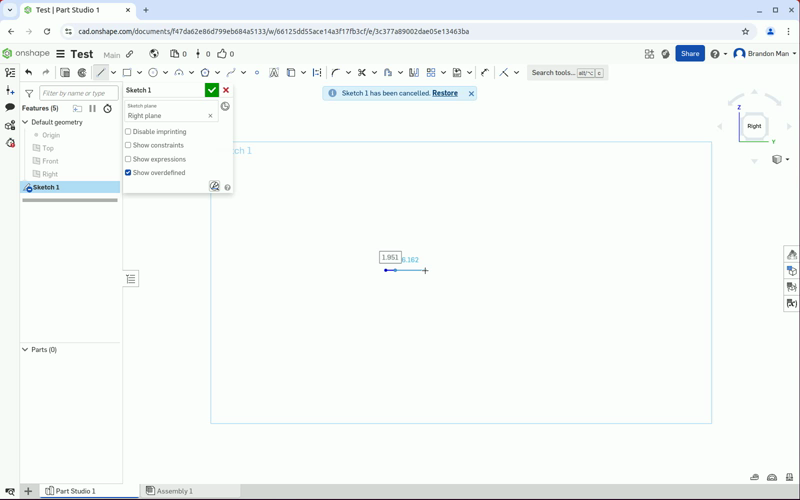
mouse_move(395, 282)
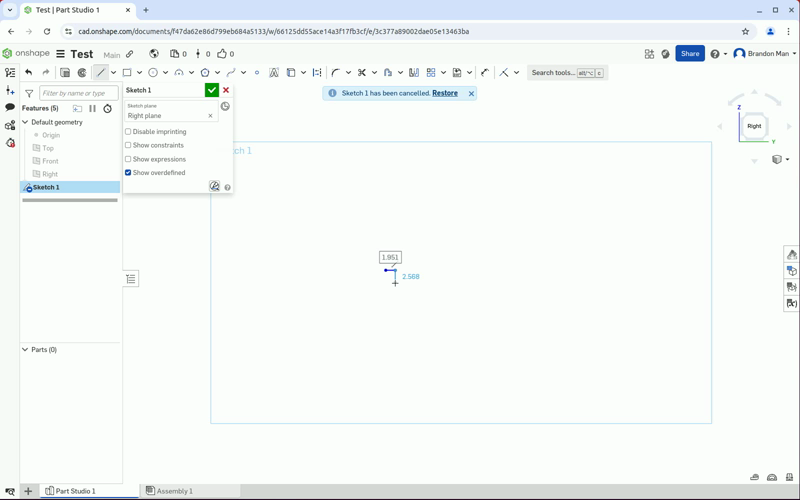
click(395, 282)
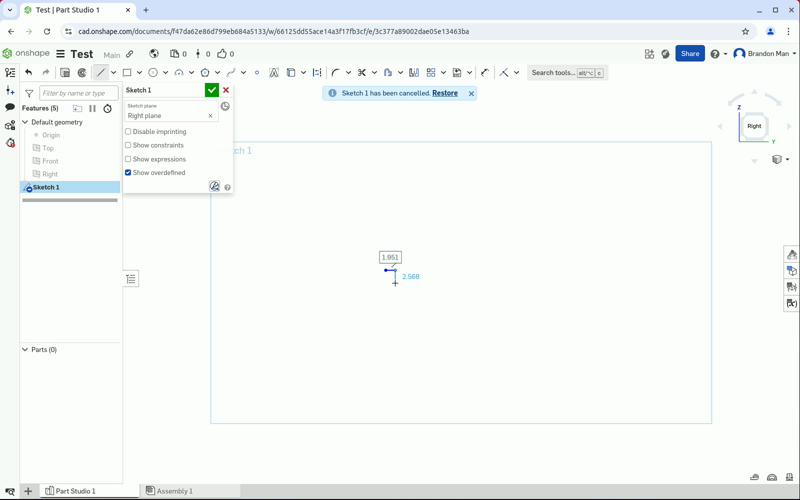
key_up(shift)
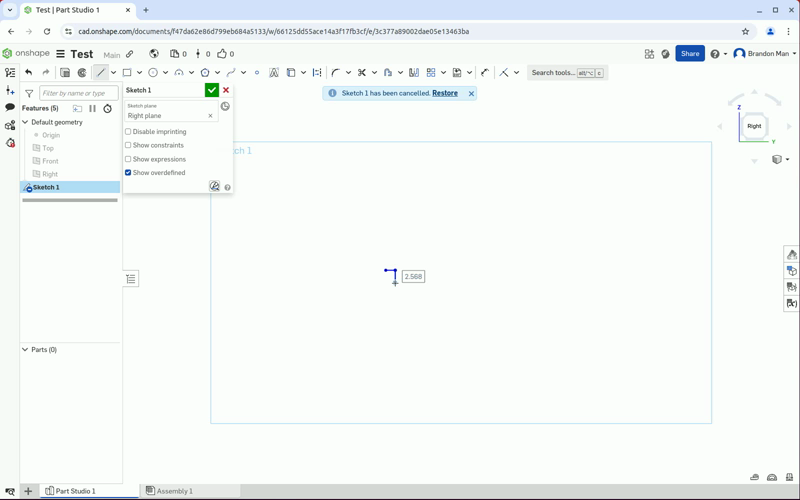
key_down(shift)
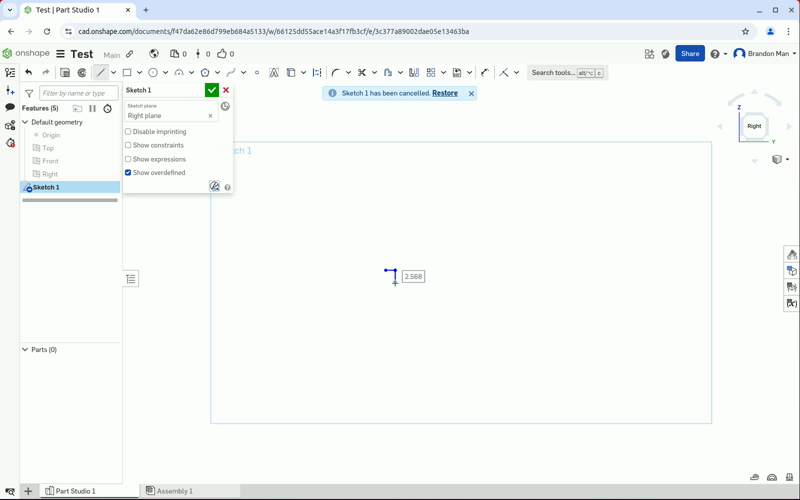
mouse_move(461, 282)
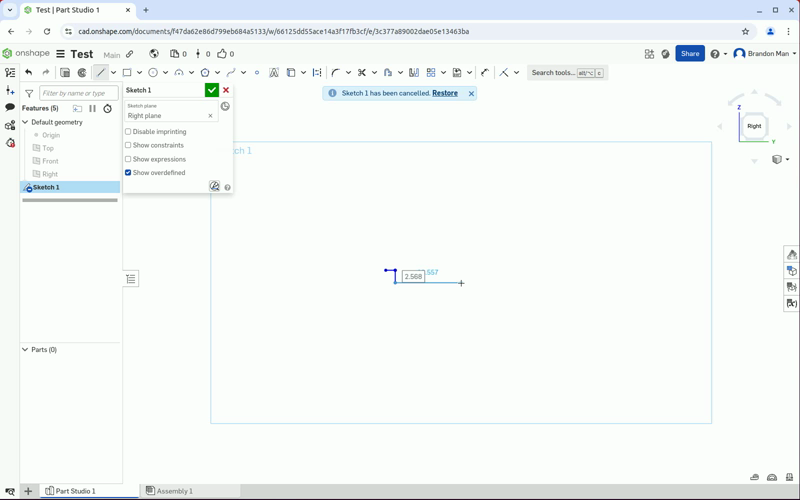
click(461, 282)
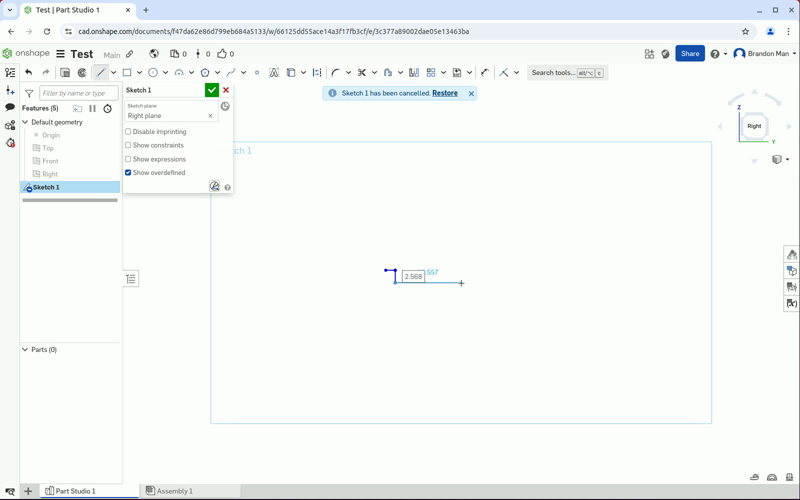
key_up(shift)
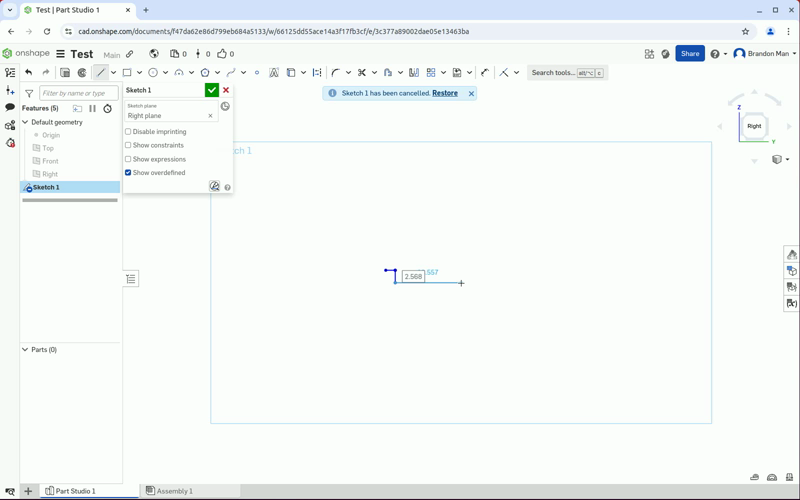
key_down(shift)
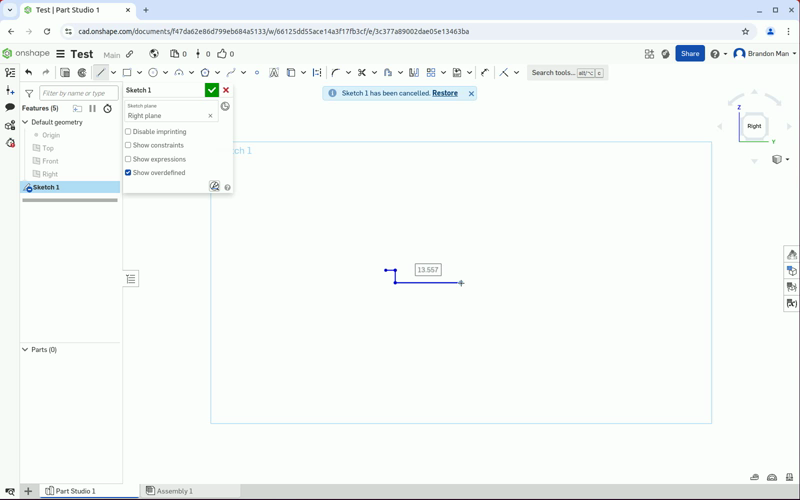
mouse_move(461, 170)
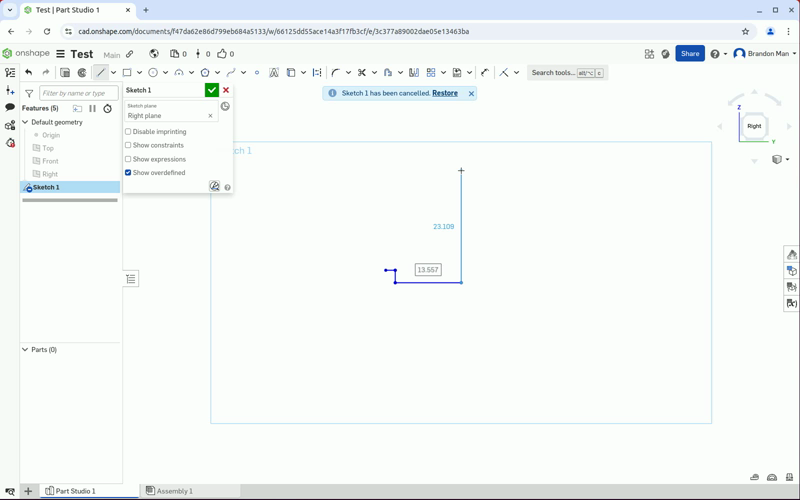
click(461, 170)
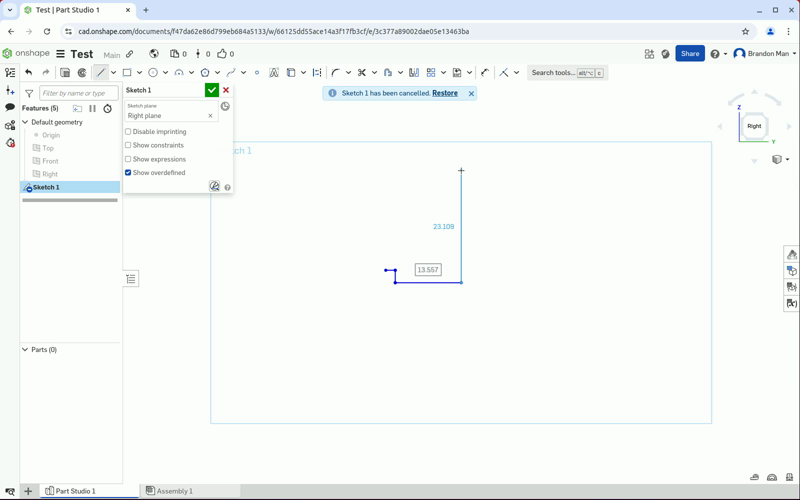
key_up(shift)
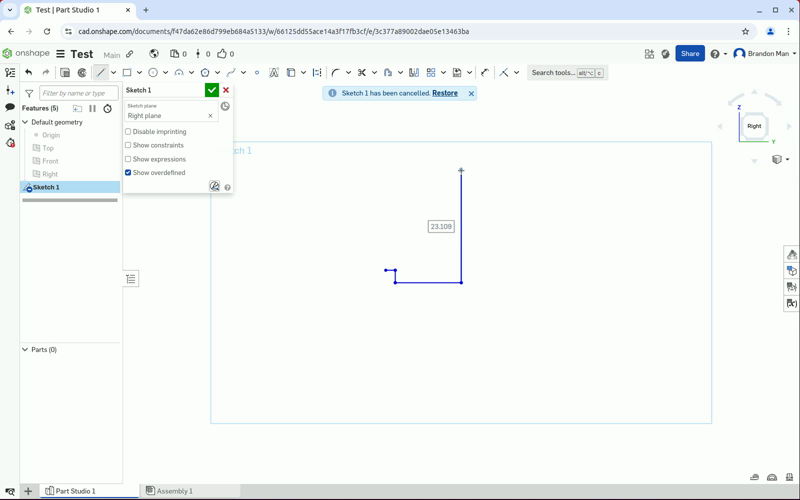
key_down(shift)
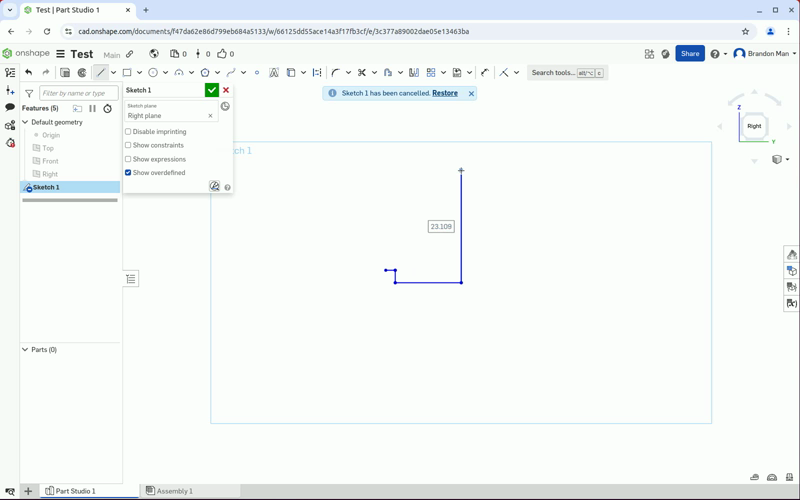
mouse_move(385, 170)
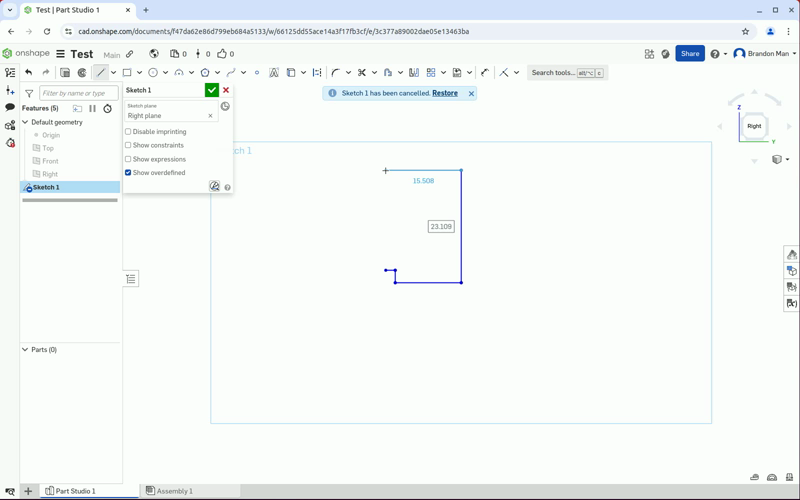
click(385, 170)
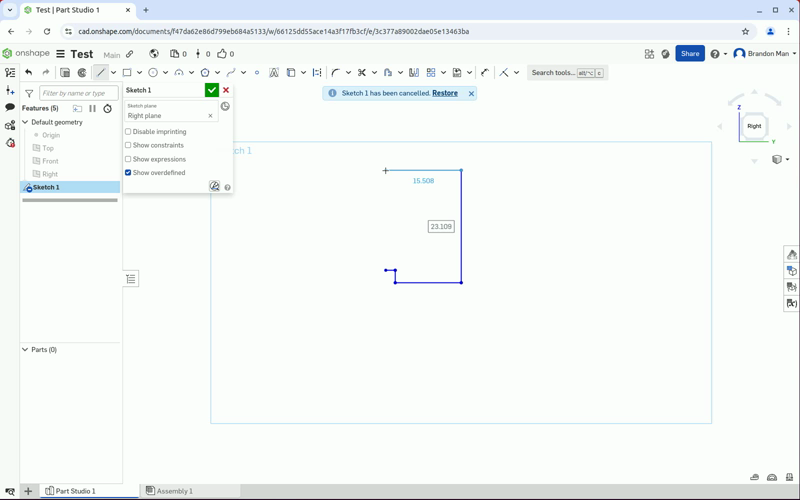
key_up(shift)
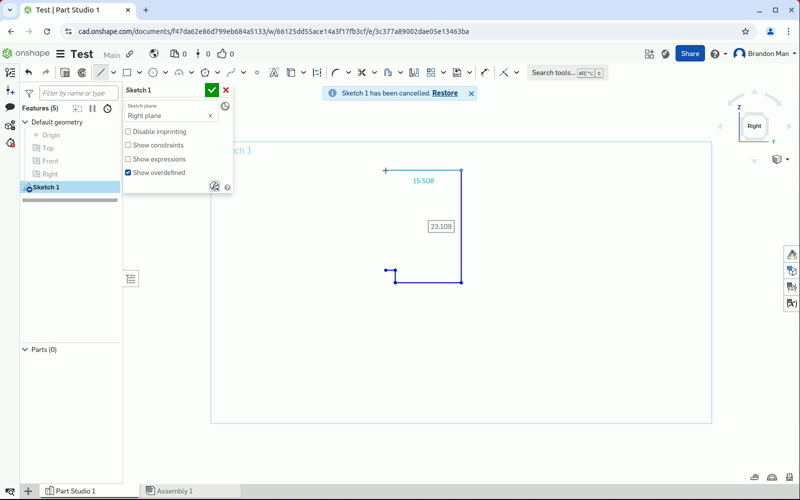
key_down(shift)
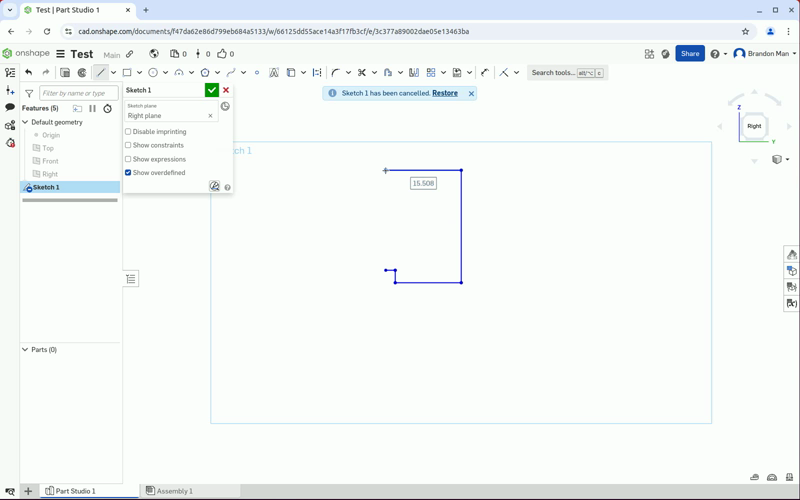
mouse_move(385, 270)
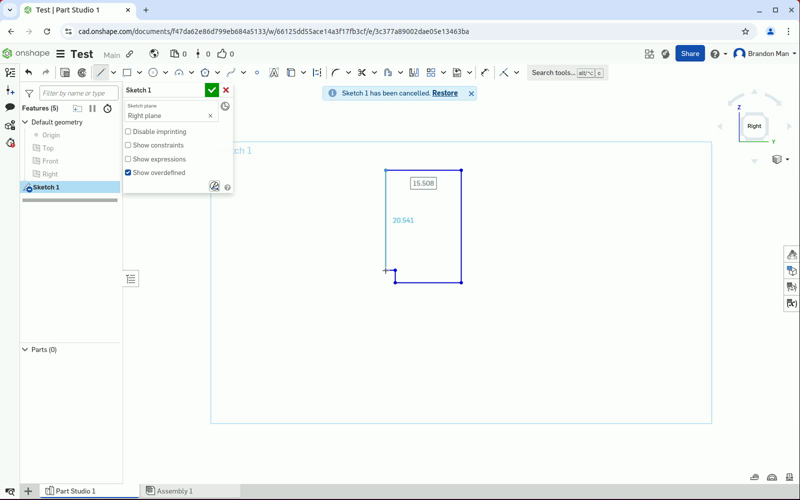
key_up(shift)
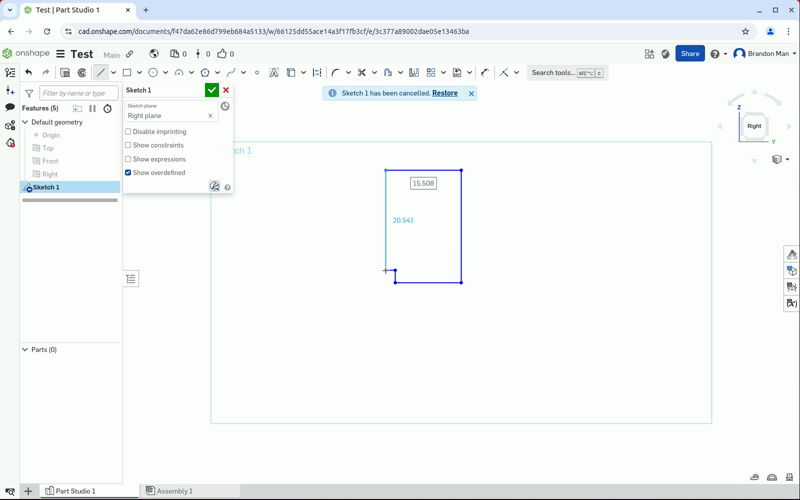
click(385, 270)
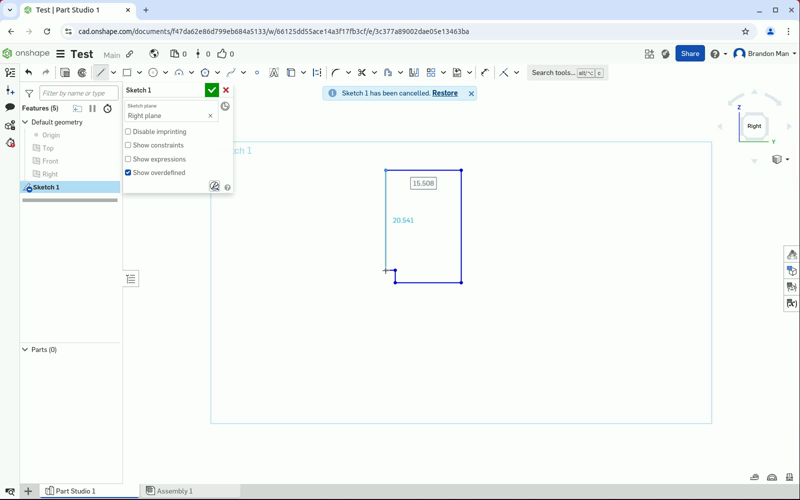
key(esc)
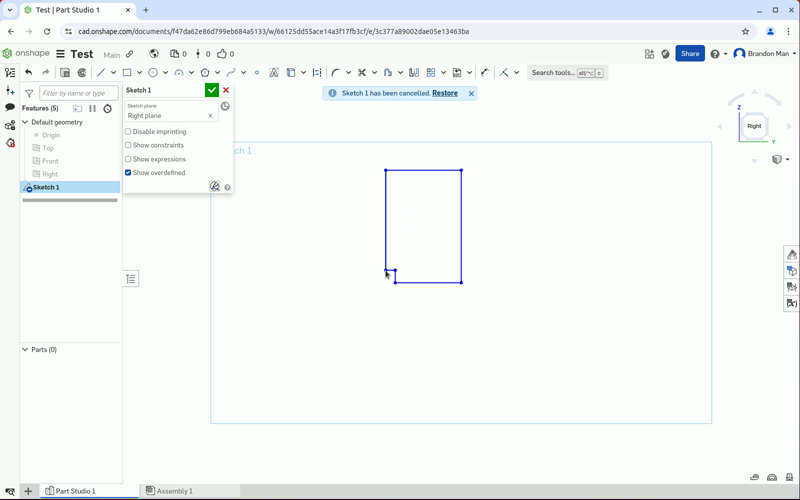
mouse_move(422, 193)
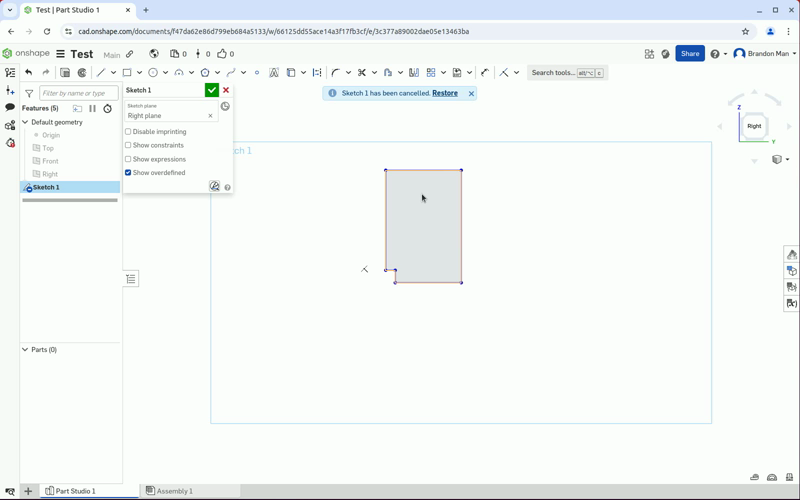
click(422, 193)
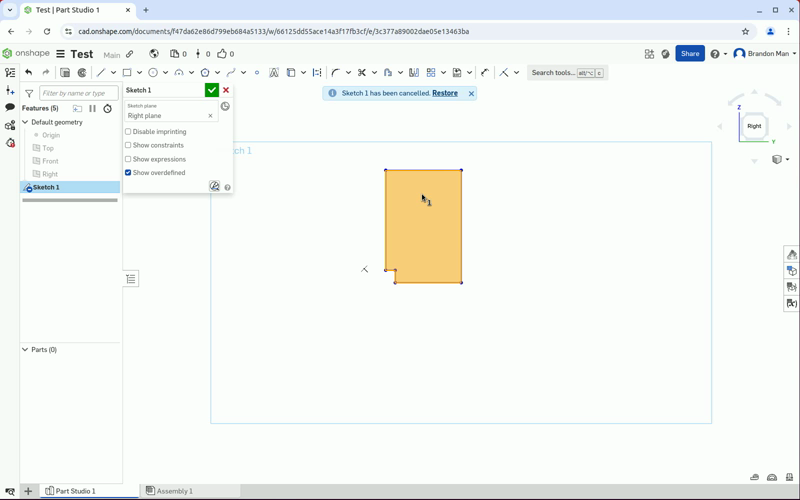
mouse_move(73, 352)
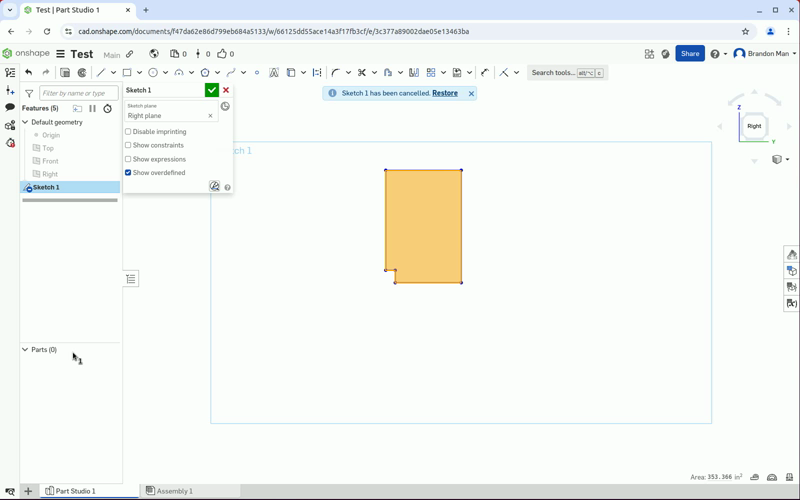
key(shift+y)
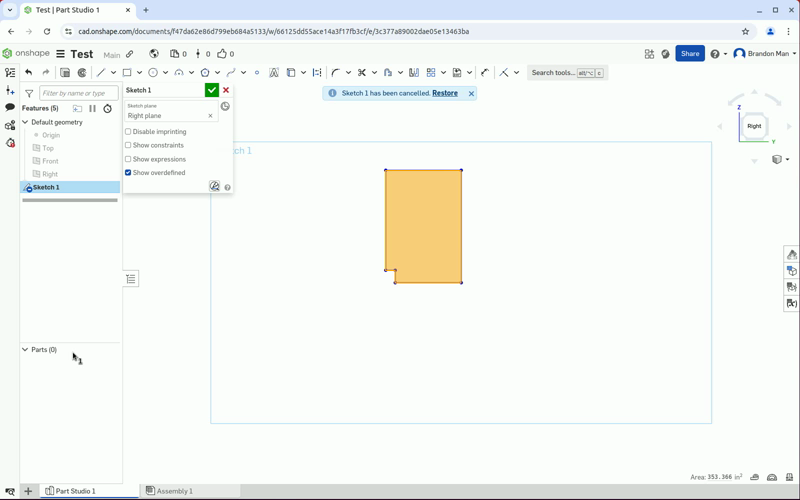
key(shift+e)
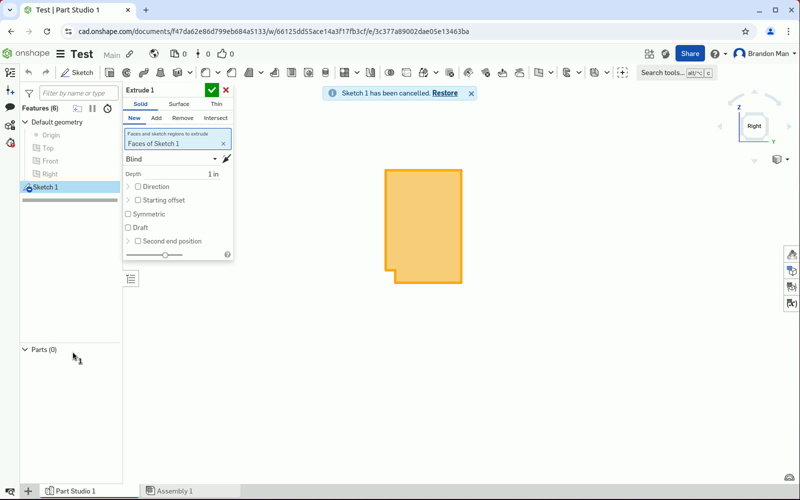
mouse_move(143, 106)
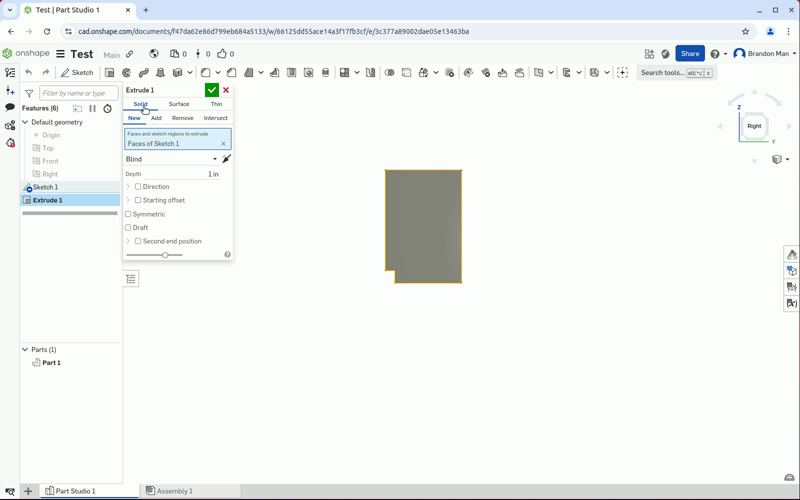
click(143, 106)
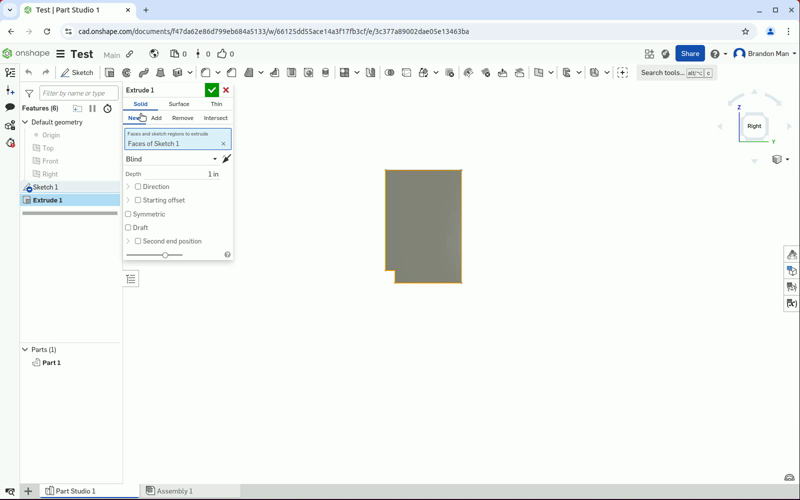
mouse_move(137, 120)
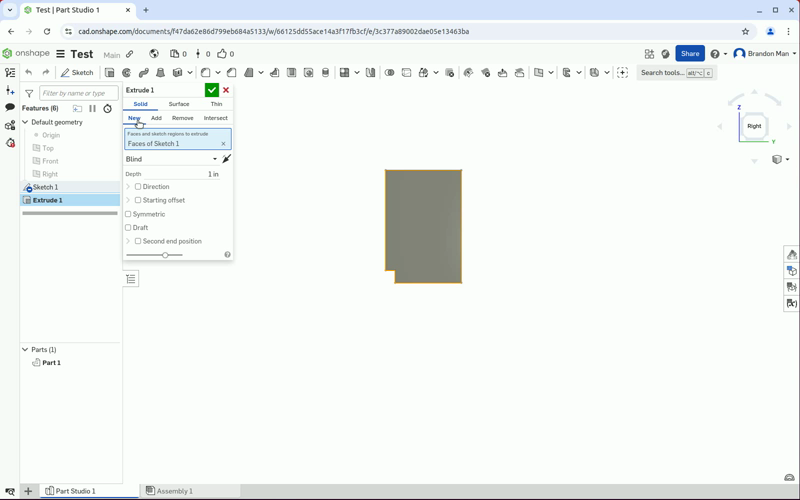
click(137, 120)
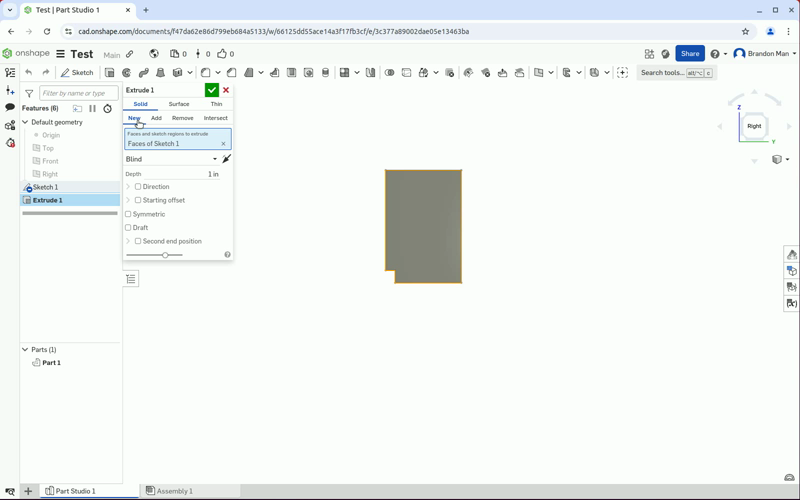
key(tab, 4)
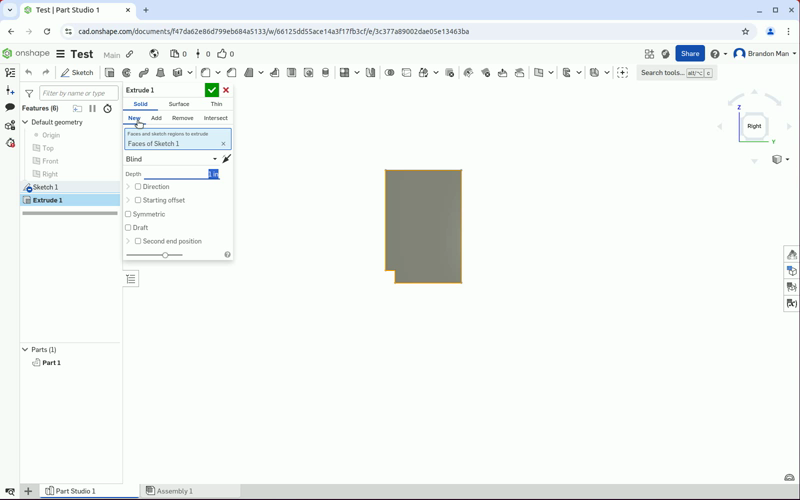
text(15.405)
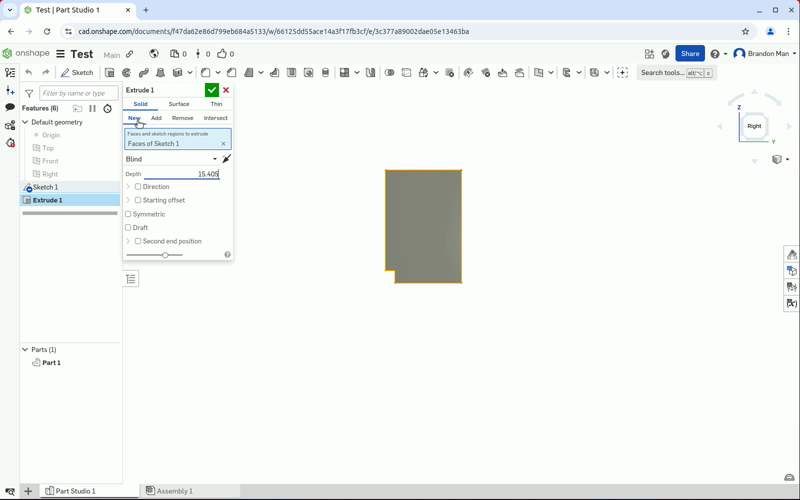
key(enter)
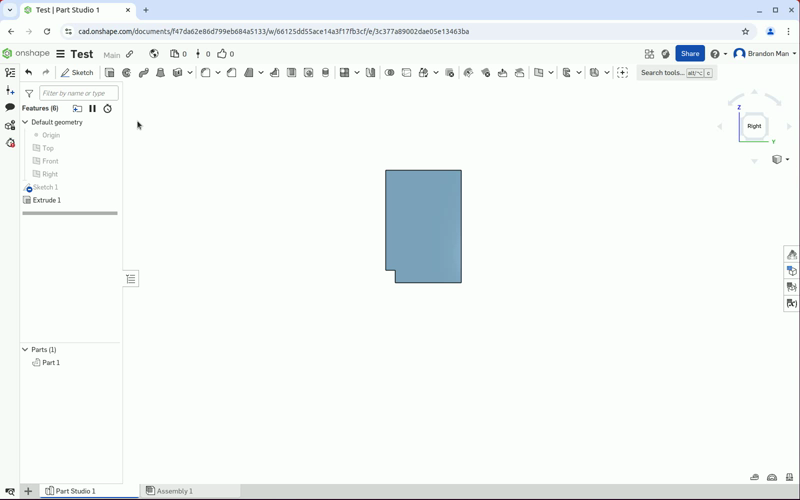
key(shift+h)
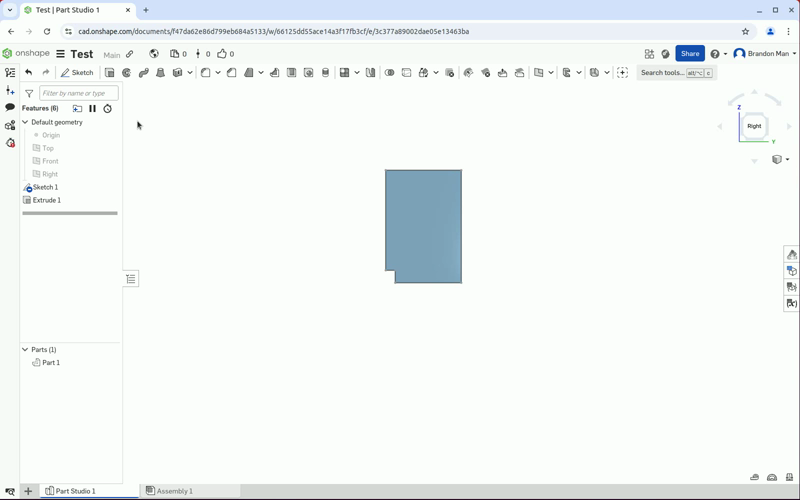
key(shift+h)
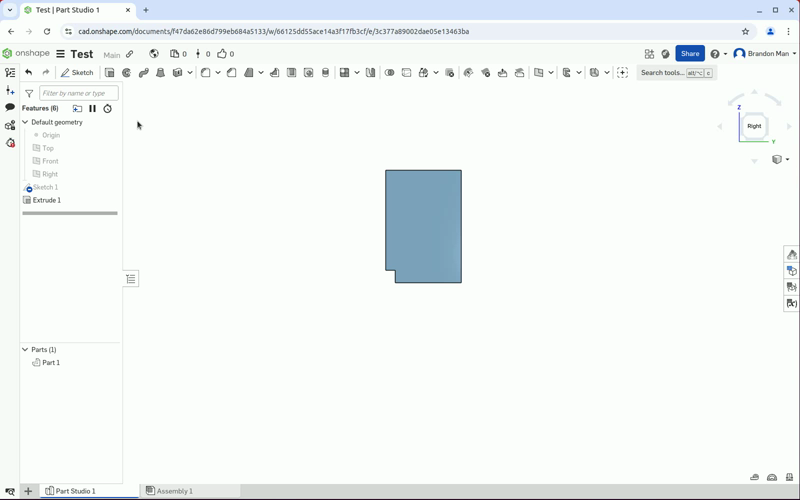
mouse_move(73, 189)
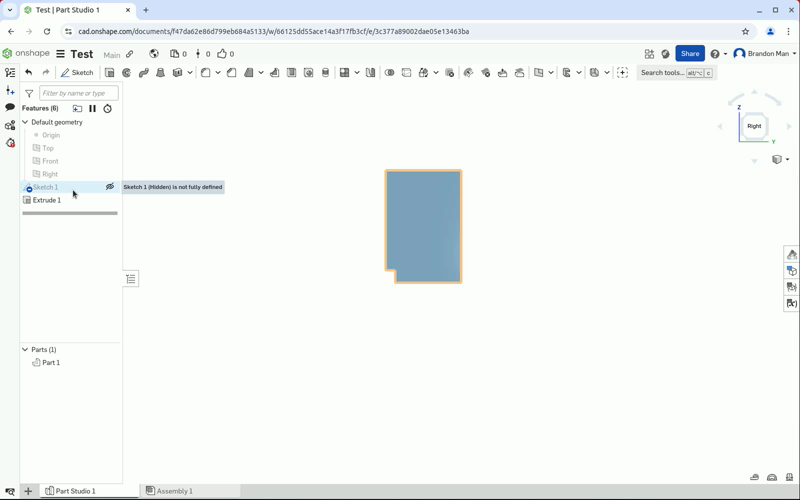
click(73, 189)
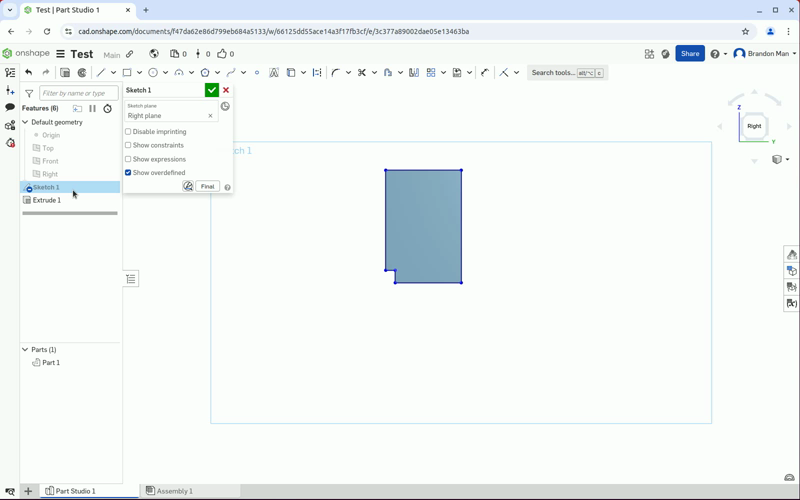
mouse_move(229, 92)
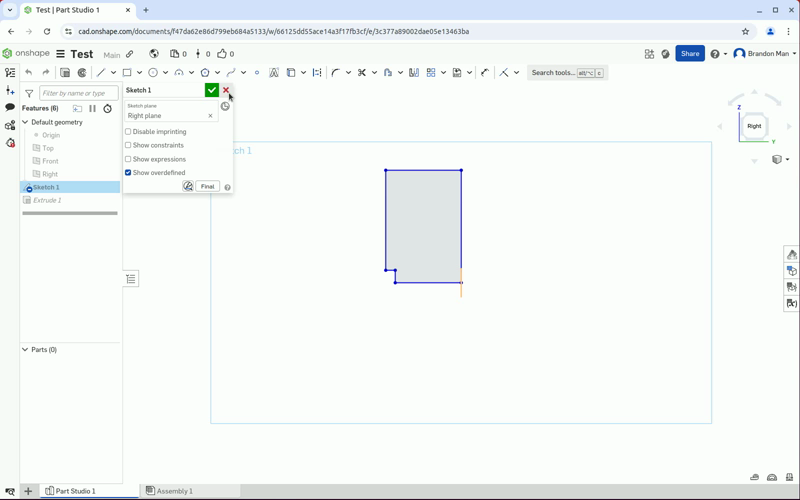
click(229, 92)
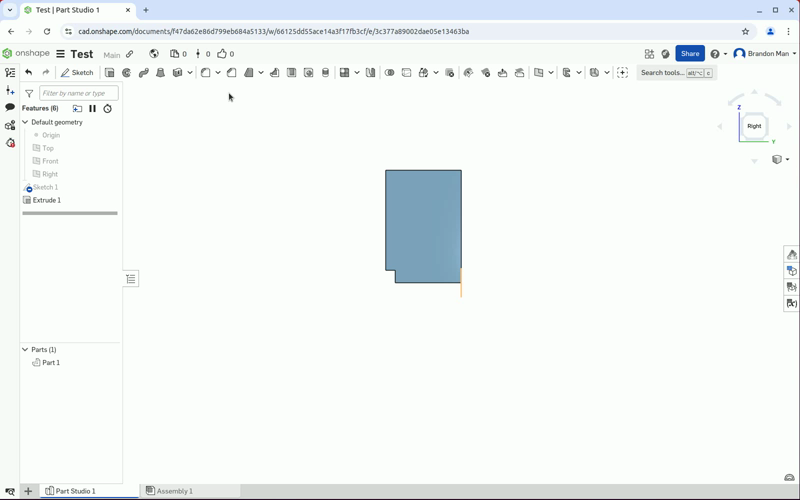
mouse_move(73, 352)
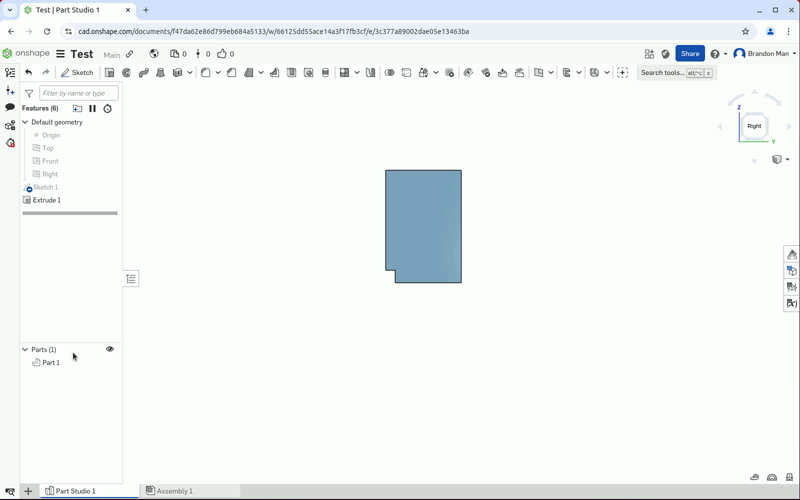
key(y)
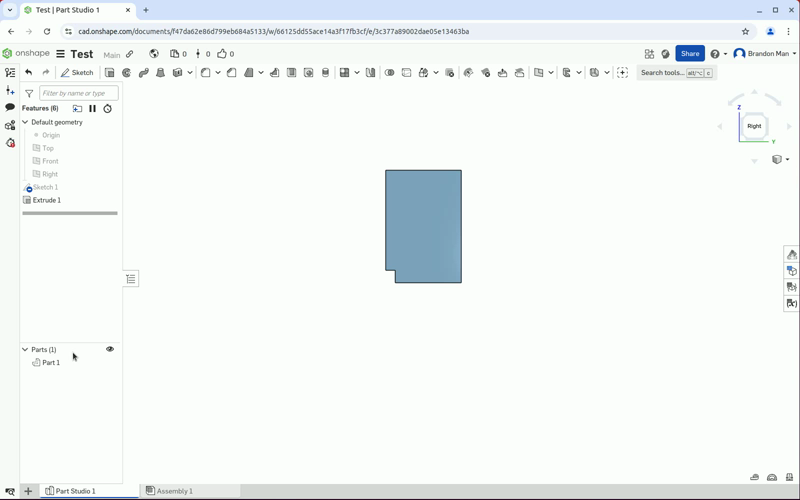
key(shift+p)
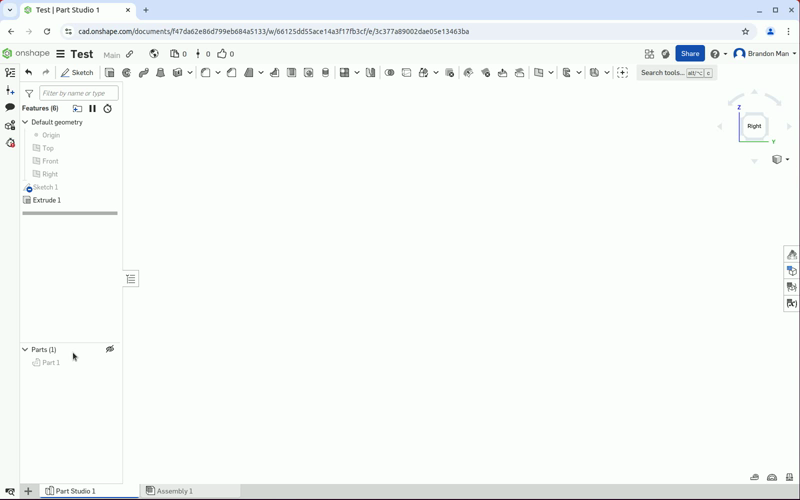
key(space)
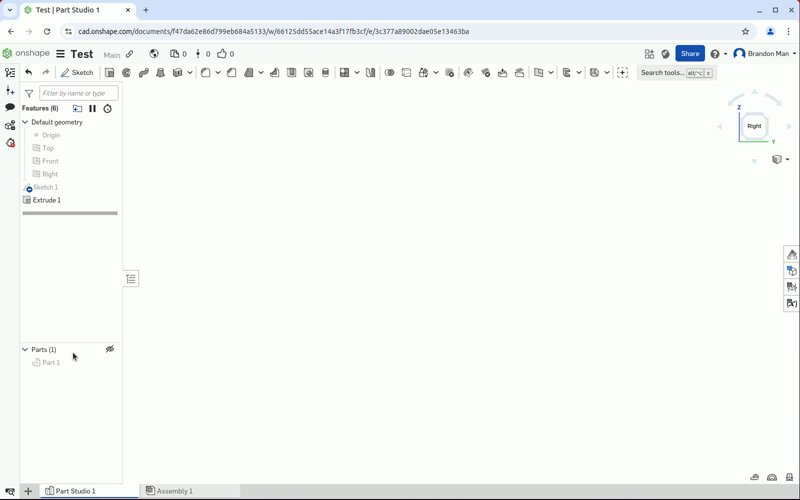
key_down(shift)
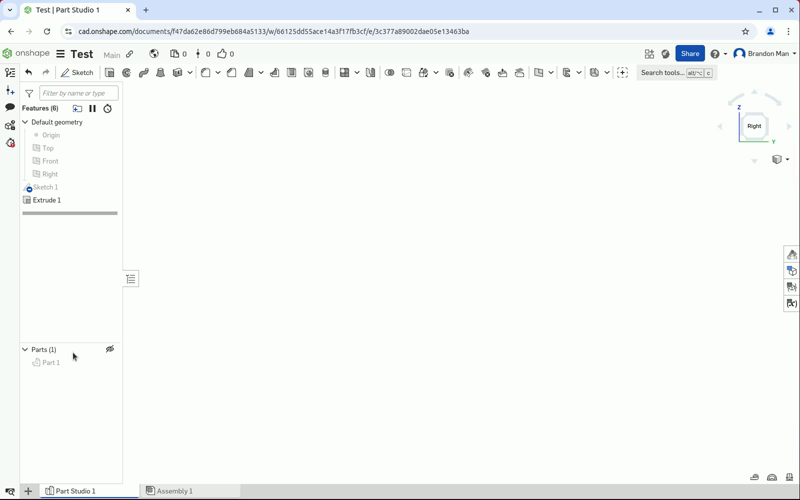
key(right)
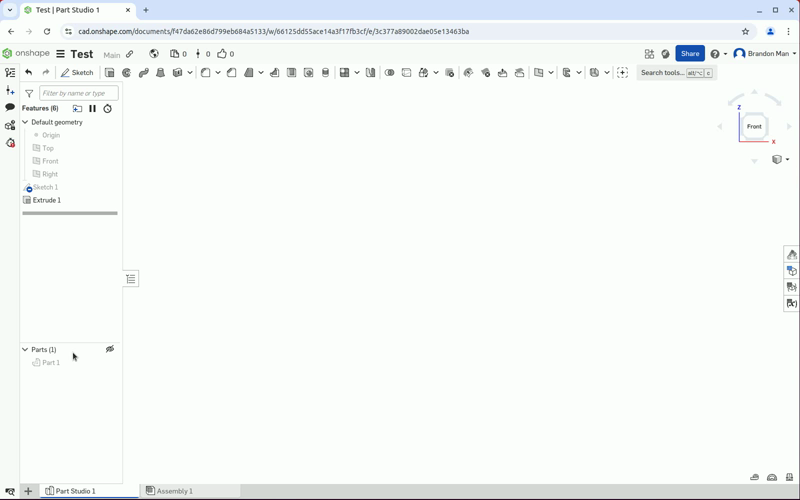
key_up(shift)
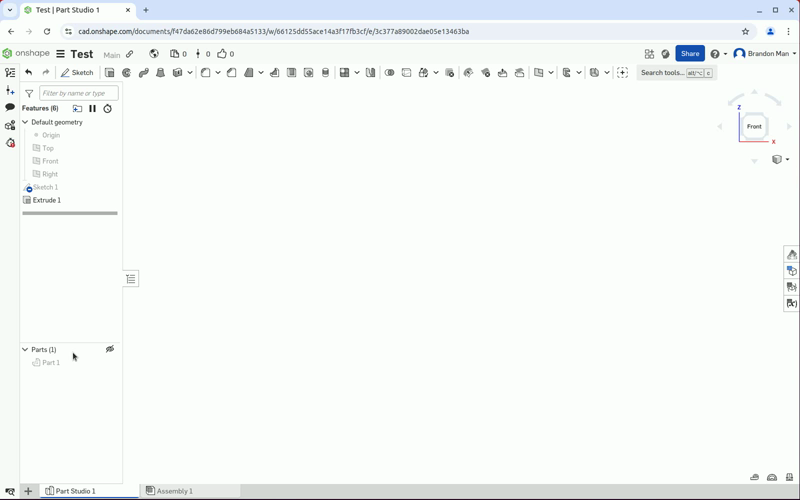
mouse_move(73, 352)
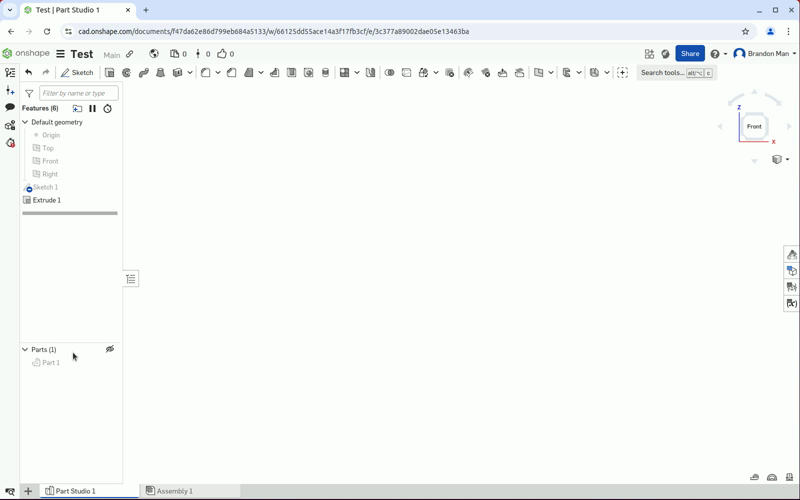
key(shift+y)
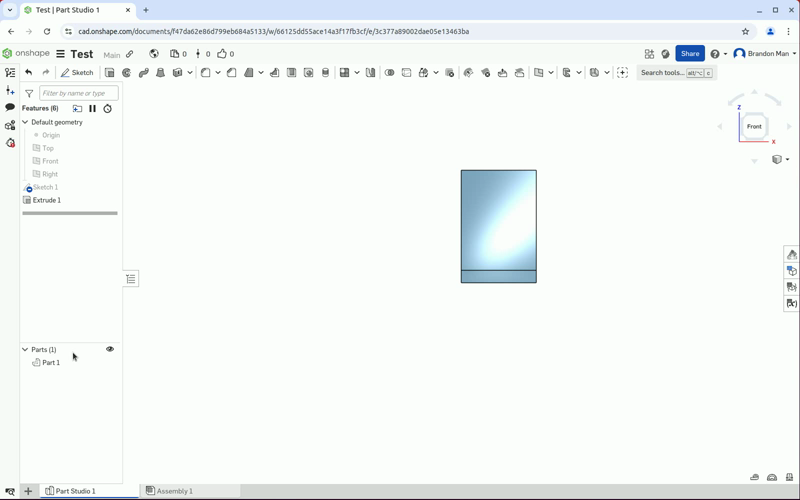
mouse_move(541, 75)
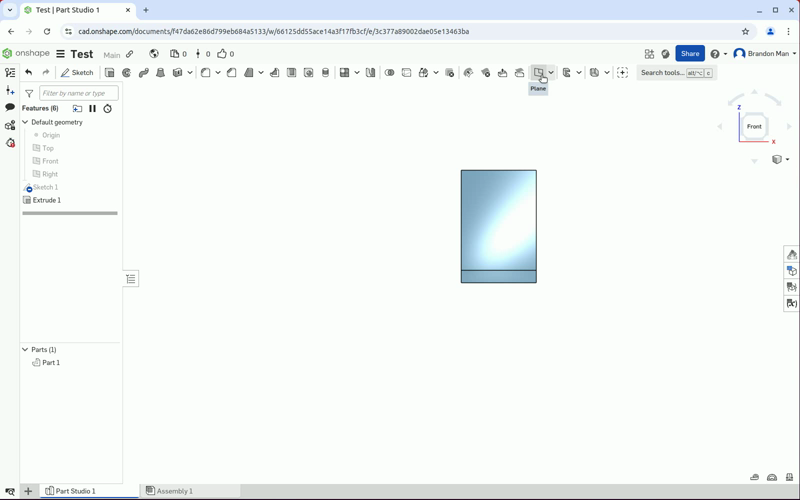
click(541, 75)
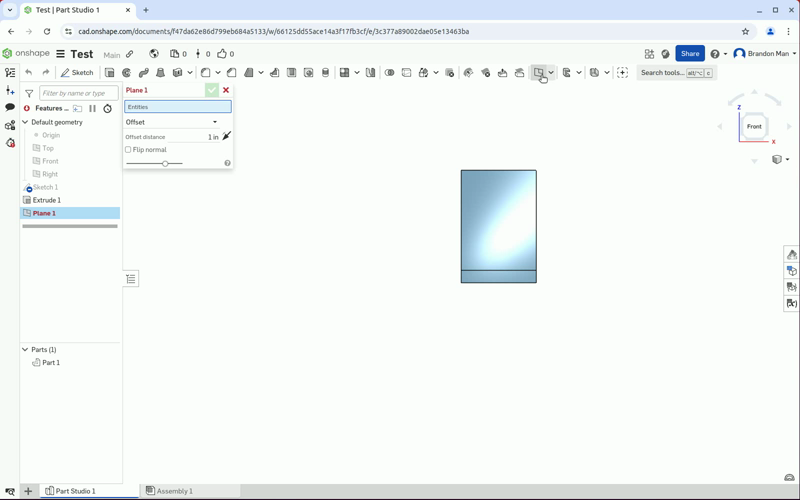
mouse_move(73, 163)
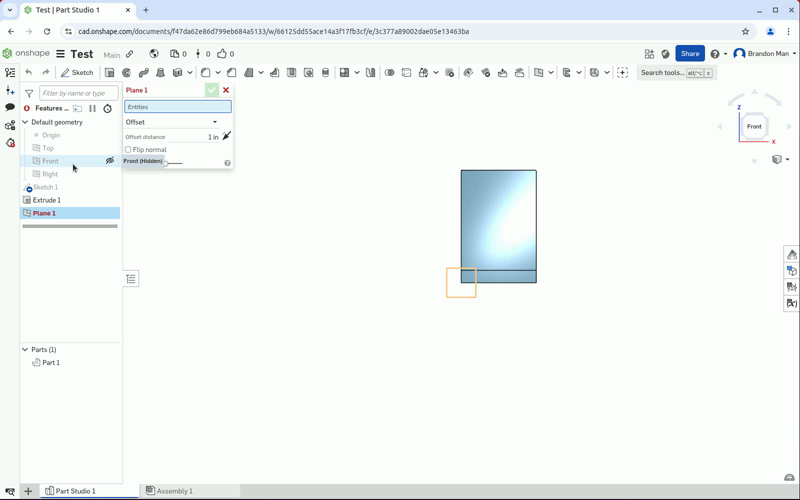
click(73, 163)
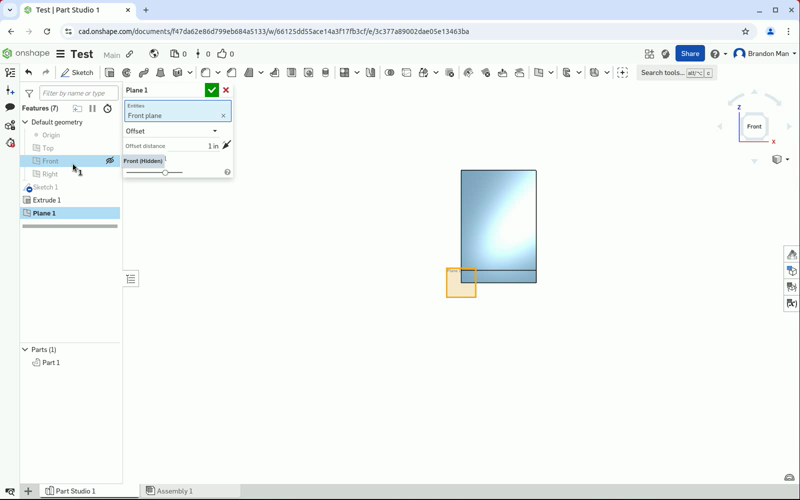
key(tab, 2)
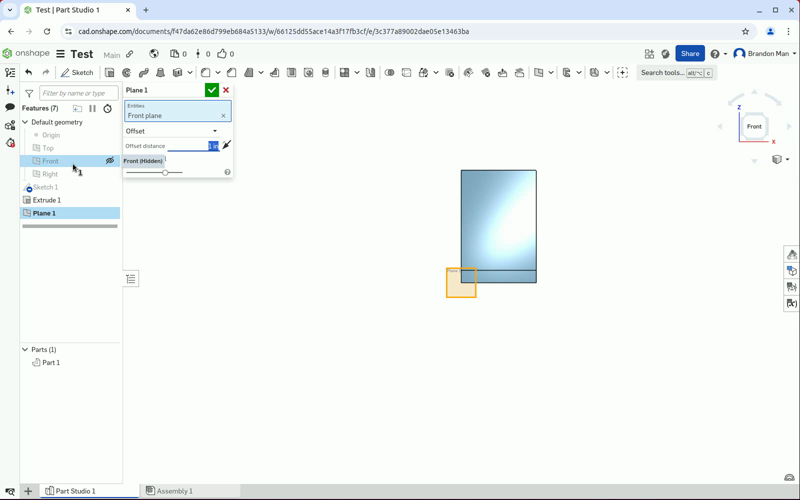
text(15.405)
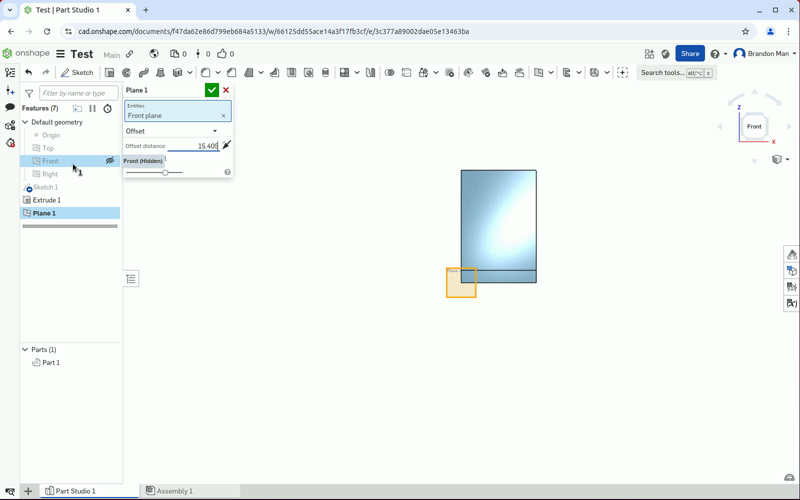
key(enter, 2)
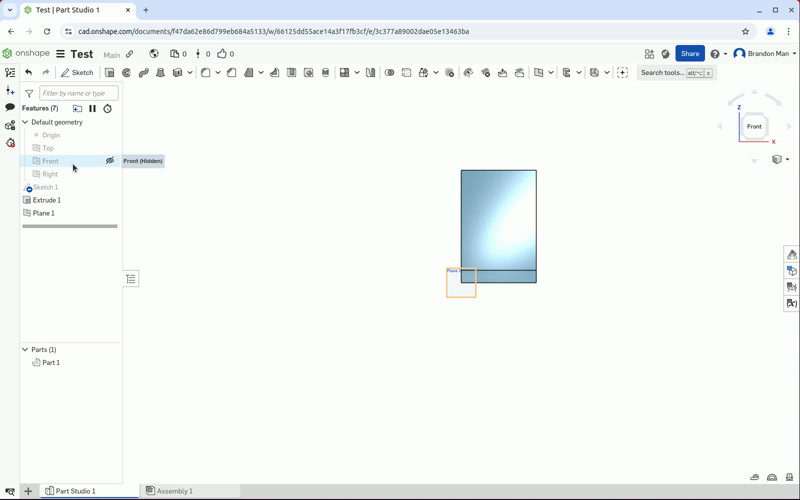
key(shift+s)
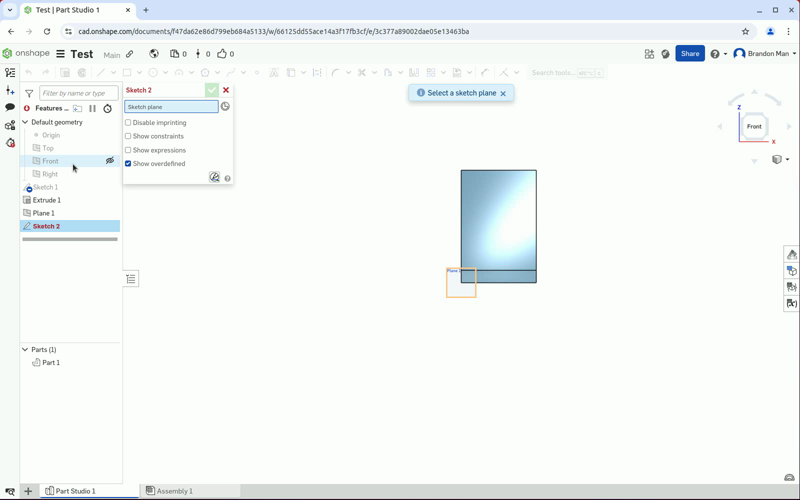
mouse_move(73, 215)
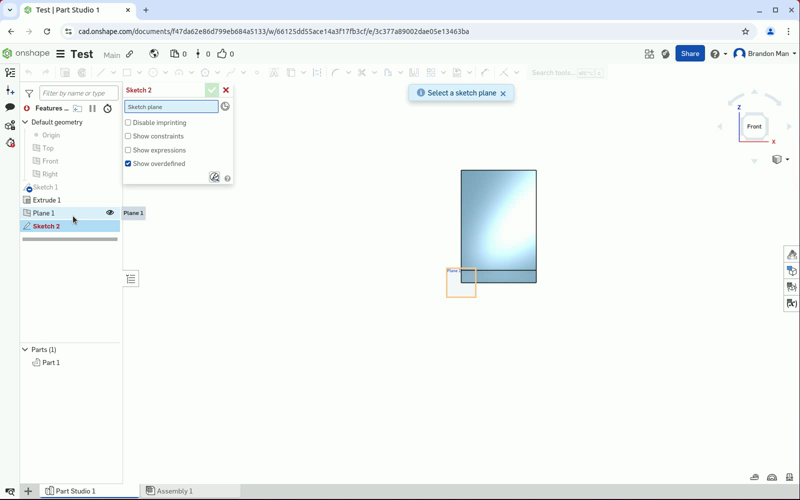
click(73, 215)
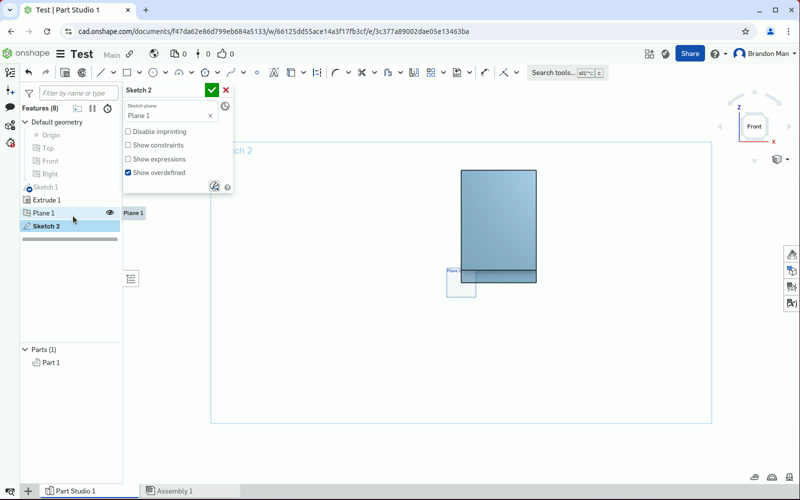
mouse_move(73, 352)
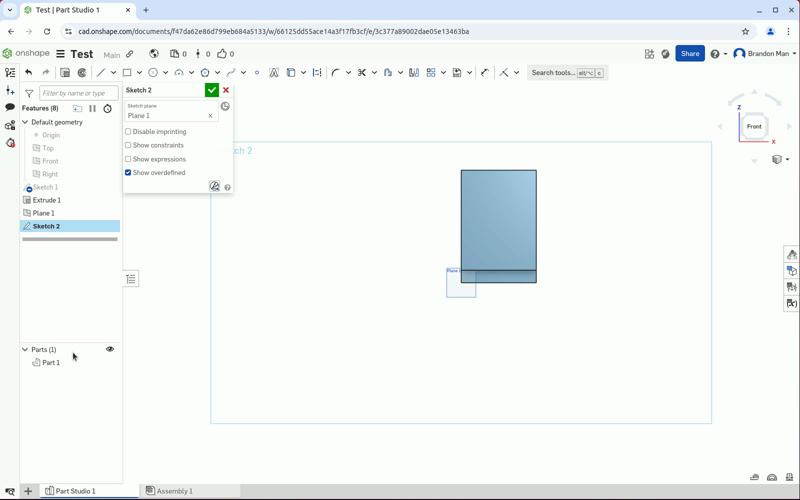
key(y)
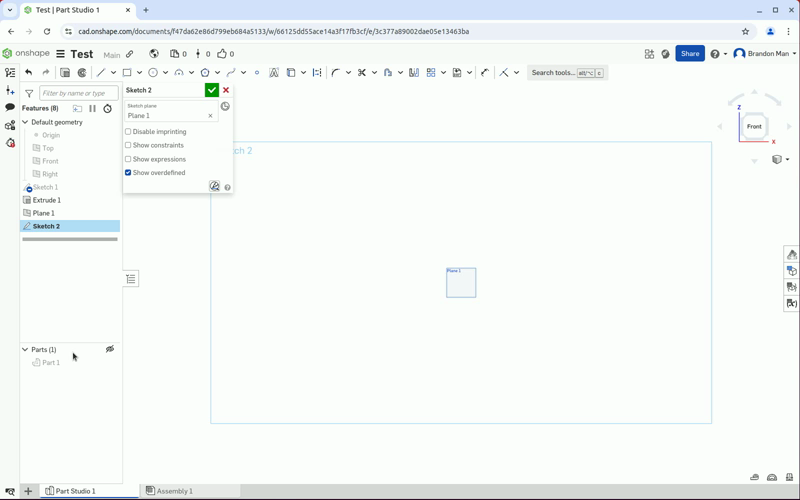
key(l)
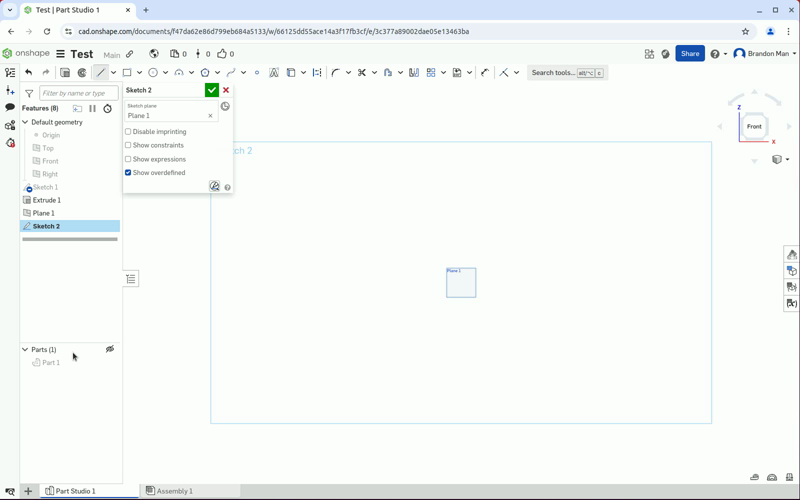
key_down(shift)
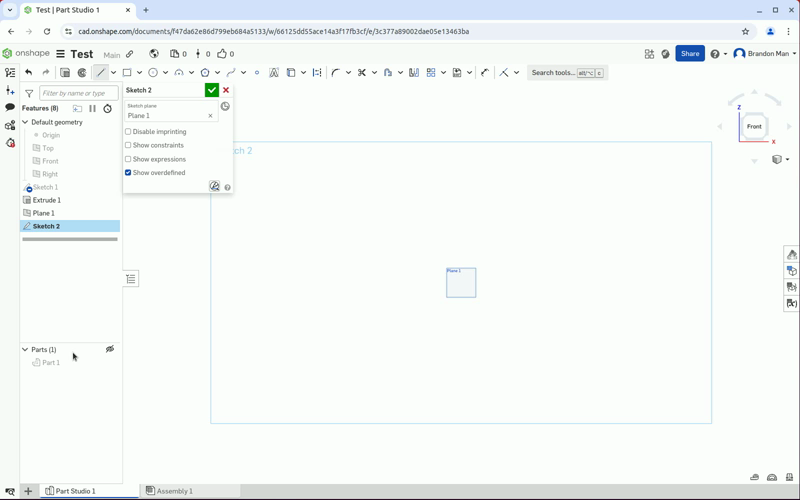
mouse_move(465, 190)
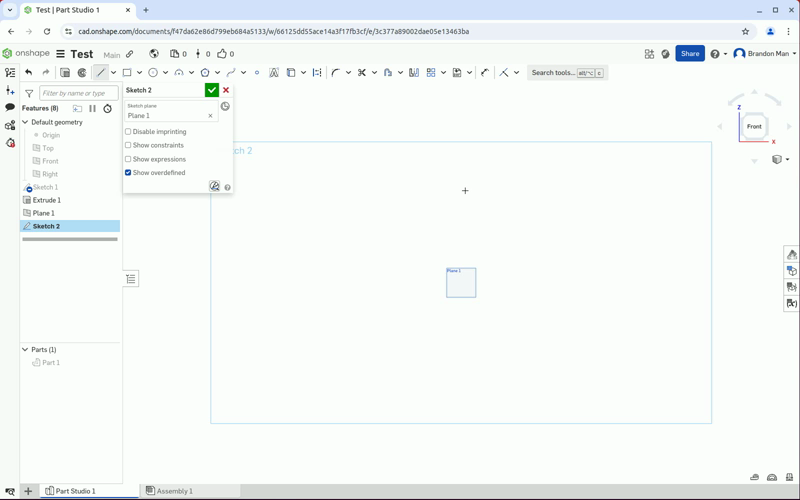
click(465, 190)
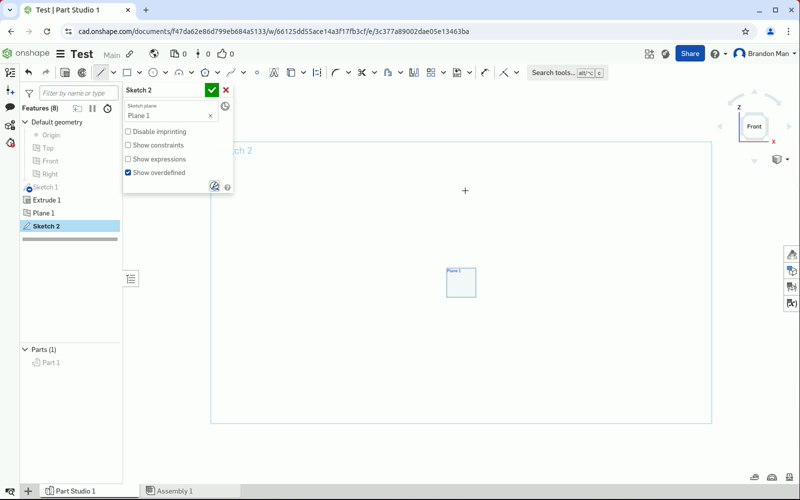
key_up(shift)
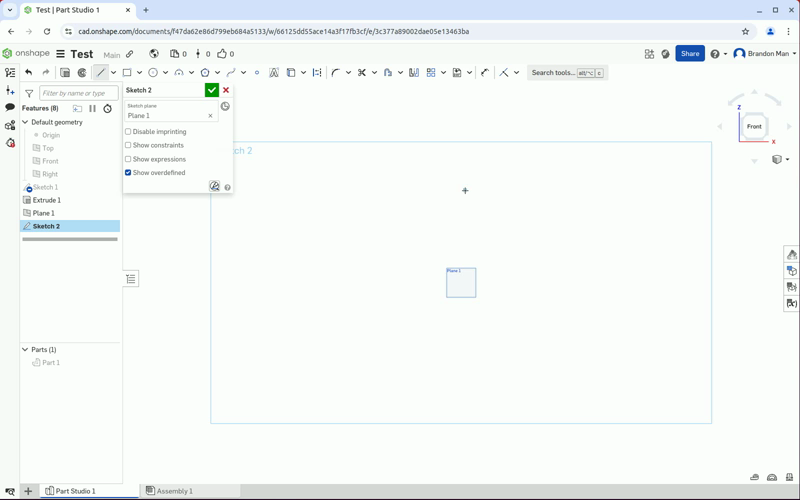
key_down(shift)
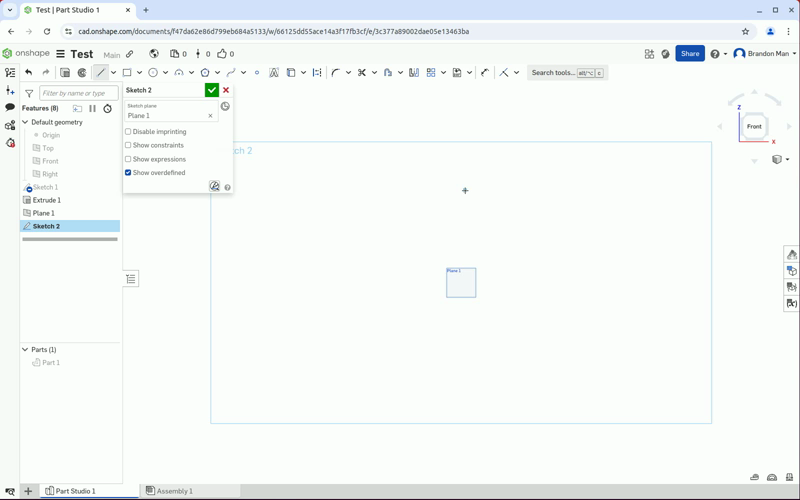
mouse_move(531, 190)
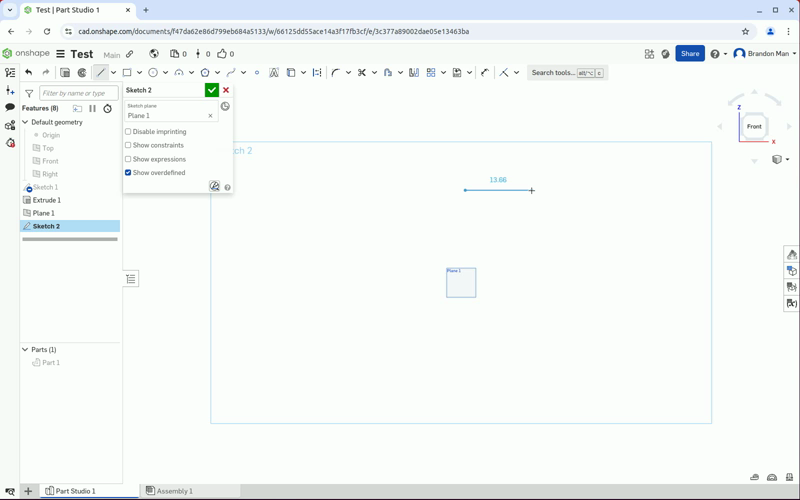
click(531, 190)
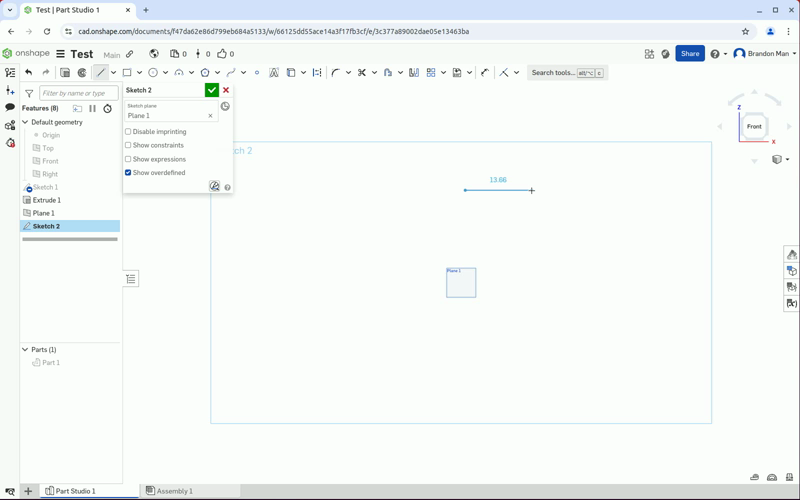
key_up(shift)
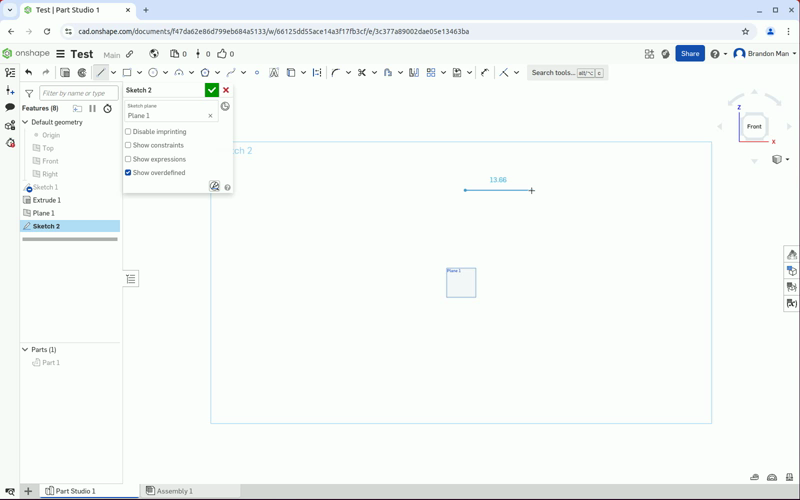
key_down(shift)
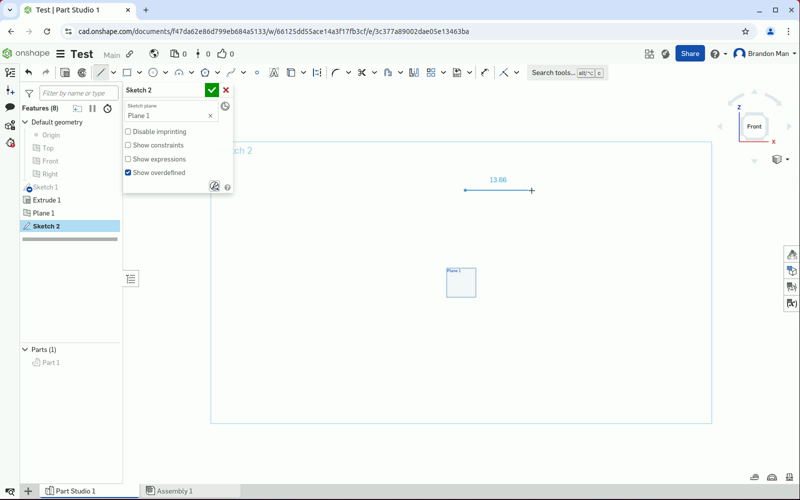
mouse_move(561, 190)
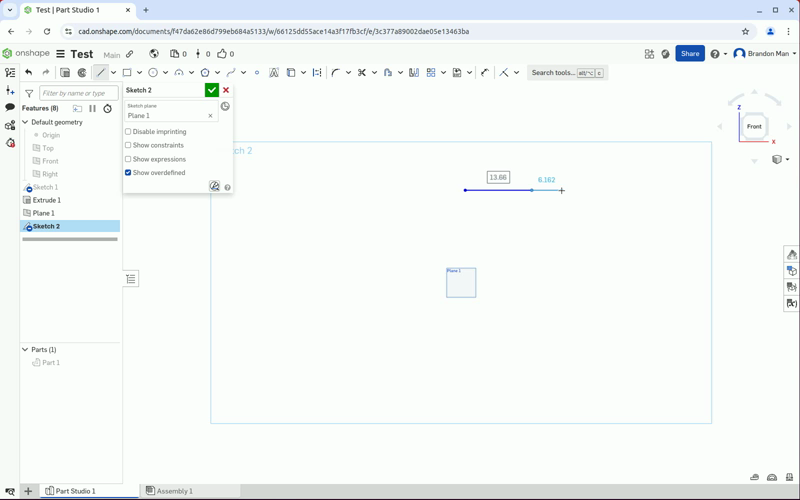
mouse_move(531, 174)
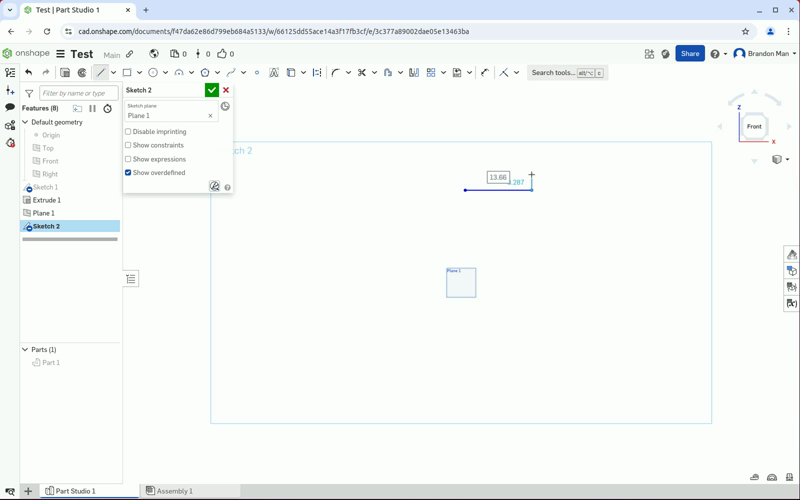
click(531, 174)
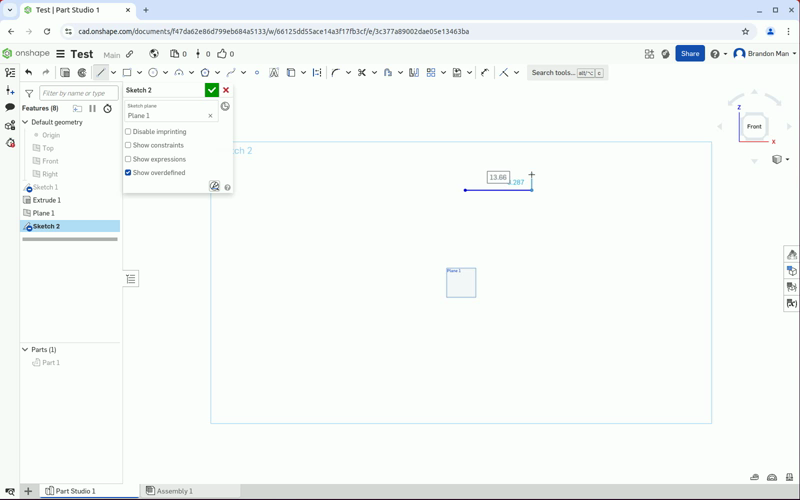
key_up(shift)
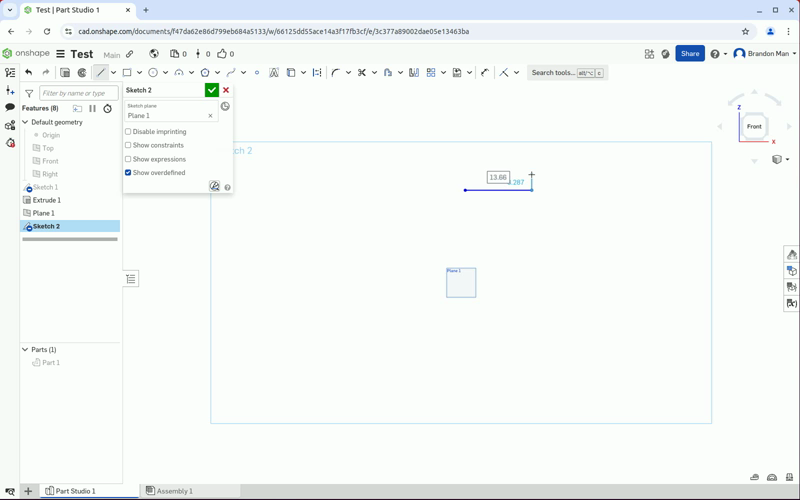
key_down(shift)
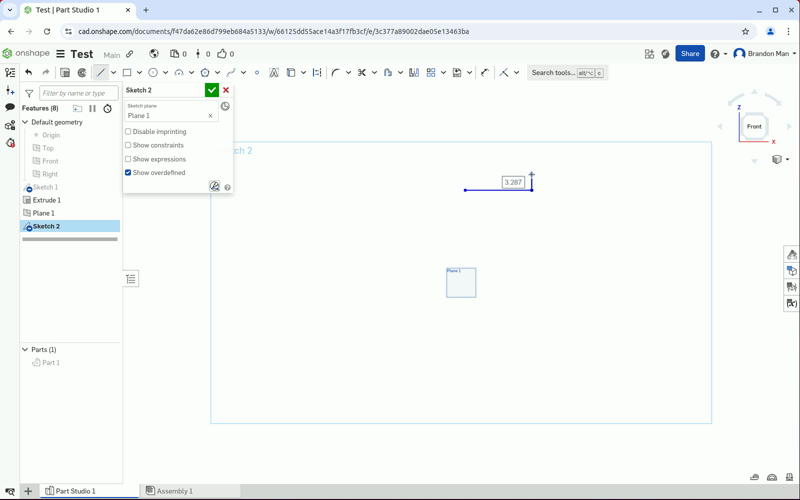
mouse_move(465, 174)
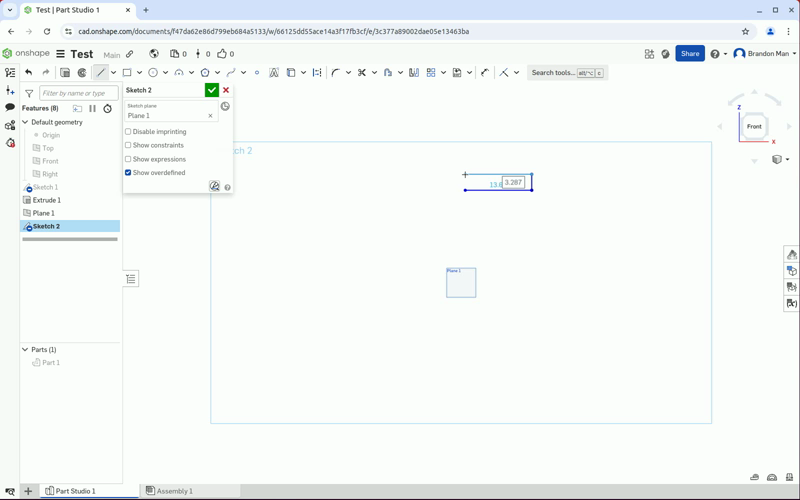
click(465, 174)
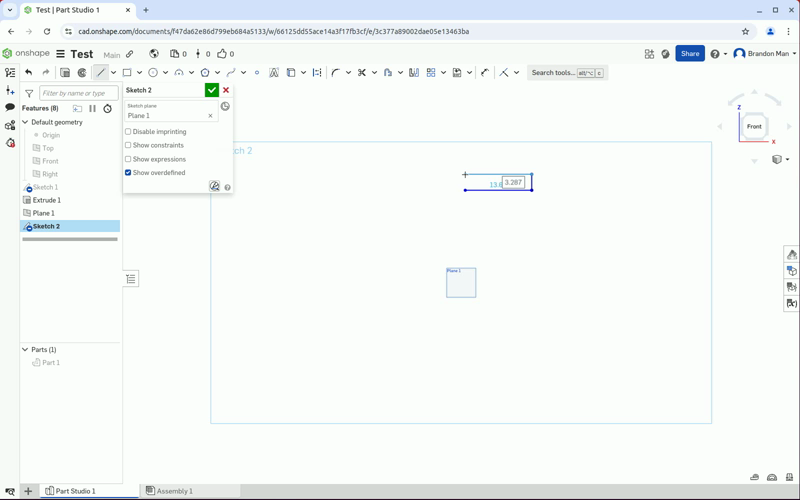
key_up(shift)
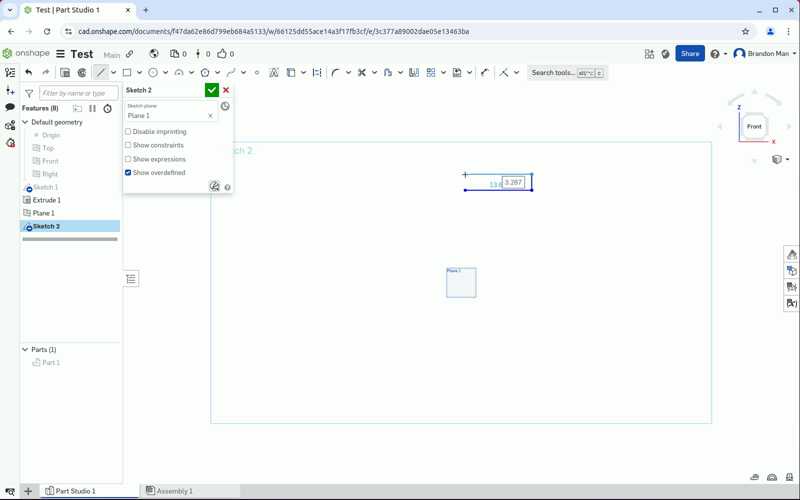
mouse_move(495, 174)
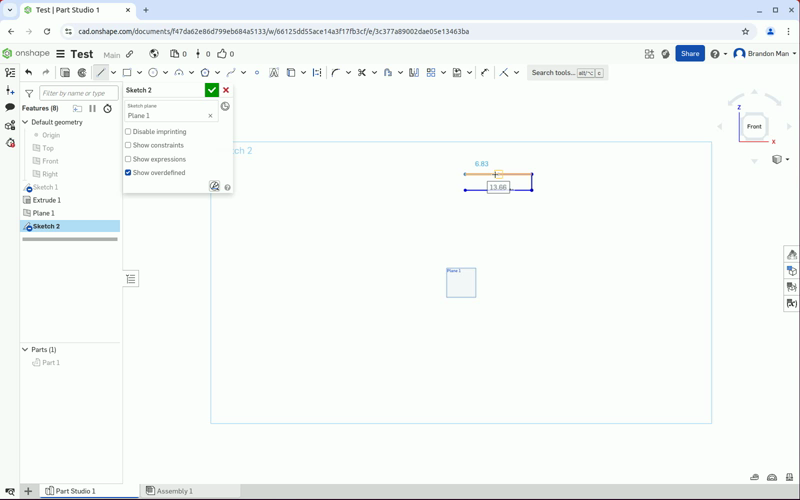
key_down(shift)
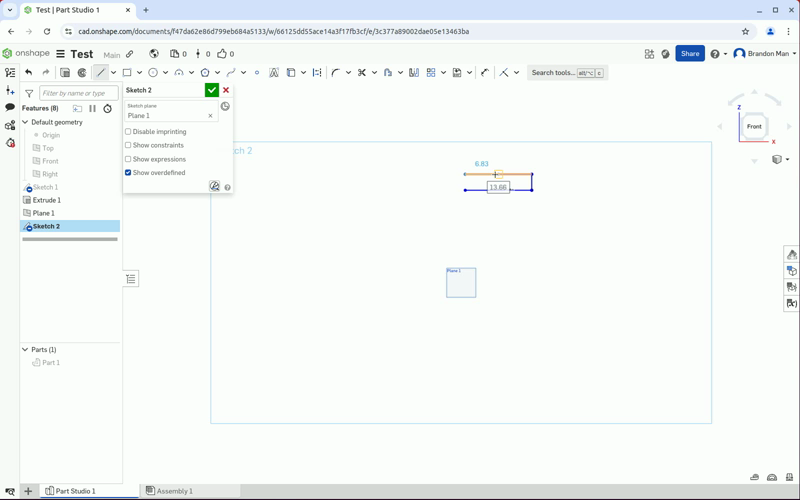
mouse_move(465, 190)
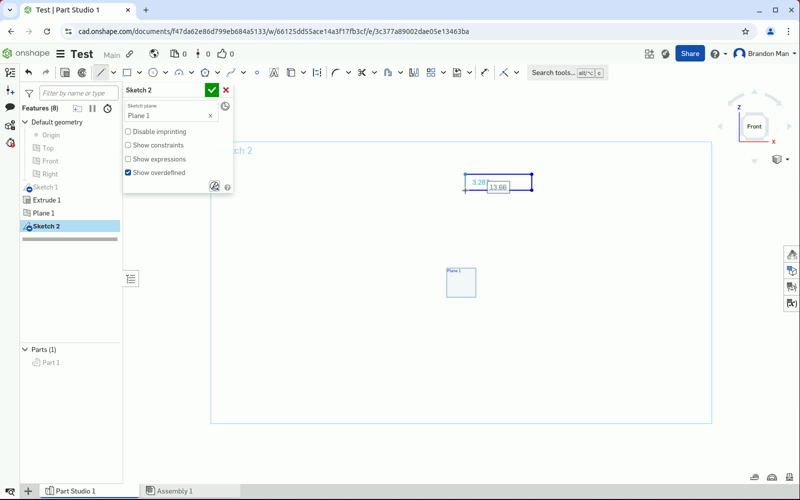
key_up(shift)
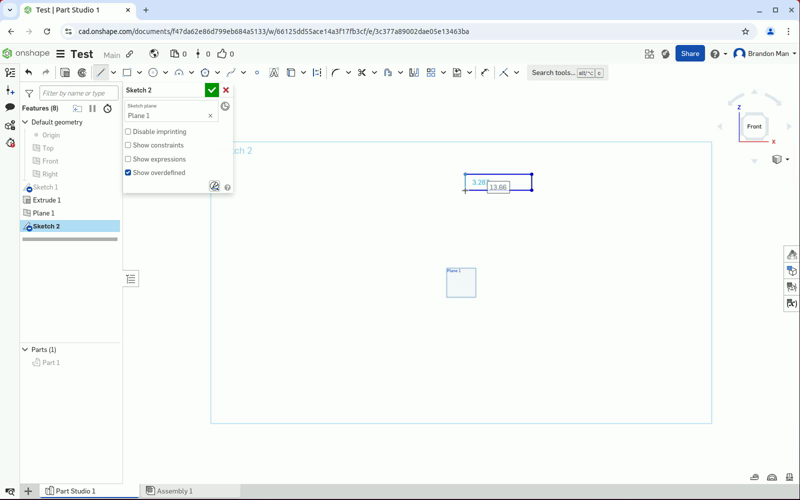
click(465, 190)
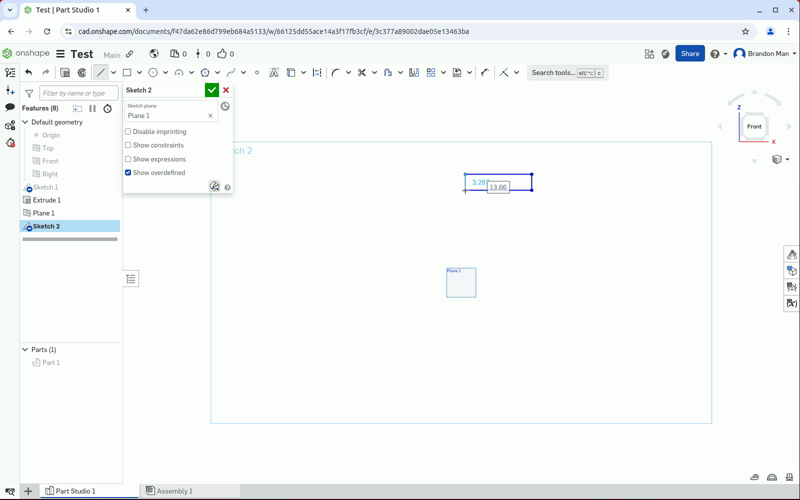
key(esc)
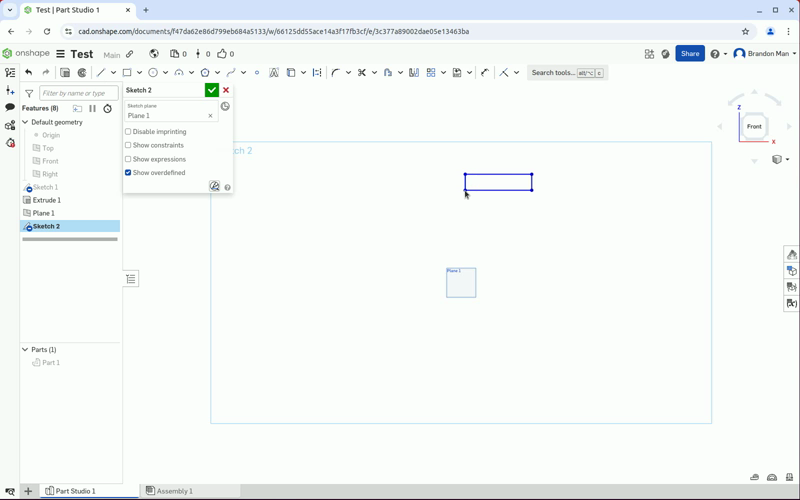
mouse_move(469, 184)
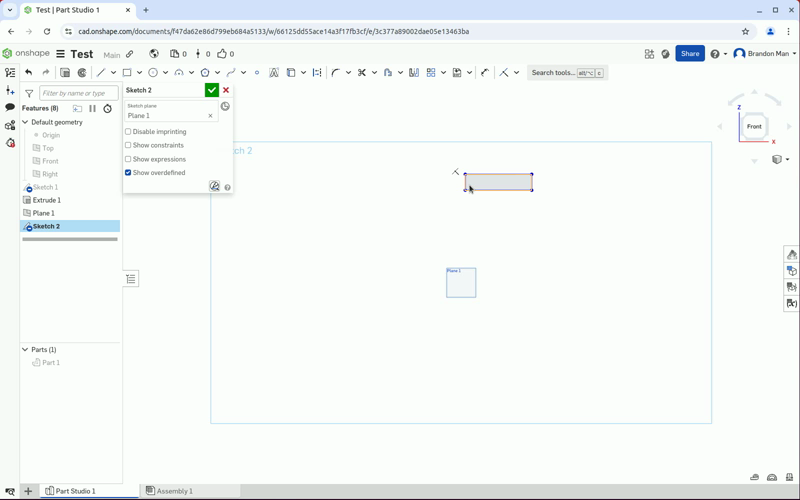
scroll(6)
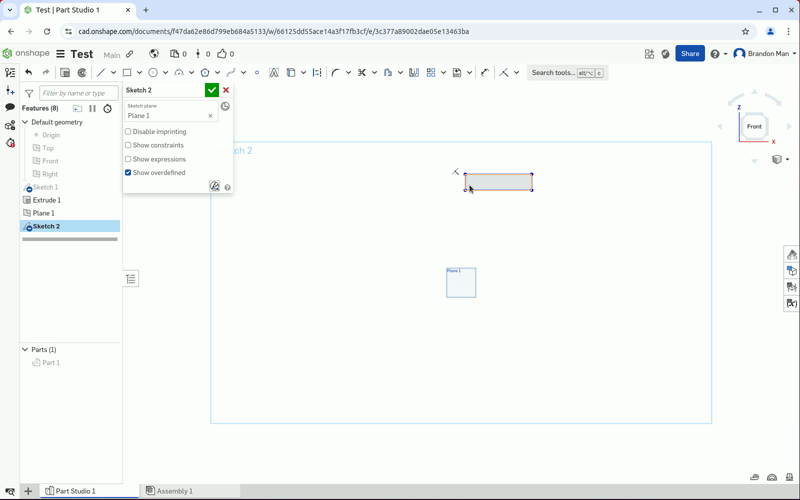
scroll(6)
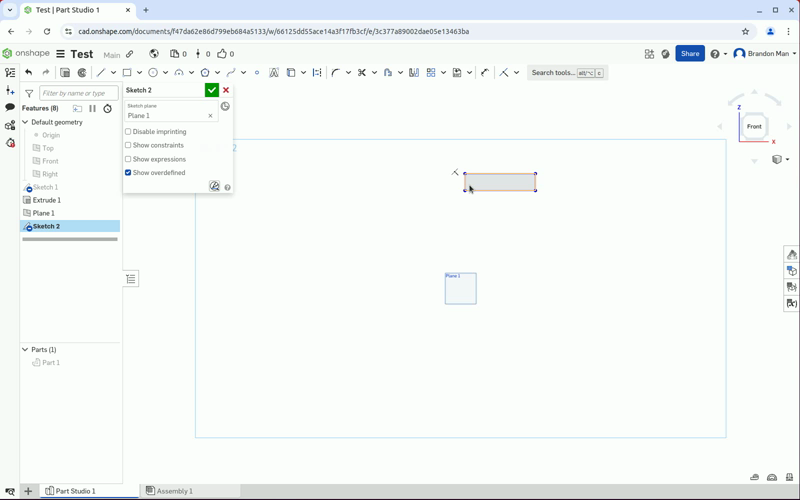
scroll(6)
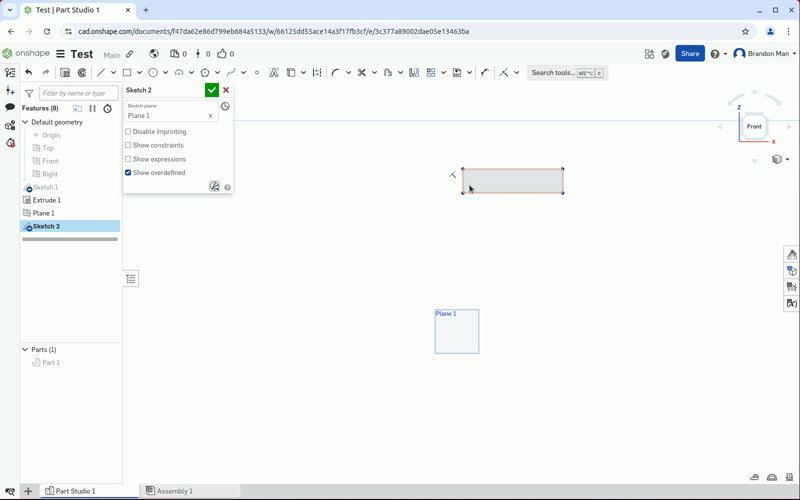
scroll(6)
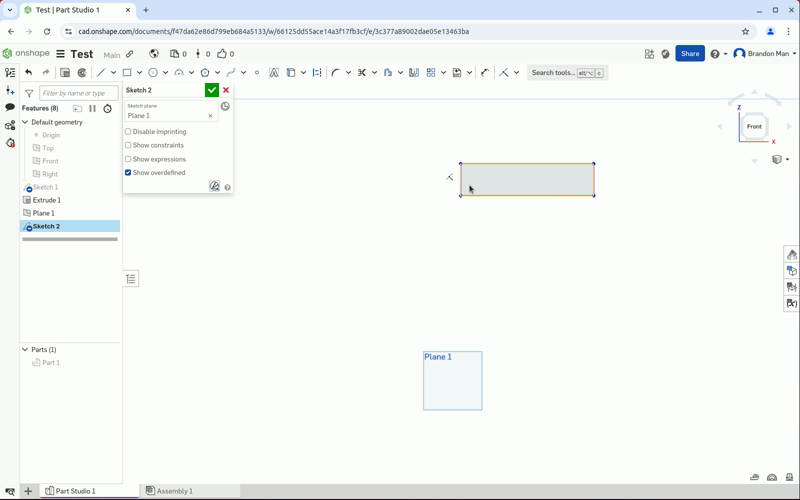
scroll(6)
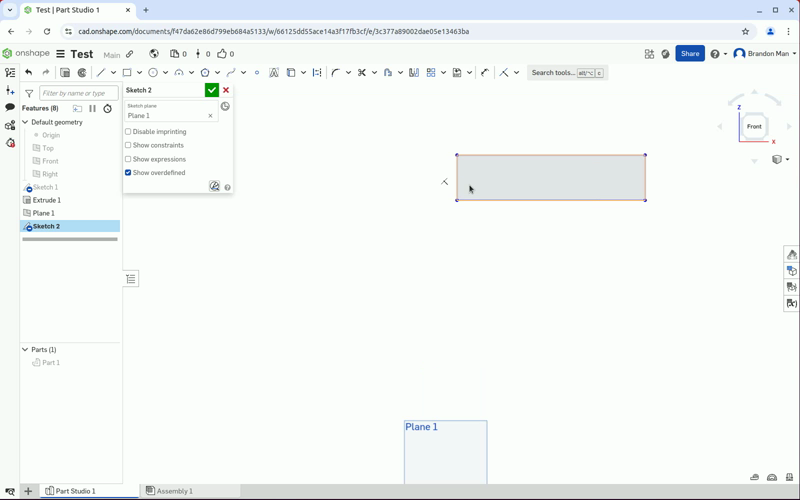
scroll(6)
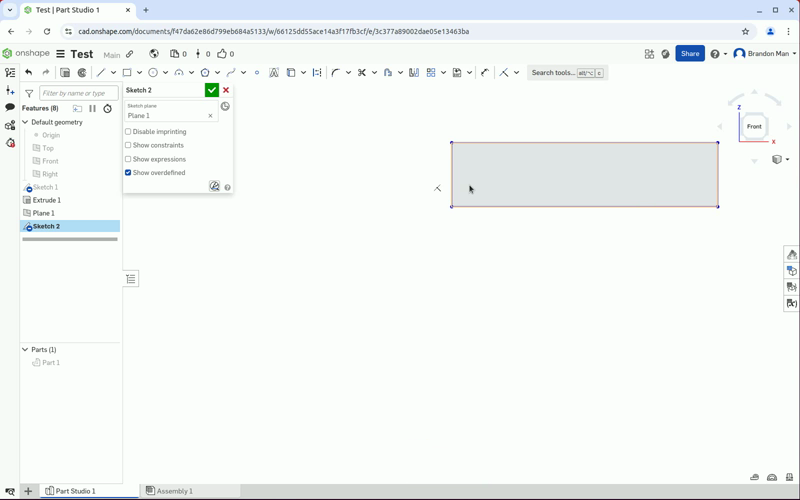
scroll(6)
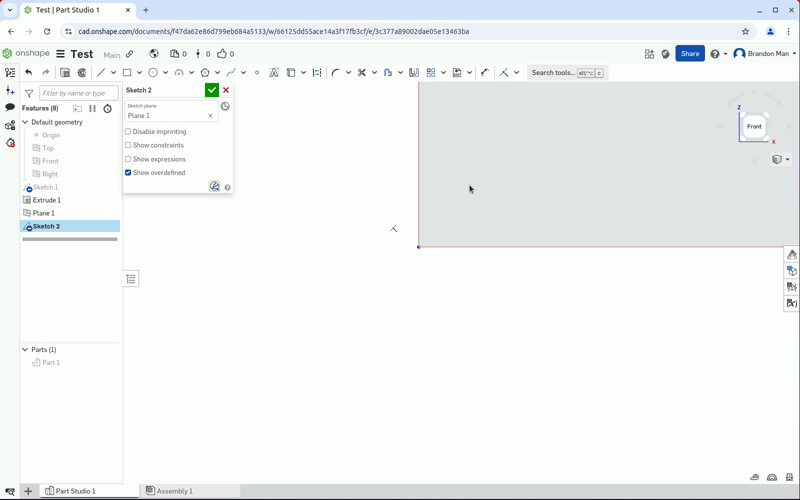
click(469, 184)
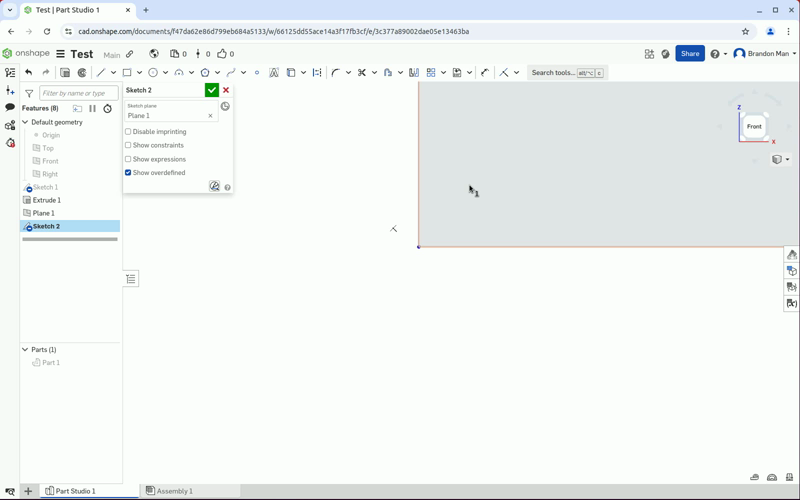
scroll(-6)
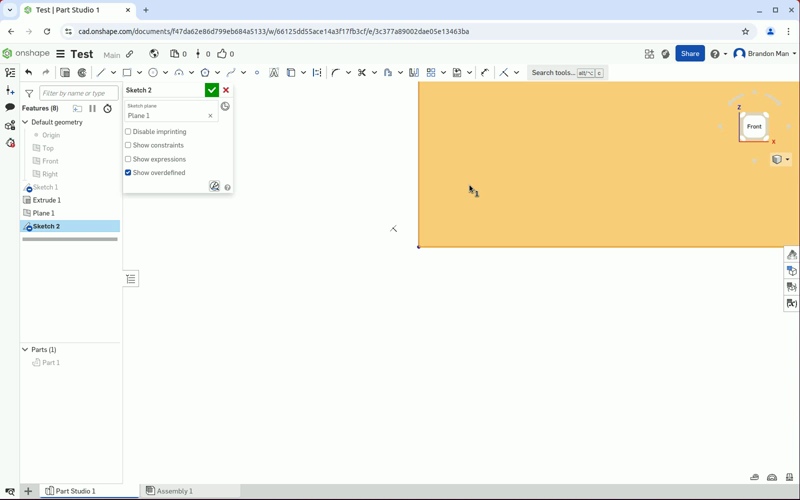
scroll(-6)
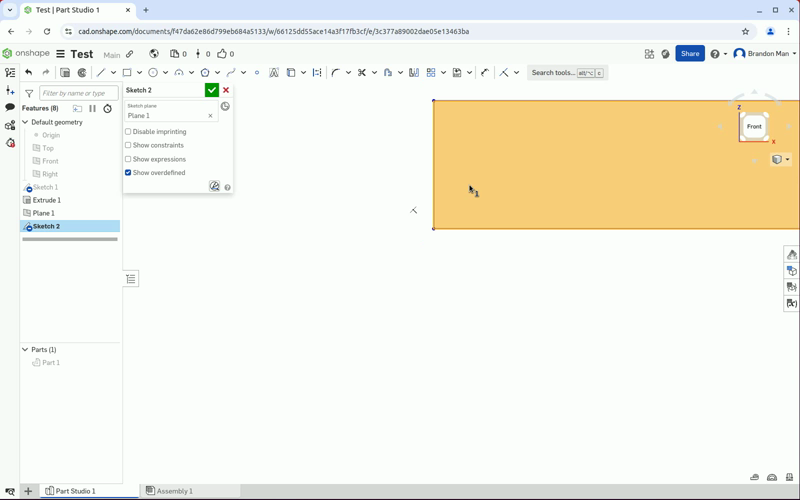
scroll(-6)
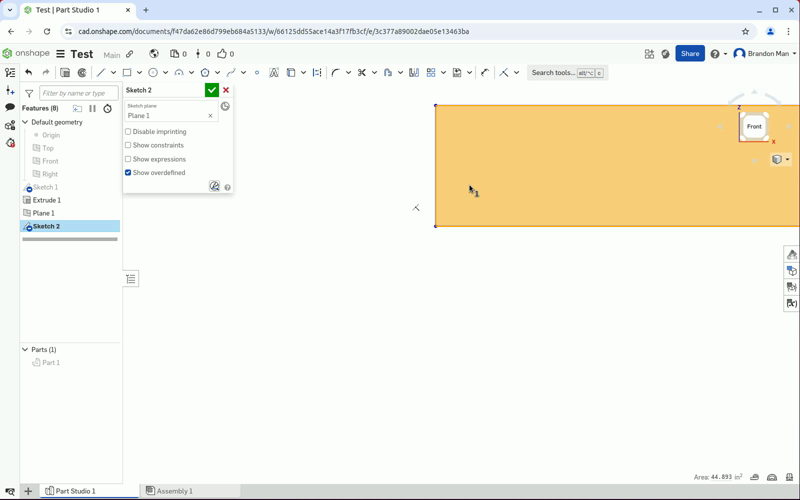
scroll(-6)
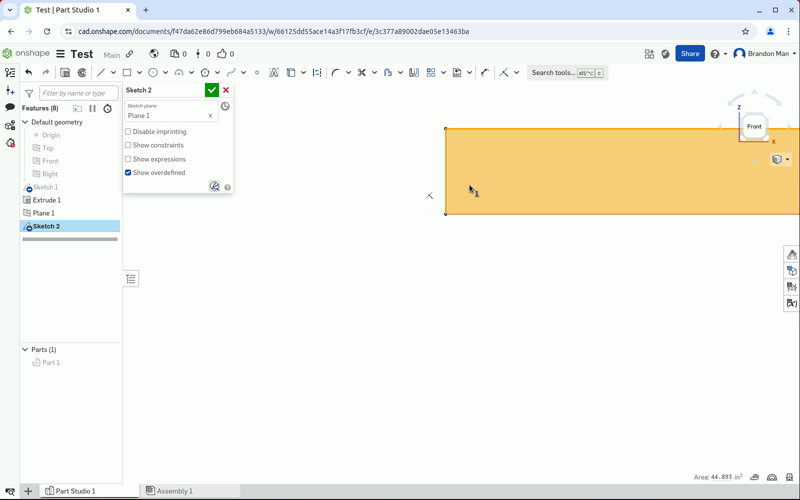
scroll(-6)
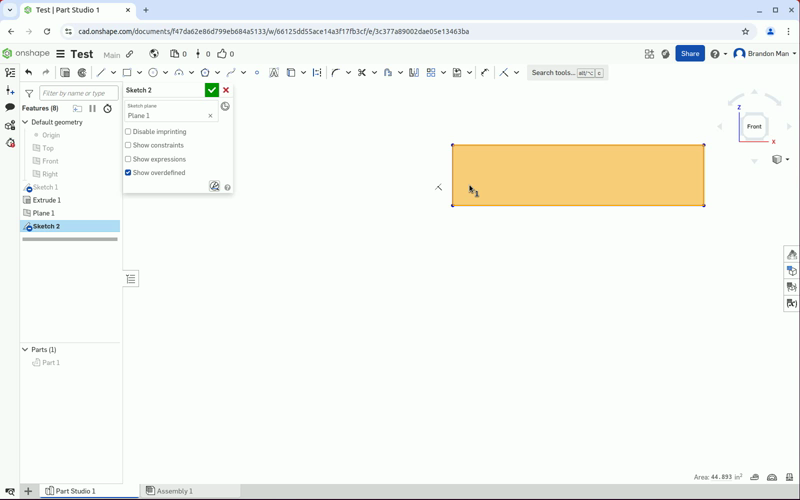
scroll(-6)
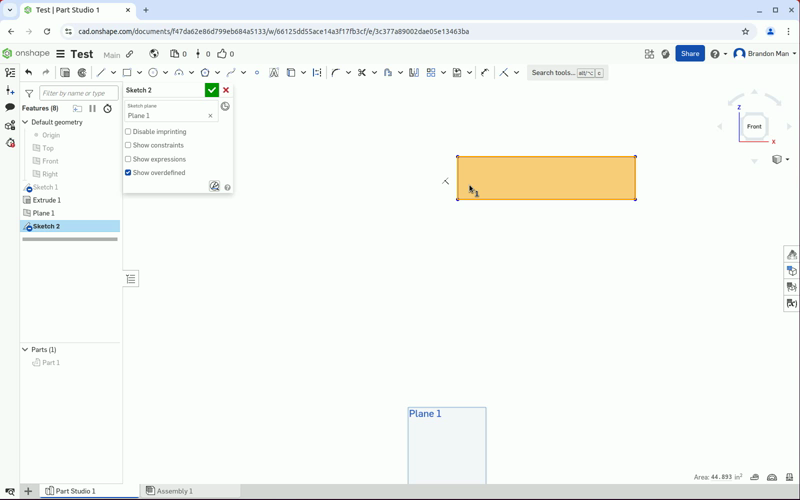
scroll(-6)
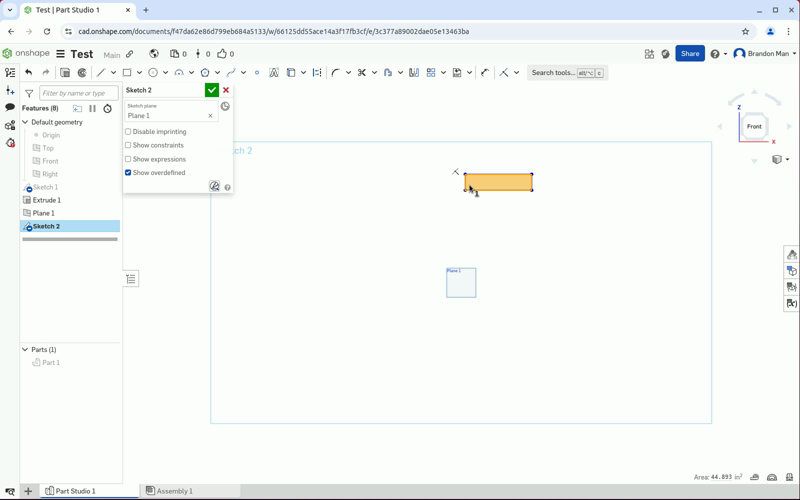
mouse_move(73, 352)
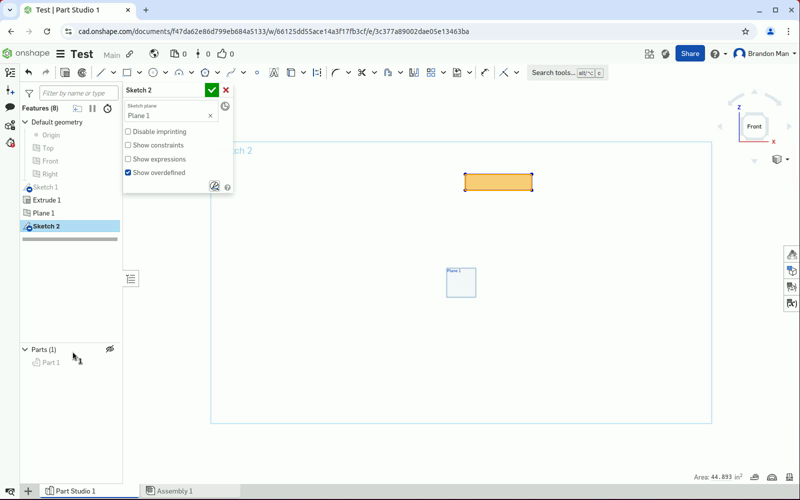
key(shift+y)
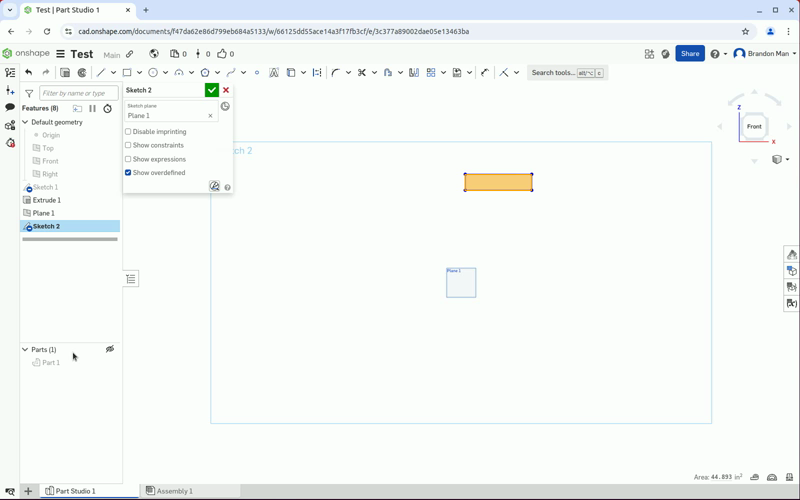
key(shift+e)
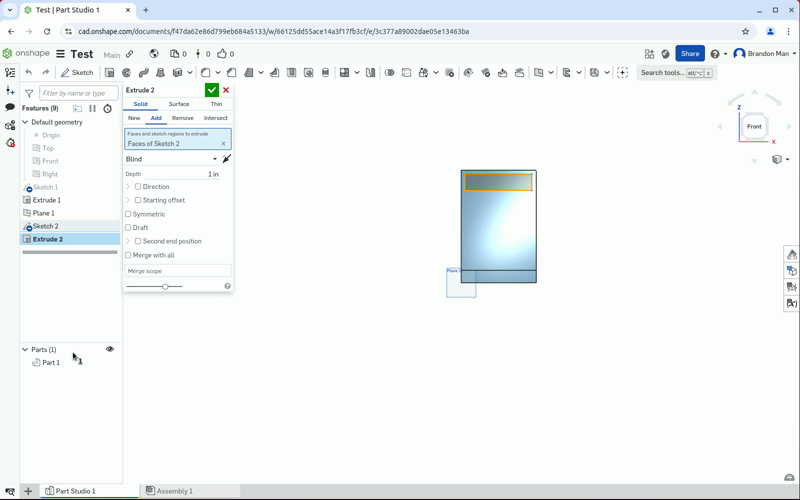
mouse_move(143, 106)
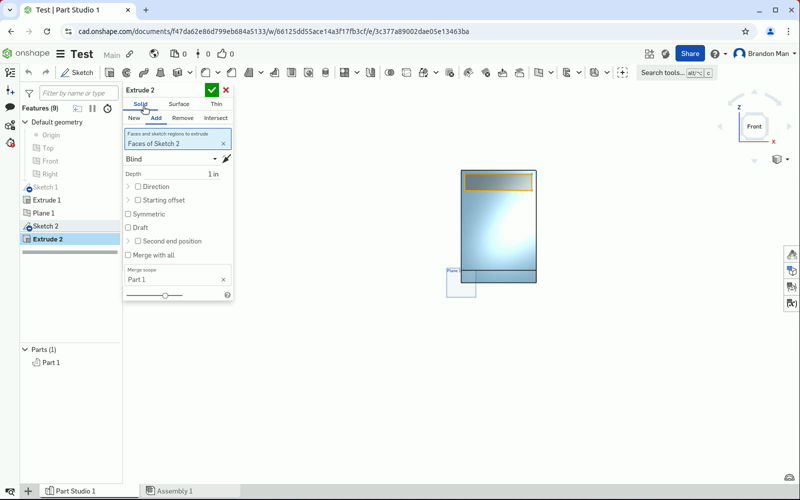
click(143, 106)
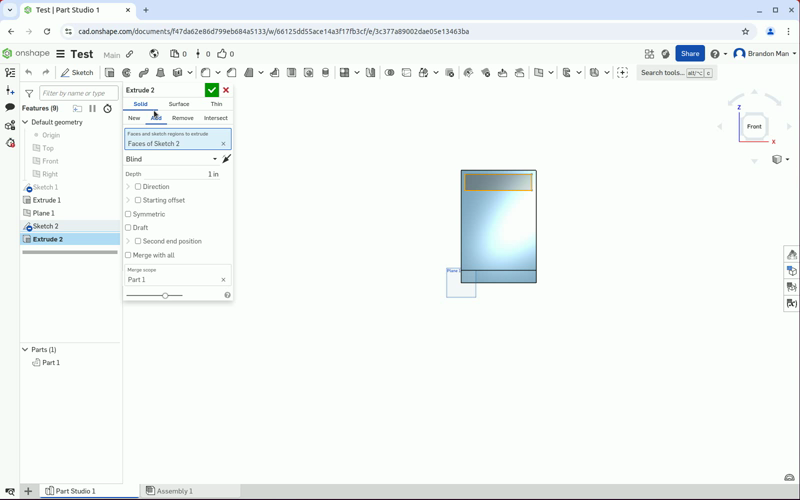
mouse_move(186, 120)
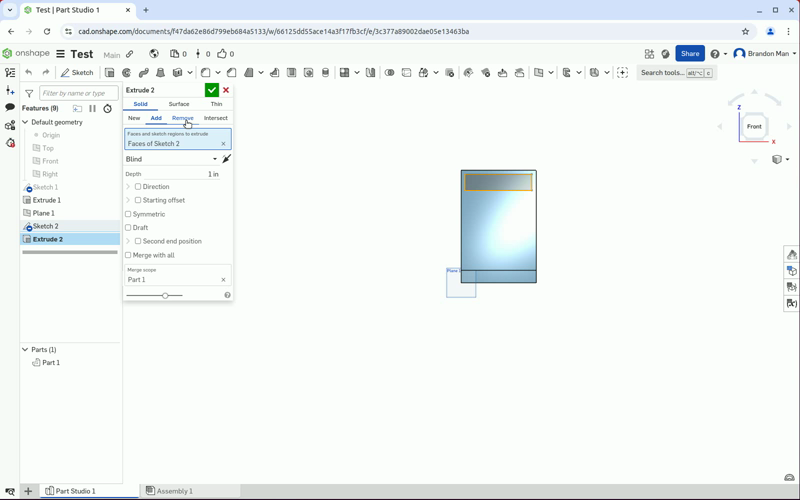
click(186, 120)
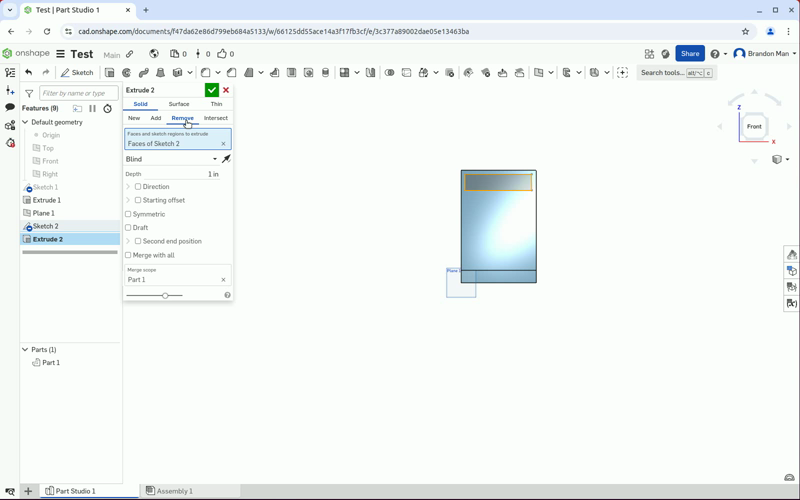
key(tab, 4)
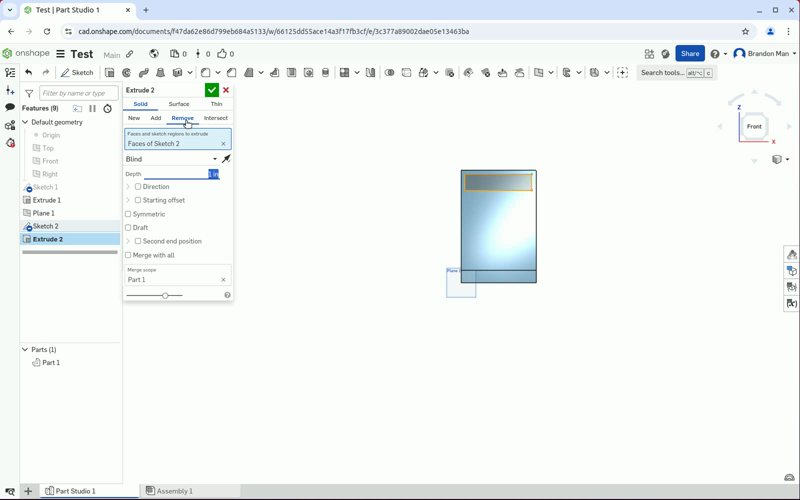
text(15.165)
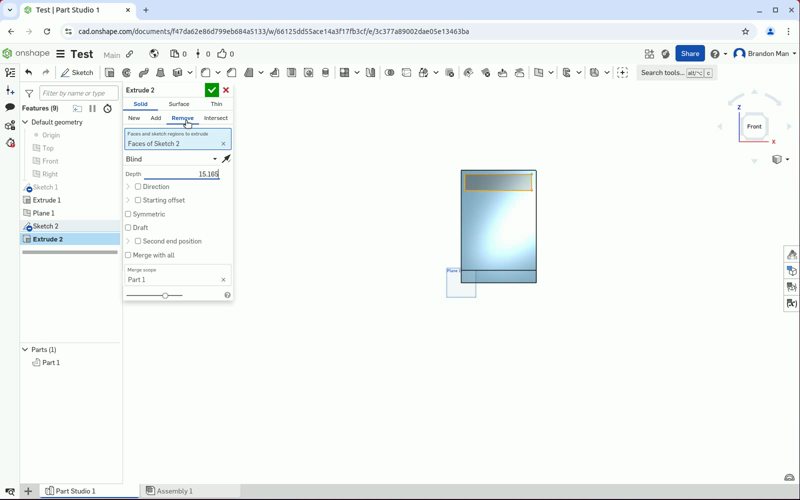
key(tab, 6)
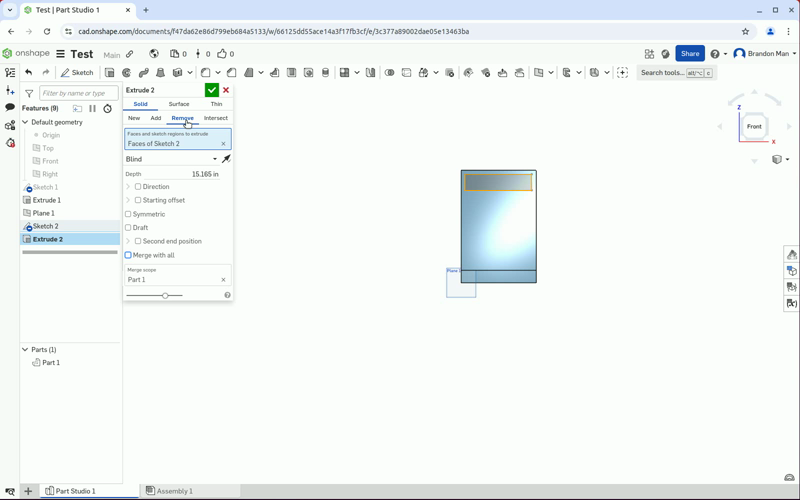
key(space)
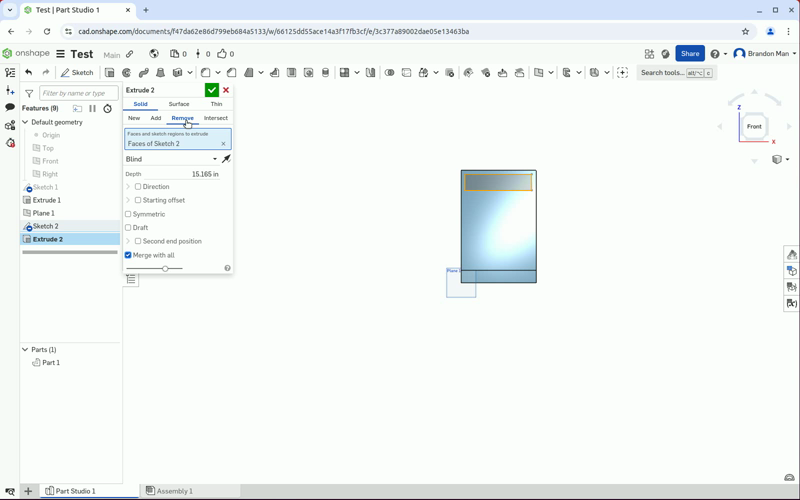
key(enter)
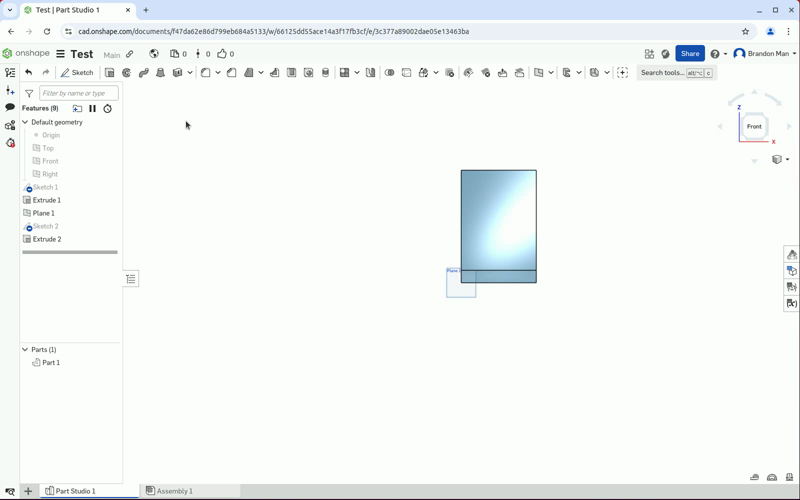
key(shift+h)
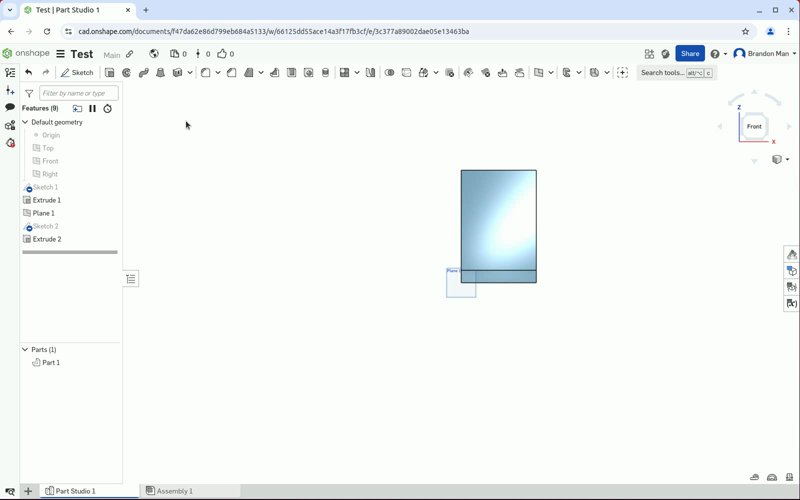
key(shift+h)
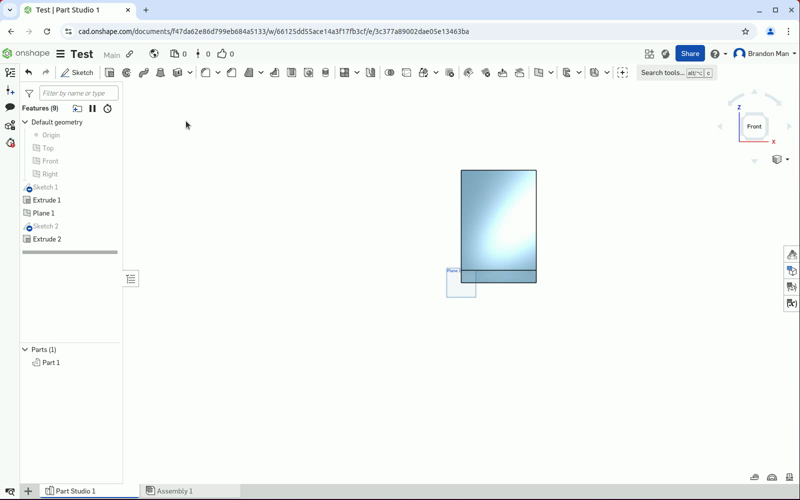
mouse_move(73, 189)
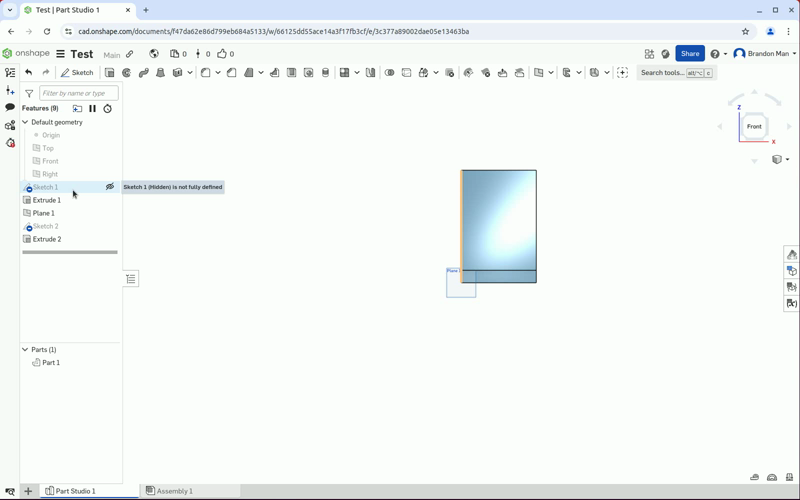
click(73, 189)
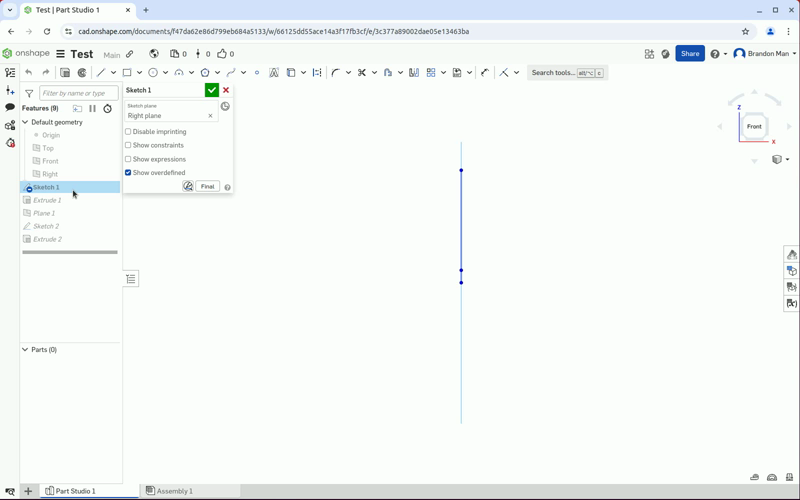
mouse_move(229, 92)
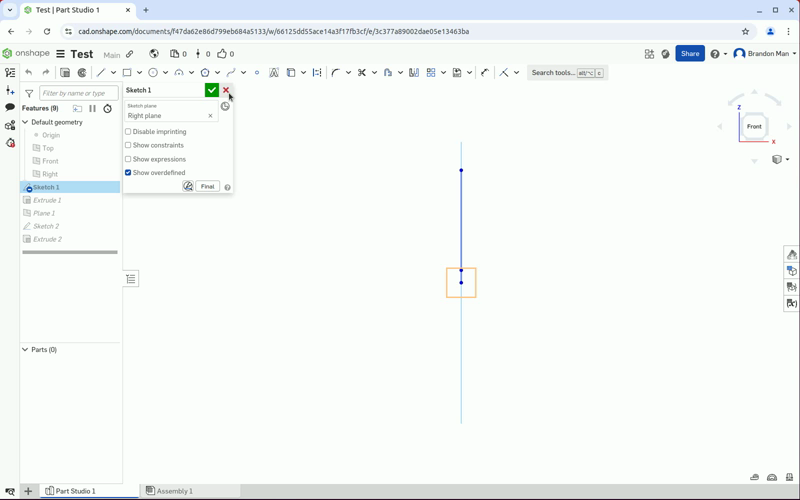
click(229, 92)
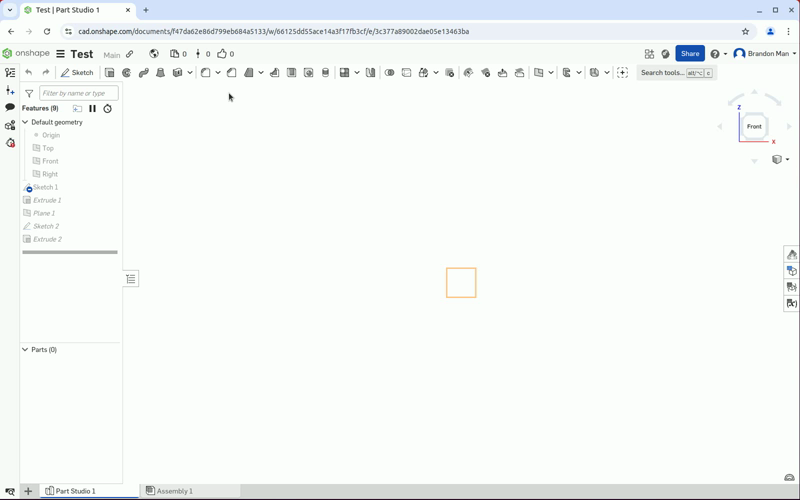
key(shift+s)
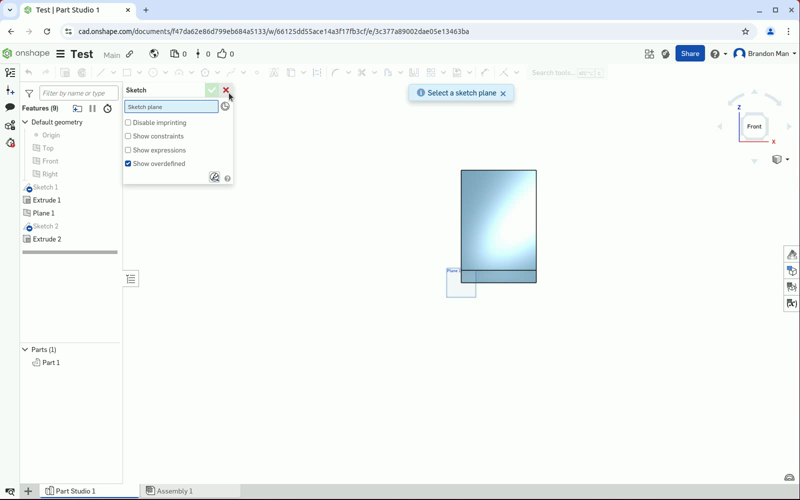
mouse_move(73, 215)
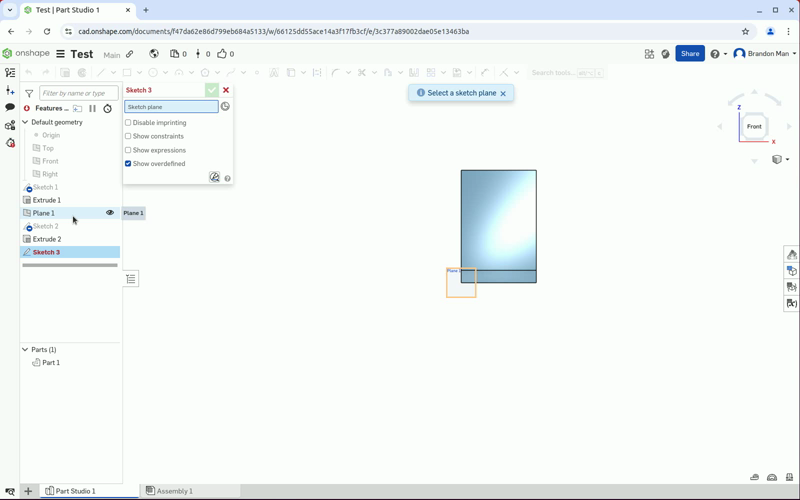
click(73, 215)
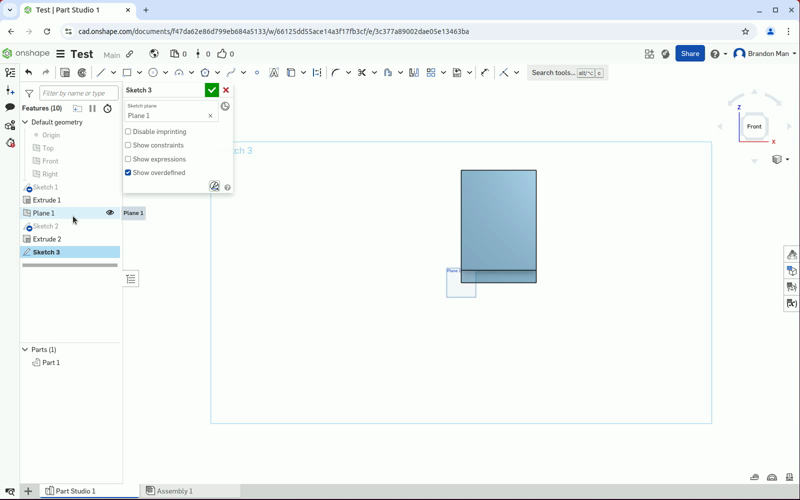
mouse_move(73, 352)
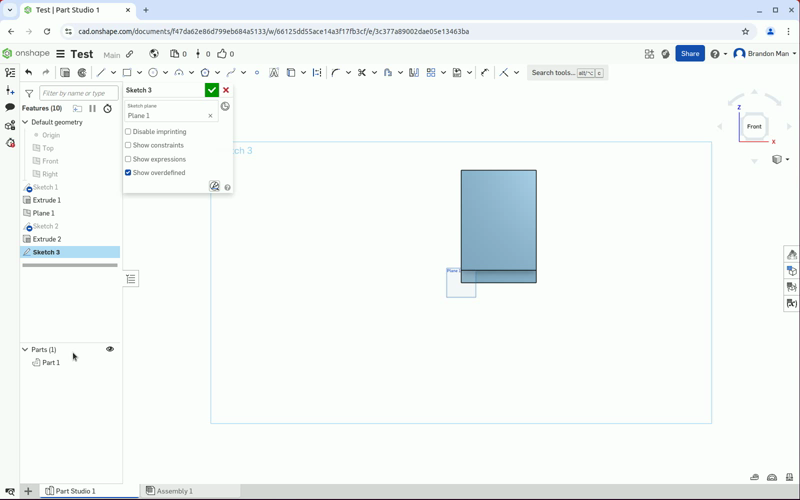
key(y)
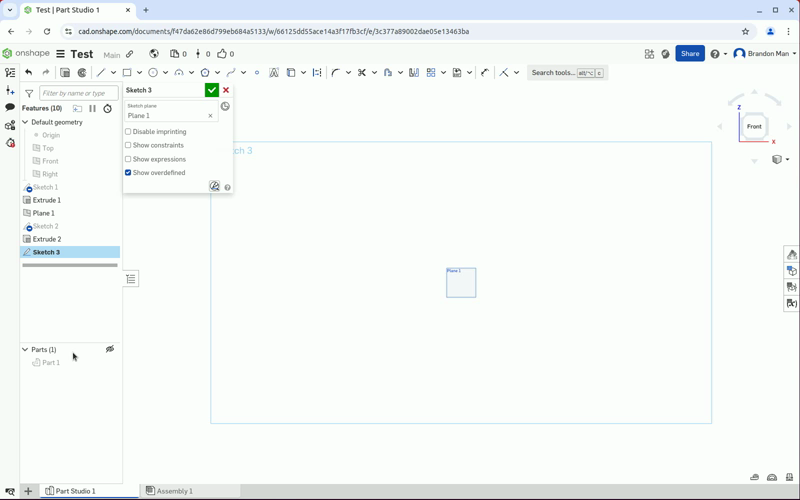
key(l)
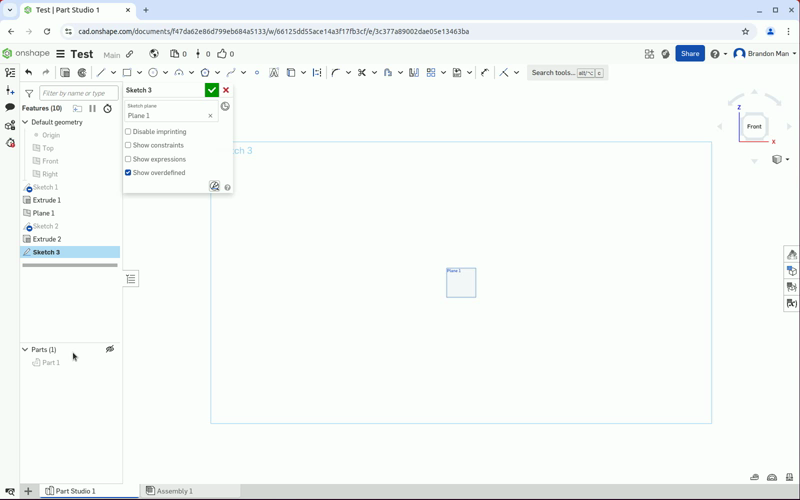
key_down(shift)
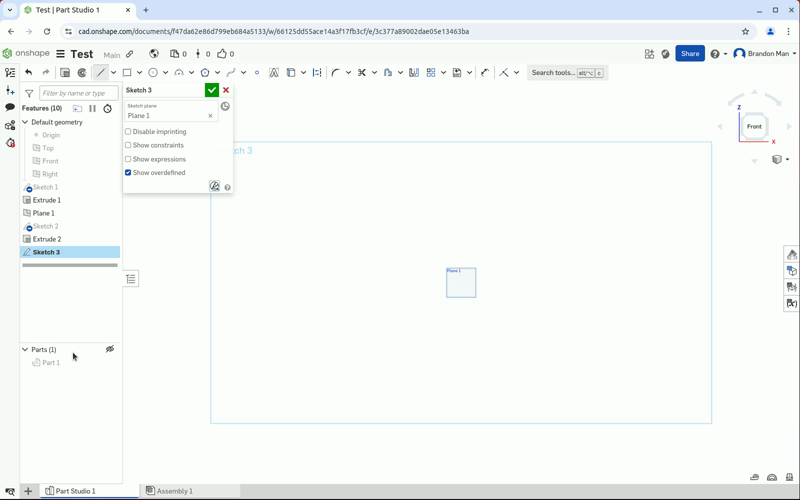
mouse_move(465, 227)
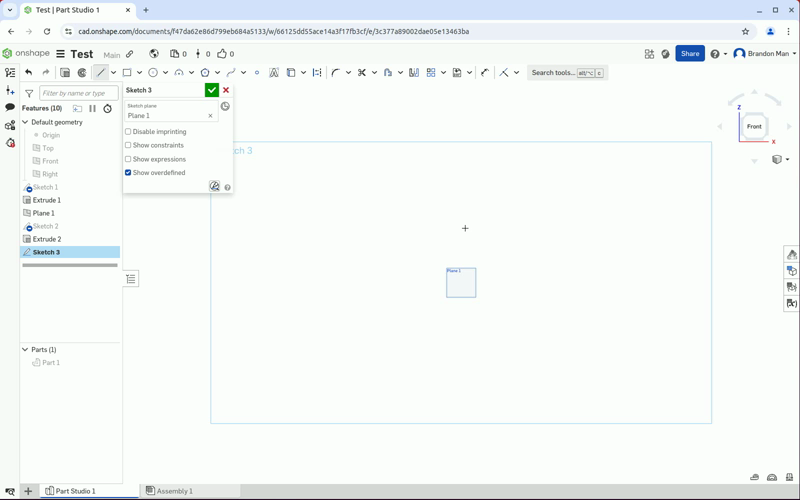
click(465, 227)
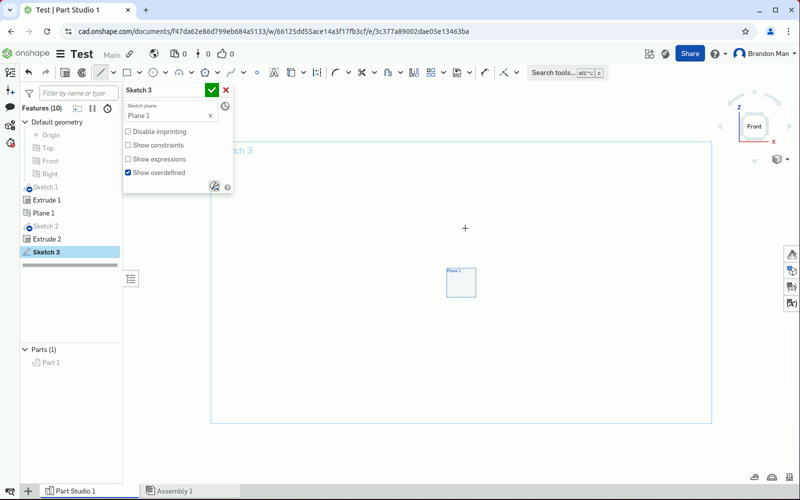
key_up(shift)
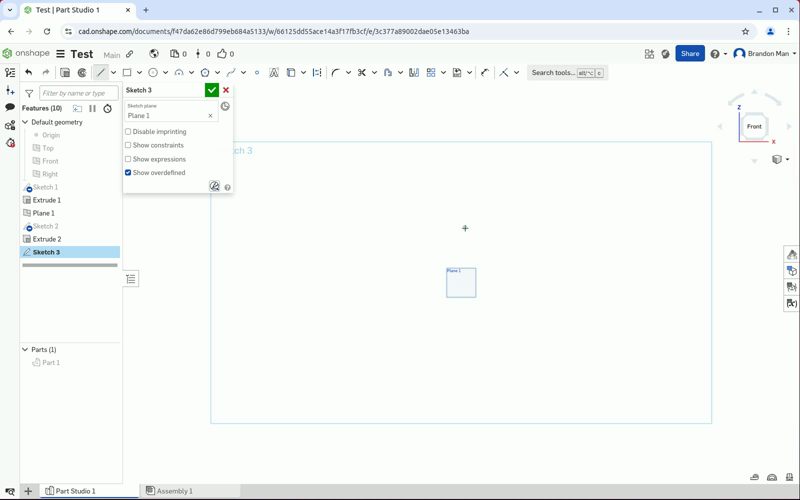
key_down(shift)
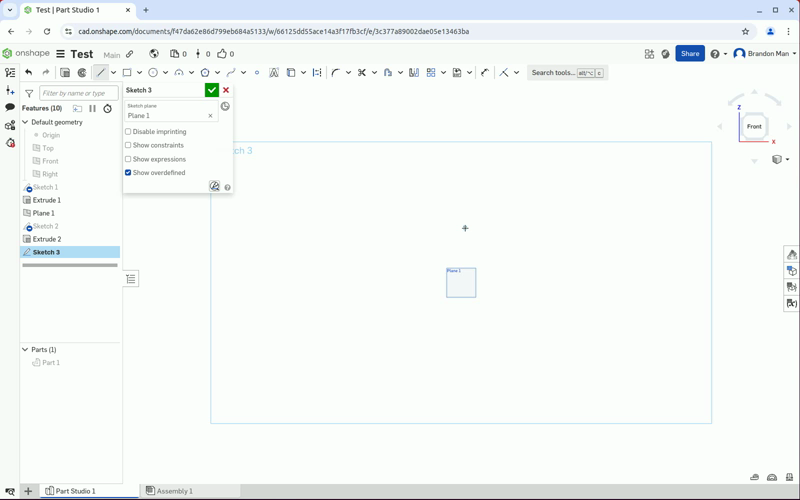
mouse_move(531, 227)
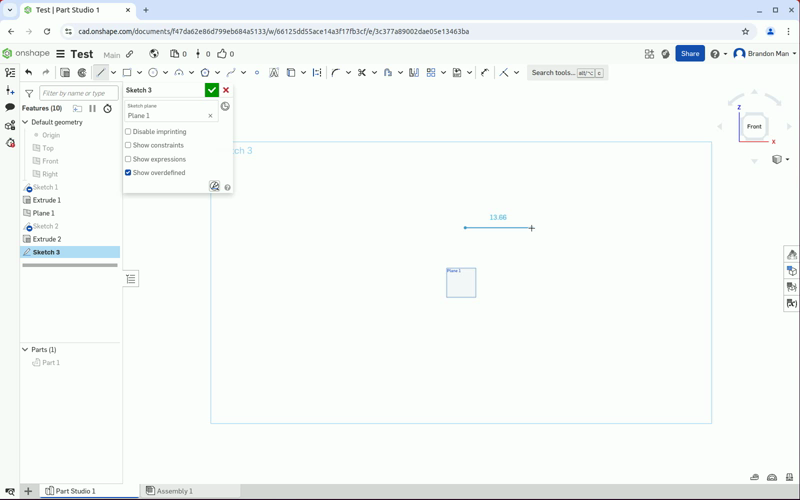
click(531, 227)
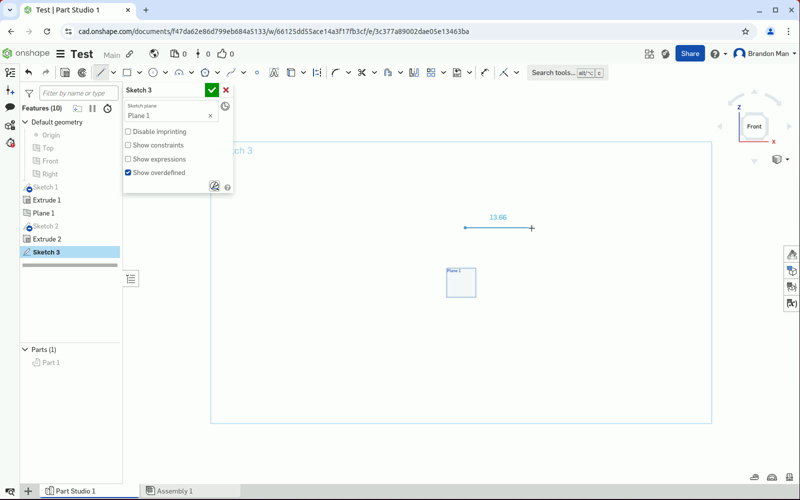
key_up(shift)
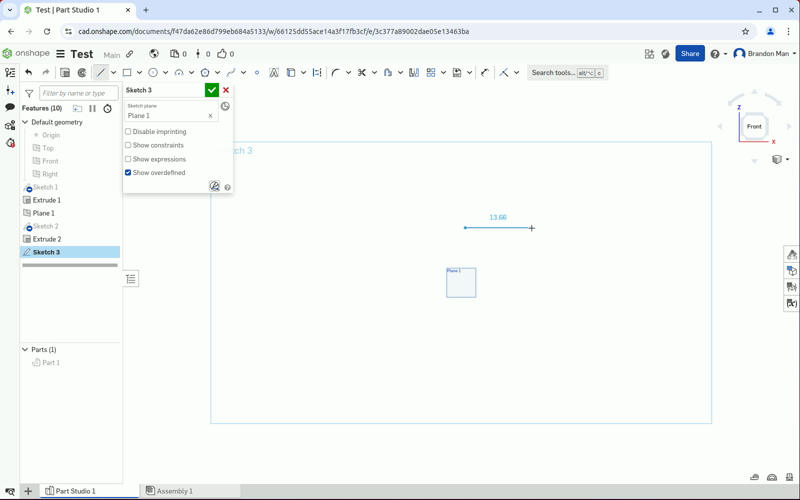
key_down(shift)
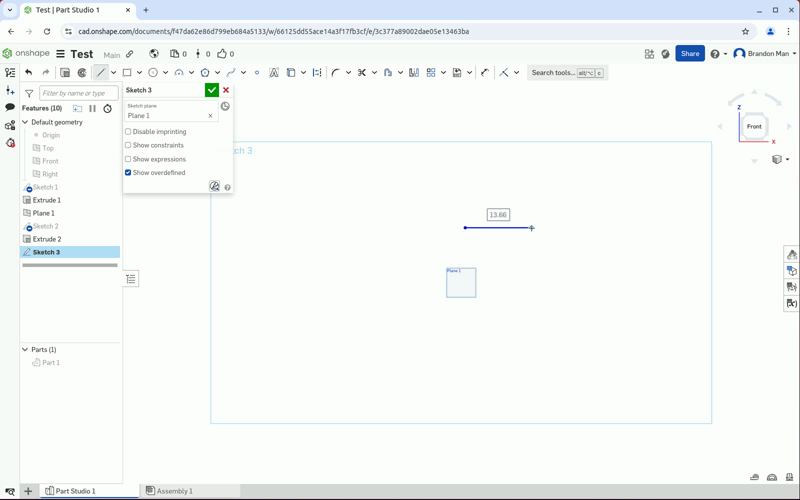
mouse_move(561, 227)
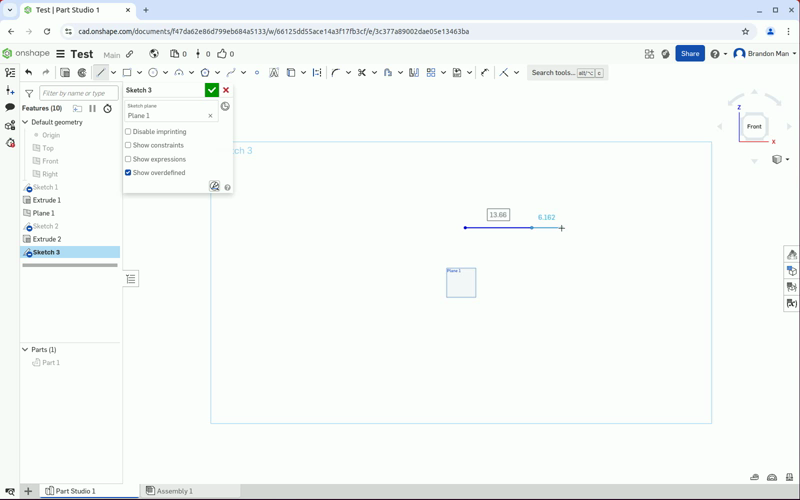
mouse_move(531, 195)
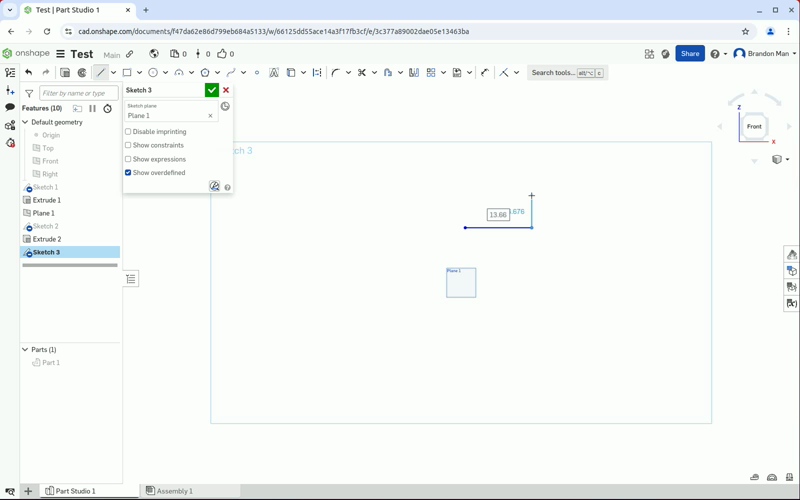
click(531, 195)
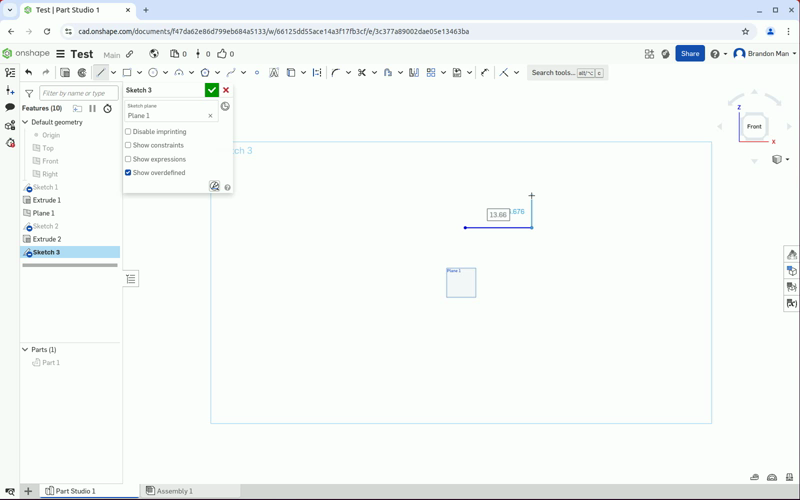
key_up(shift)
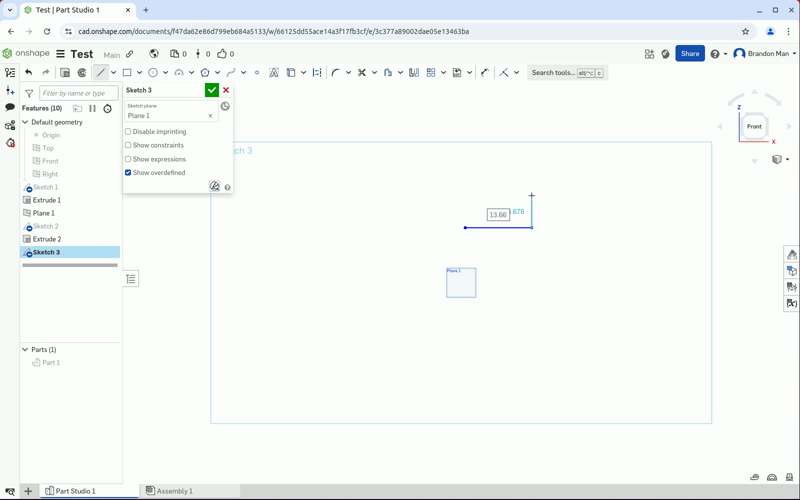
key_down(shift)
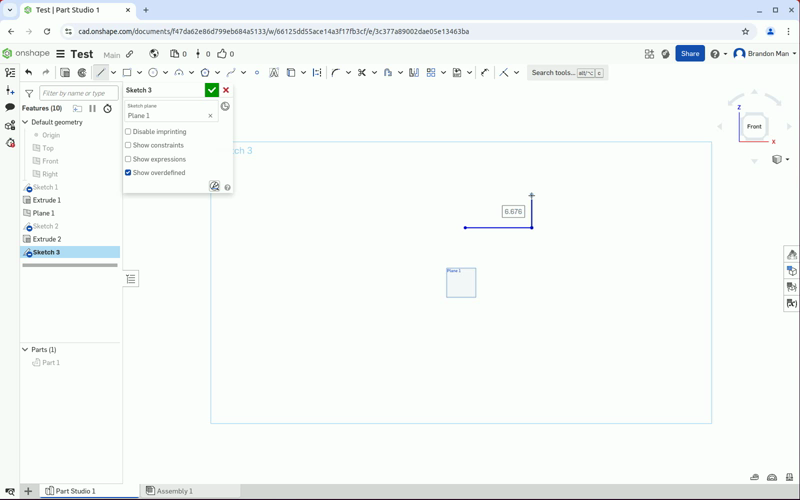
mouse_move(465, 195)
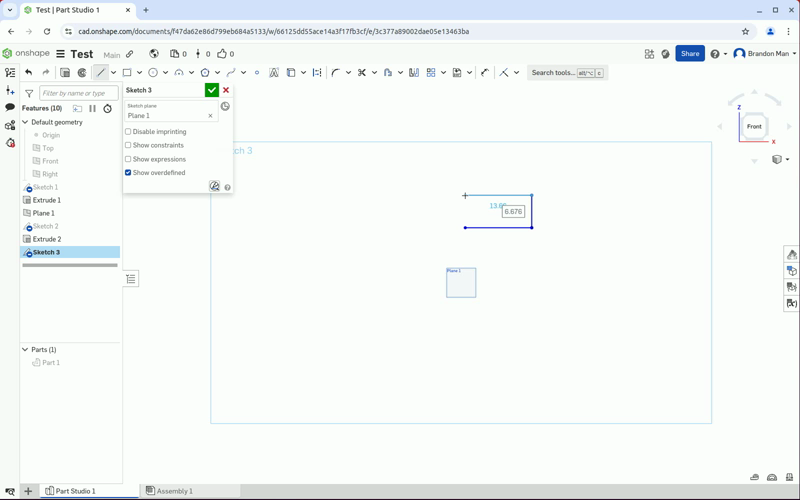
click(465, 195)
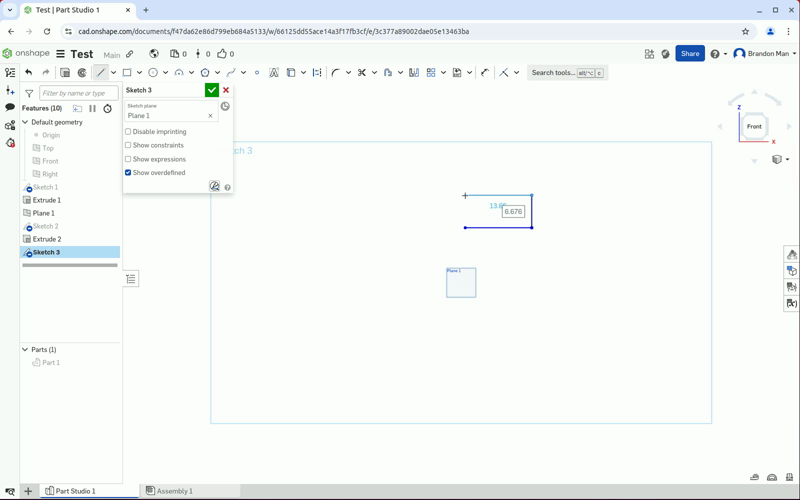
key_up(shift)
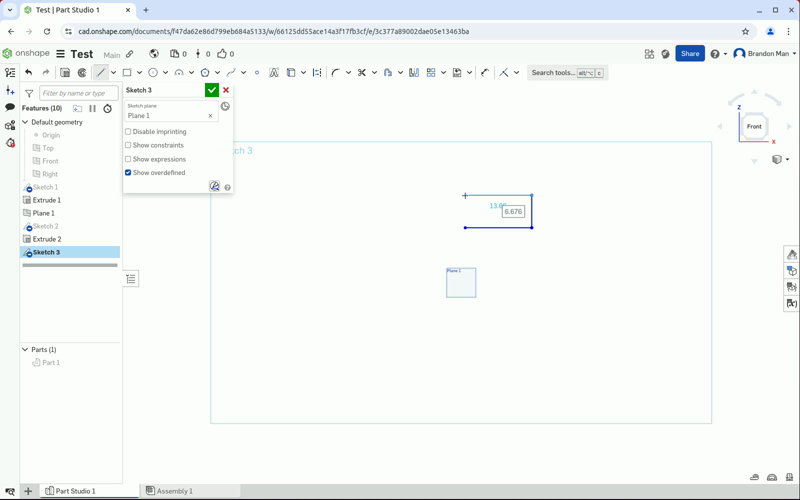
mouse_move(495, 195)
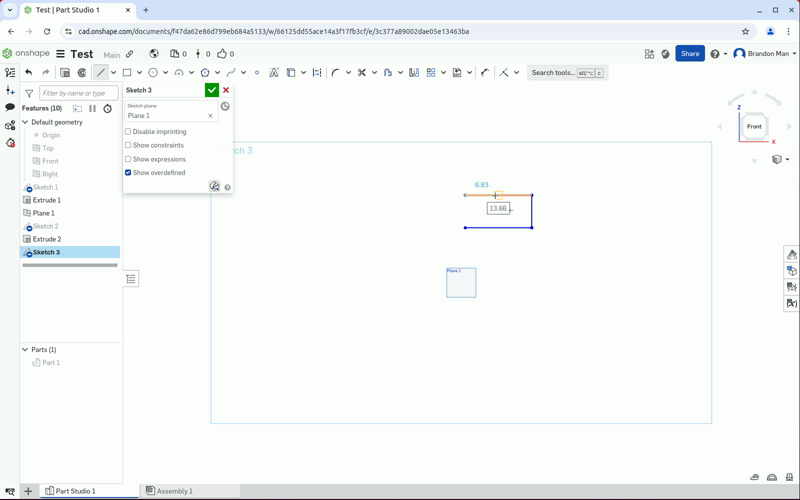
key_down(shift)
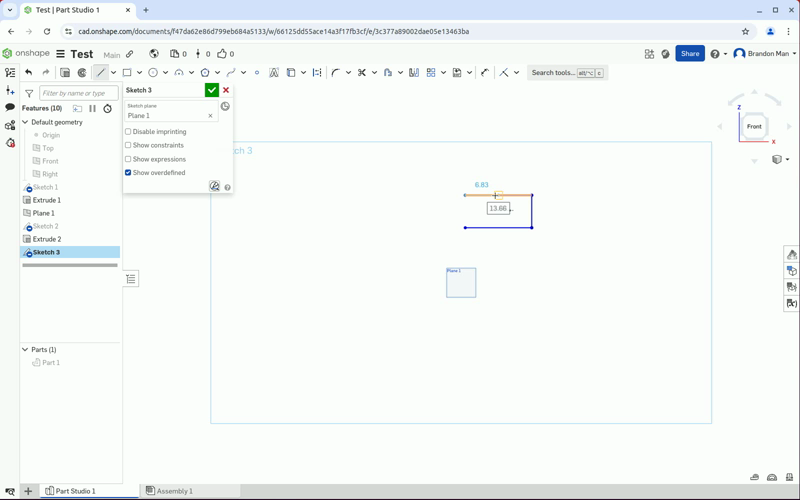
mouse_move(465, 227)
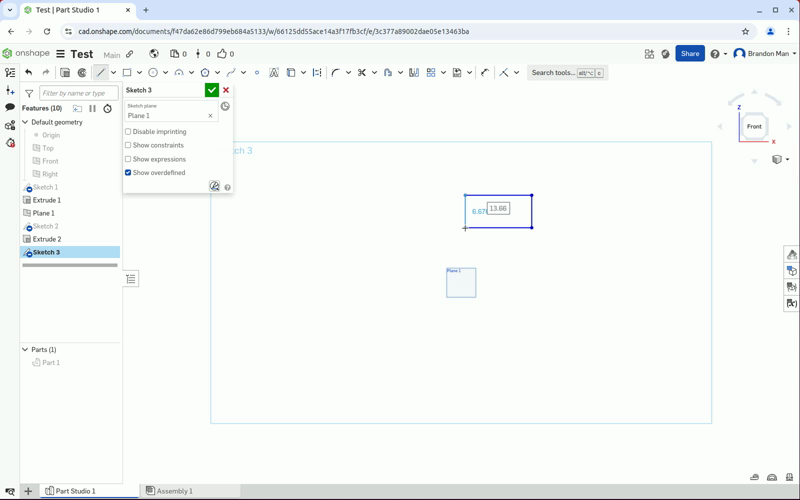
key_up(shift)
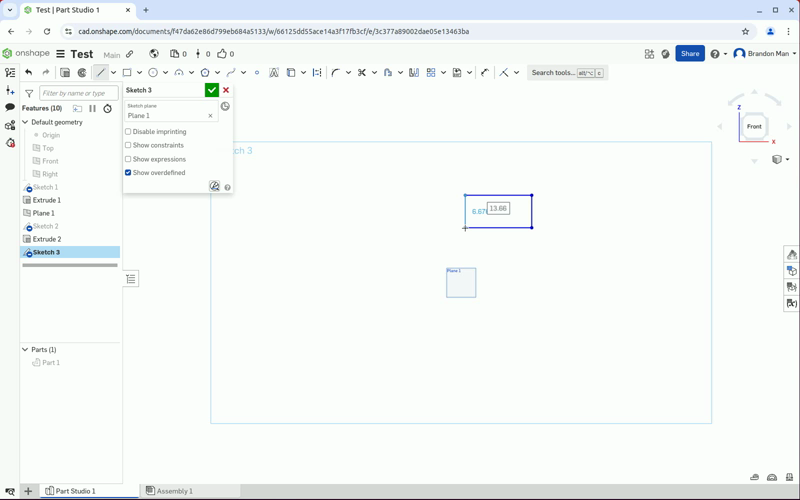
click(465, 227)
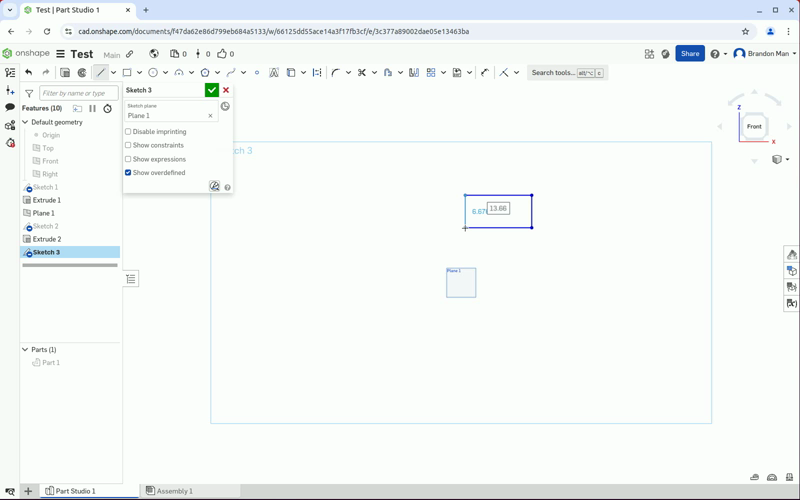
key(esc)
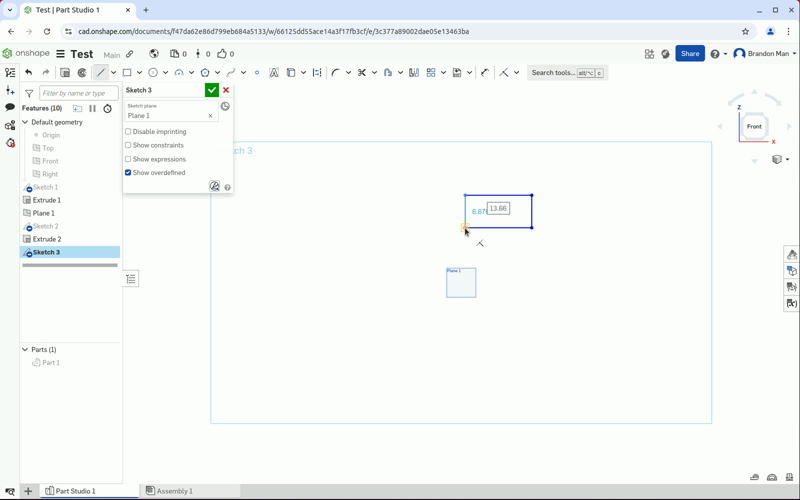
mouse_move(477, 215)
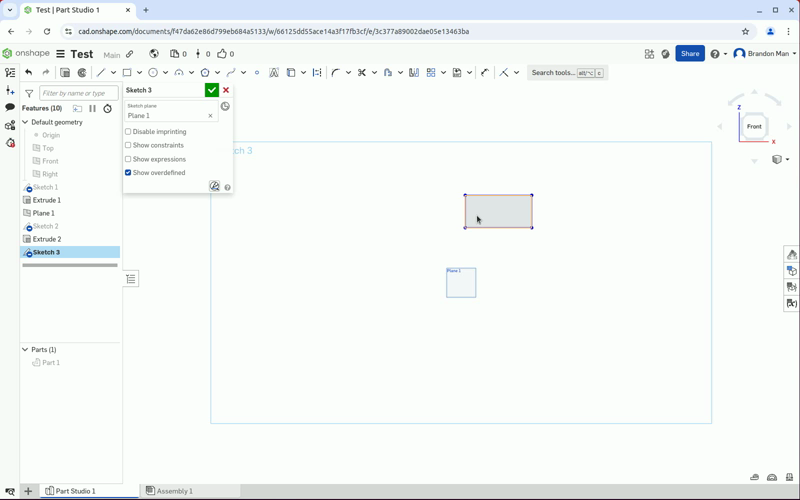
click(477, 215)
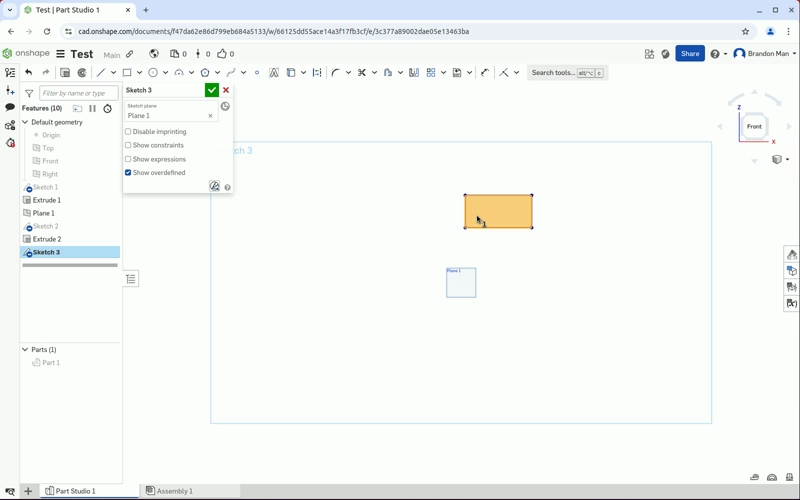
mouse_move(73, 352)
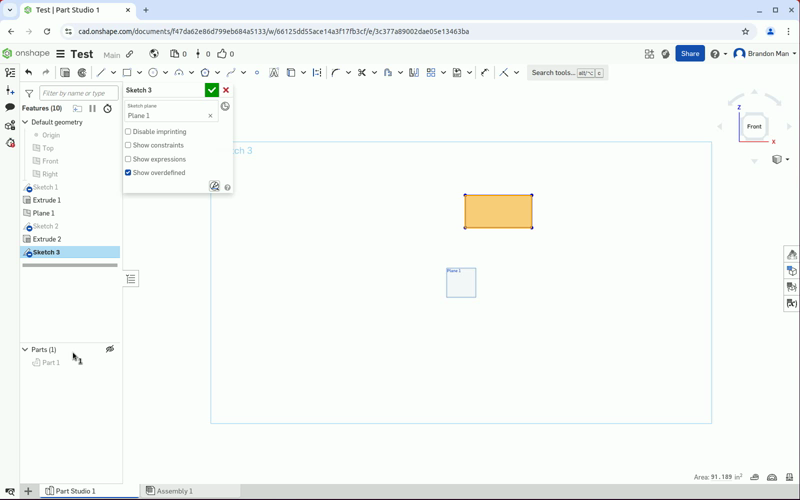
key(shift+y)
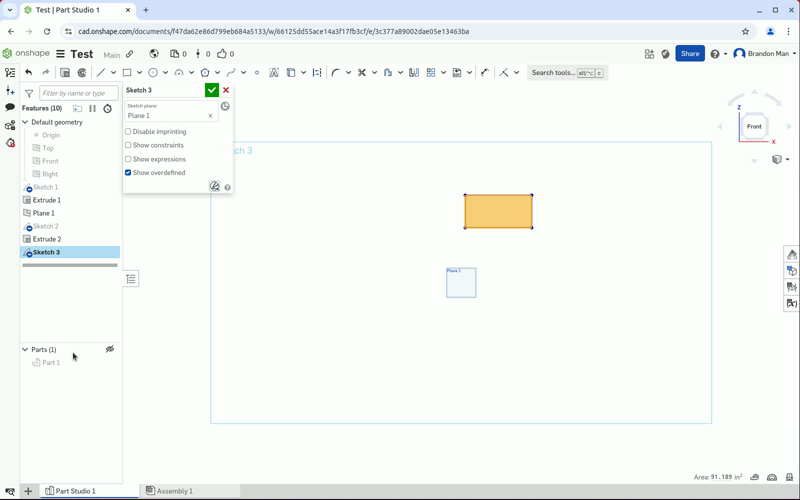
key(shift+e)
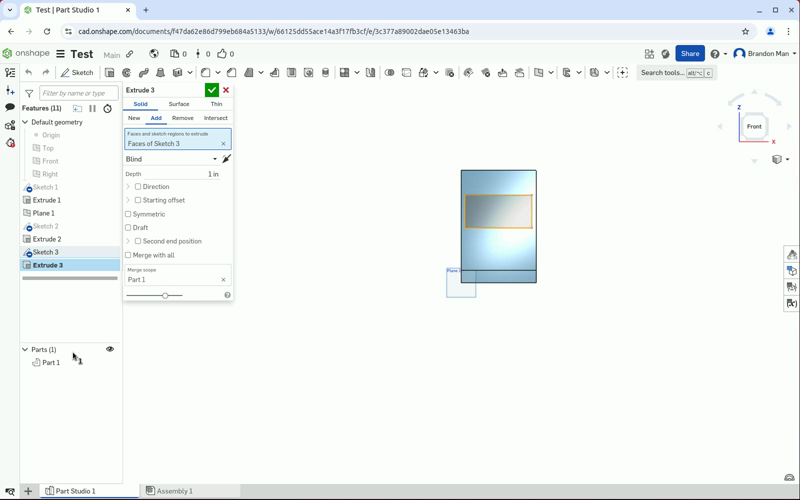
mouse_move(143, 106)
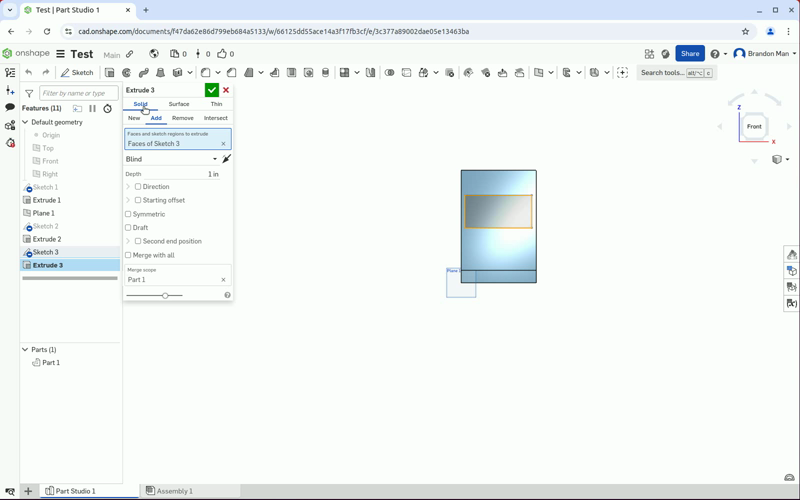
click(143, 106)
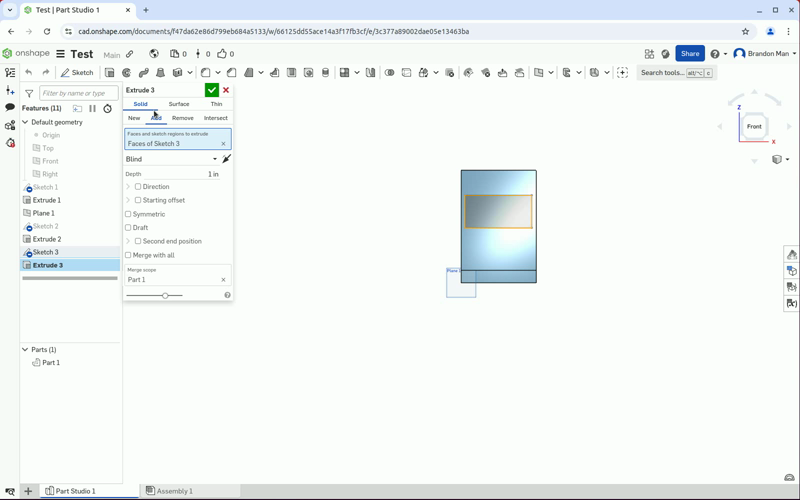
mouse_move(186, 120)
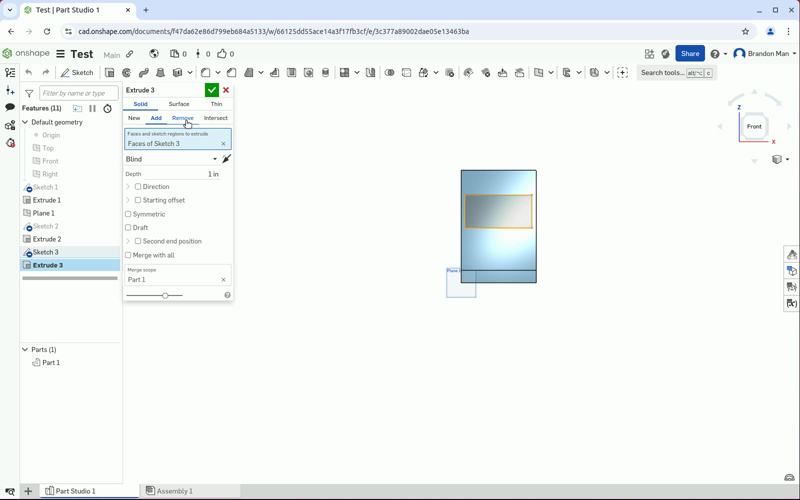
click(186, 120)
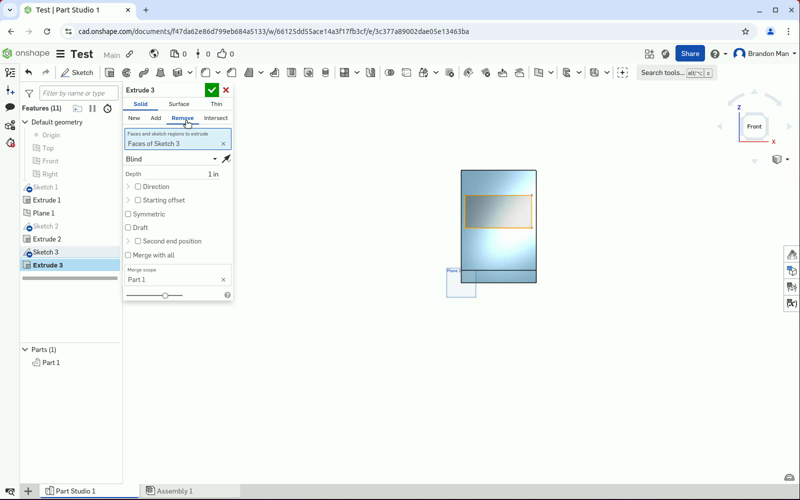
key(tab, 4)
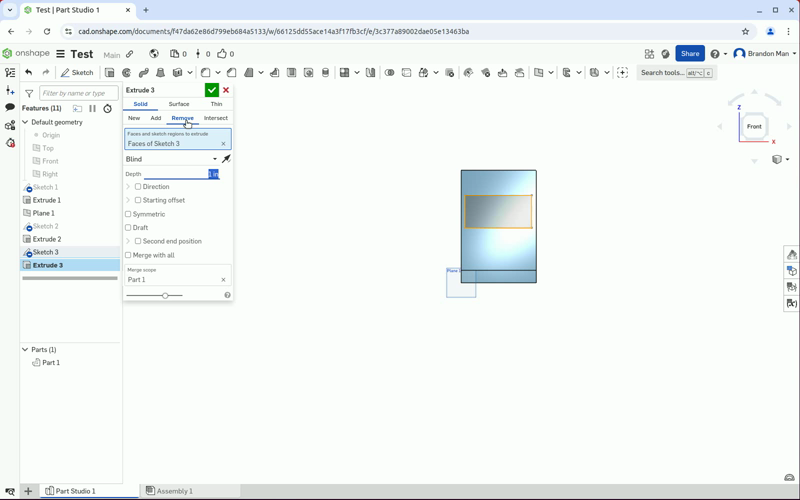
text(15.165)
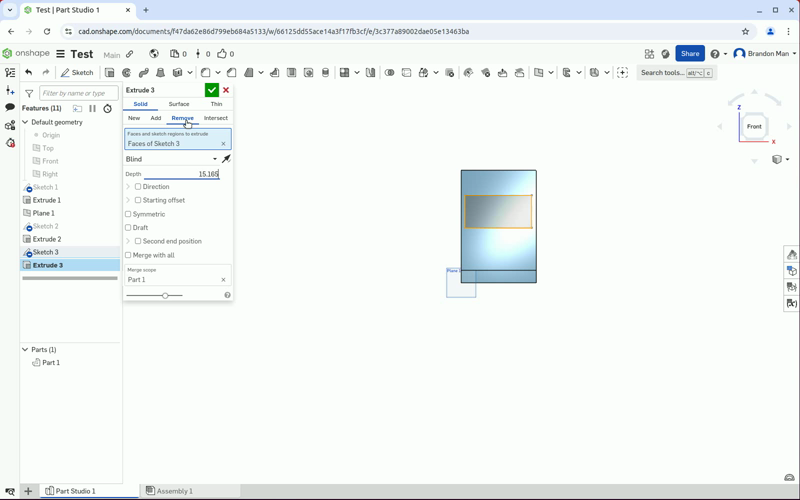
key(tab, 6)
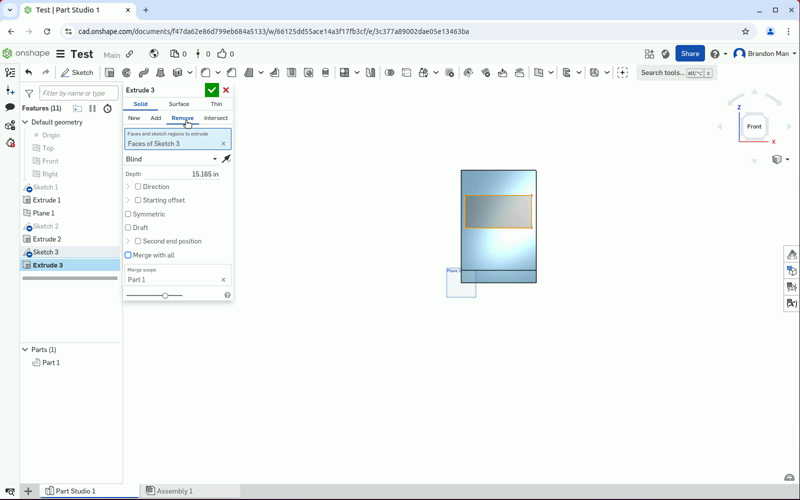
key(space)
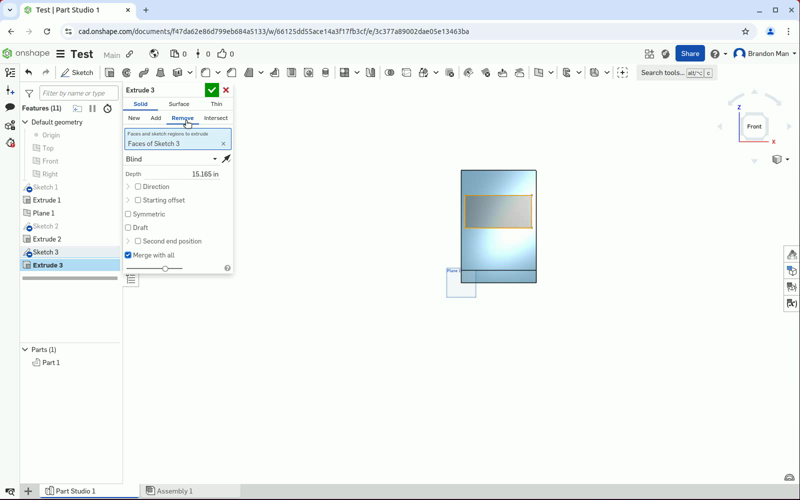
key(enter)
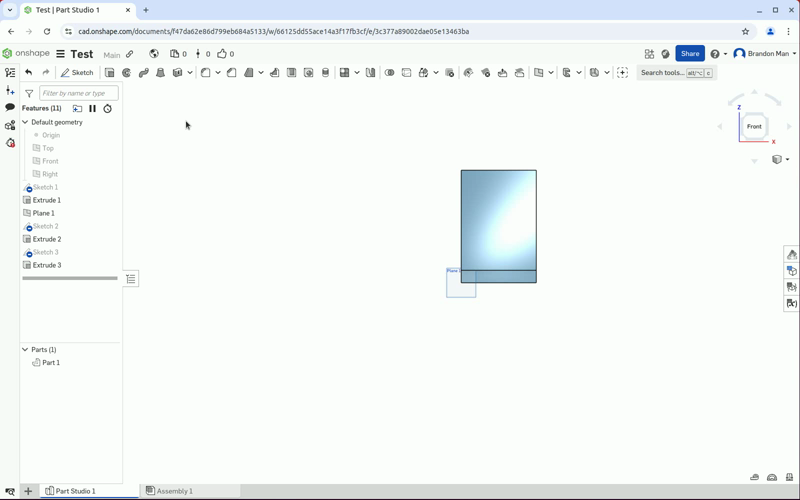
key(shift+h)
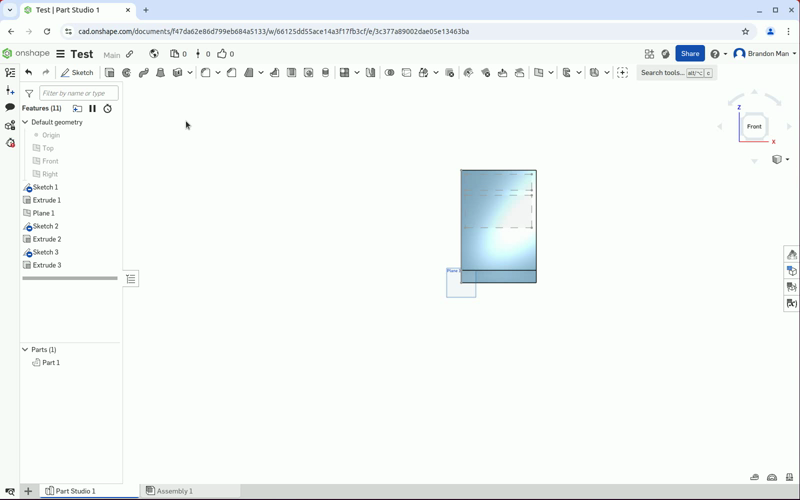
key(shift+h)
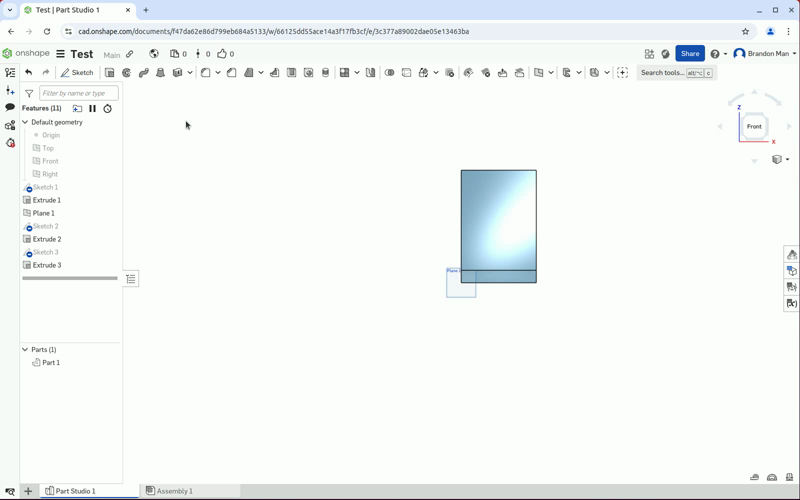
mouse_move(73, 189)
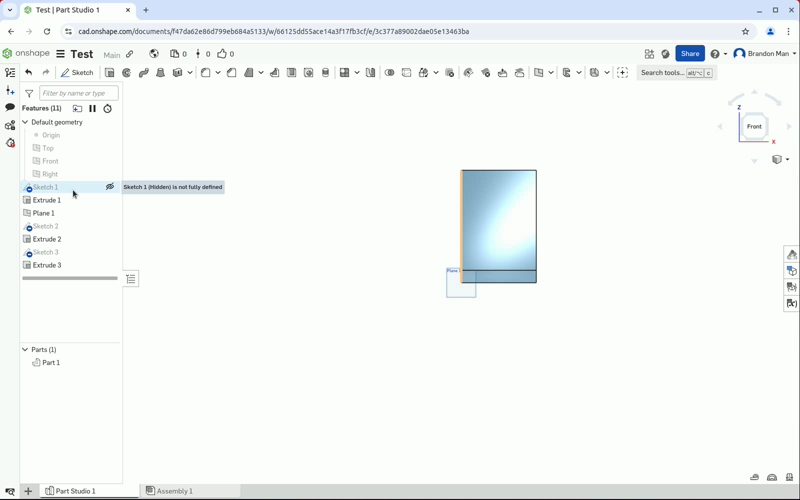
click(73, 189)
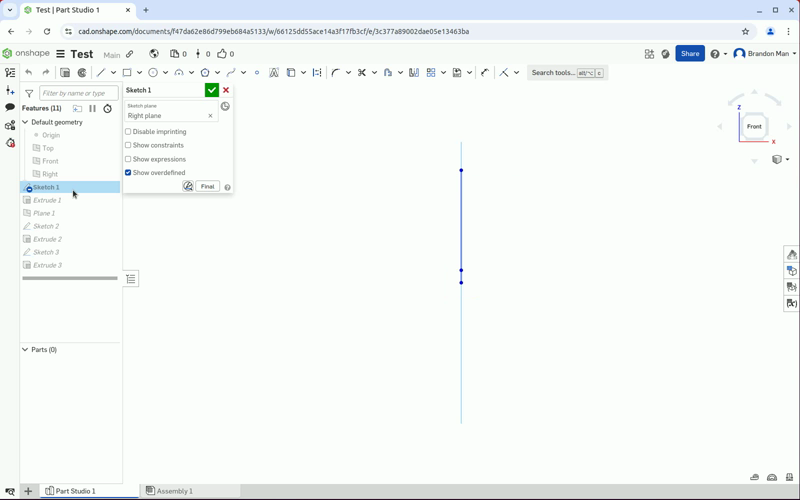
mouse_move(229, 92)
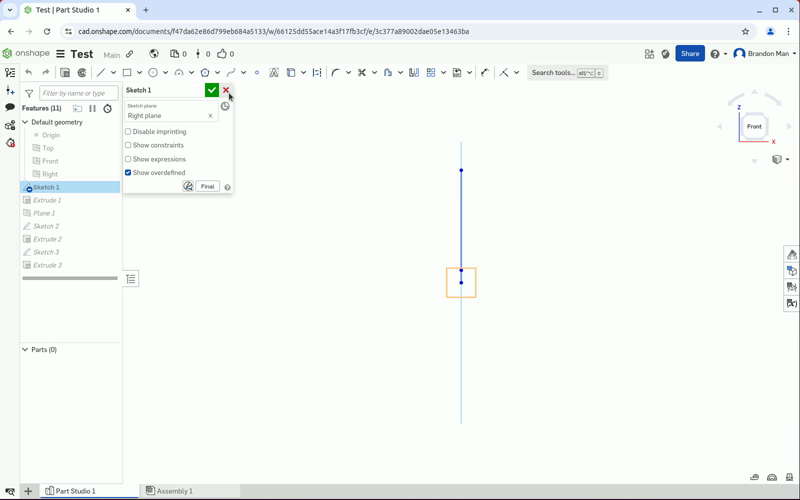
click(229, 92)
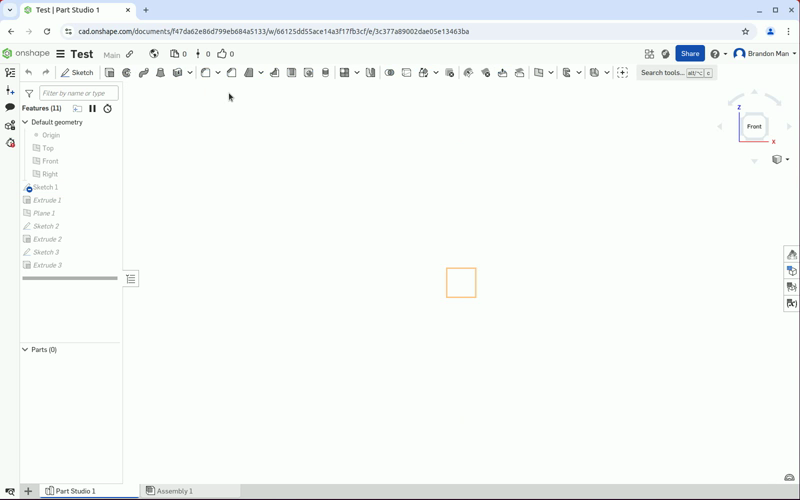
key(shift+s)
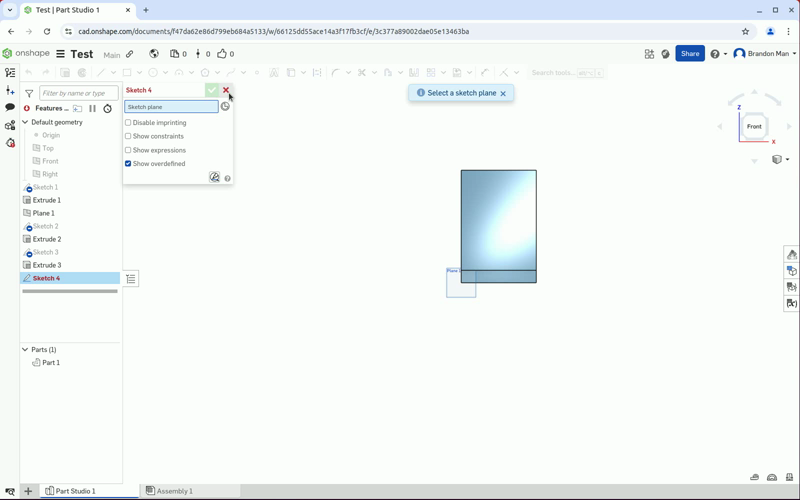
mouse_move(73, 215)
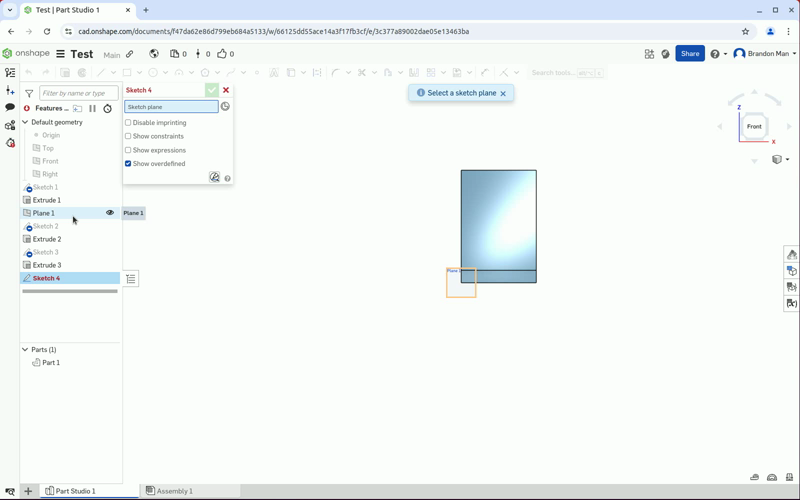
click(73, 215)
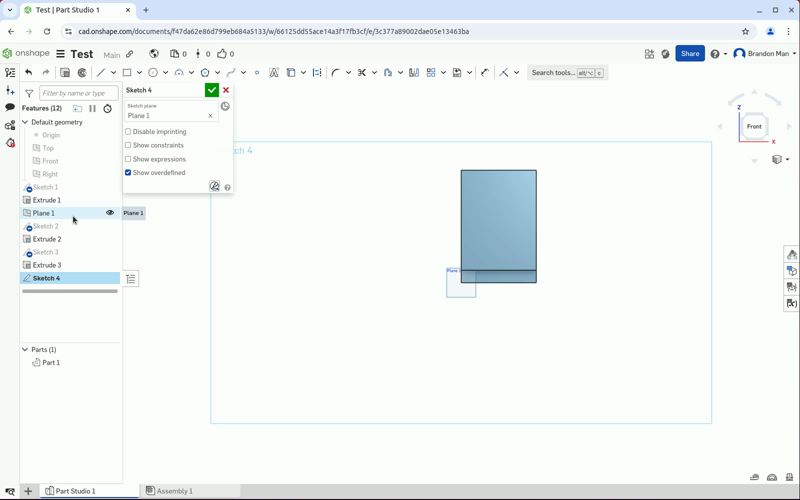
mouse_move(73, 352)
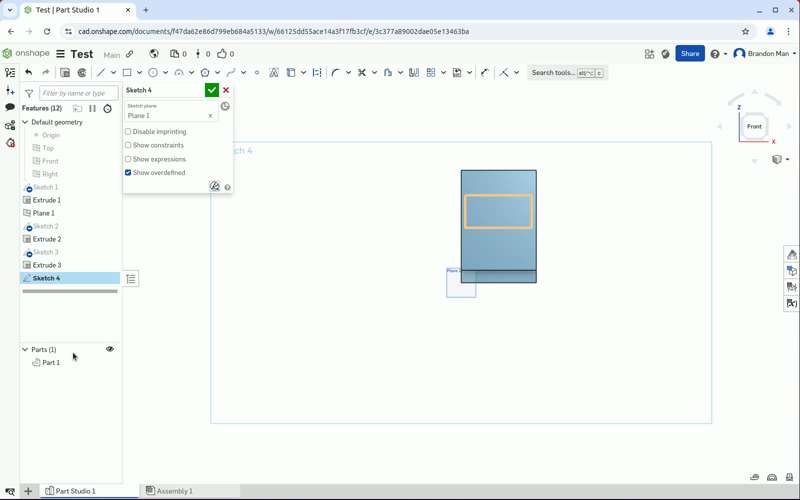
key(y)
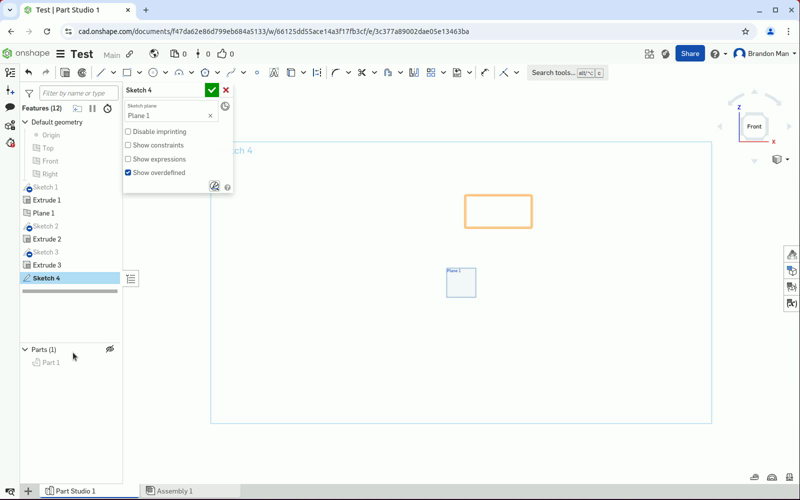
key(l)
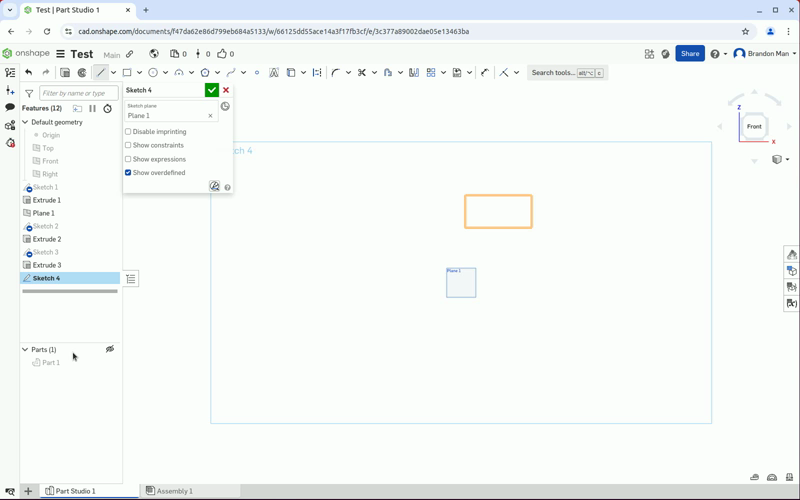
key_down(shift)
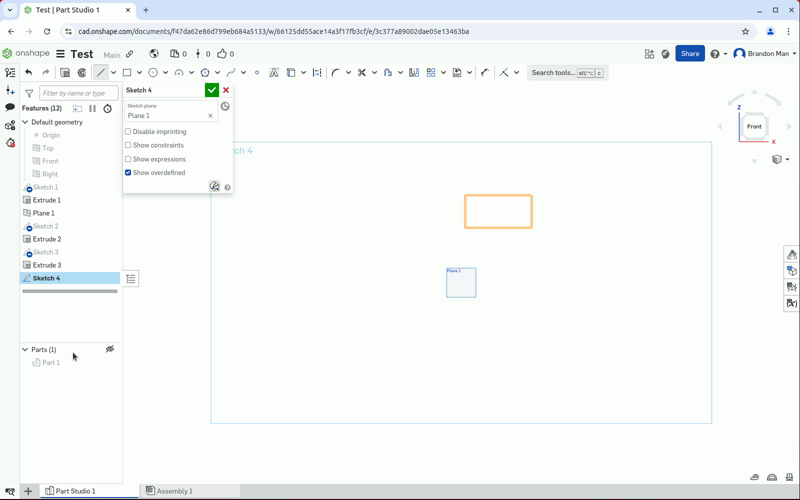
mouse_move(465, 265)
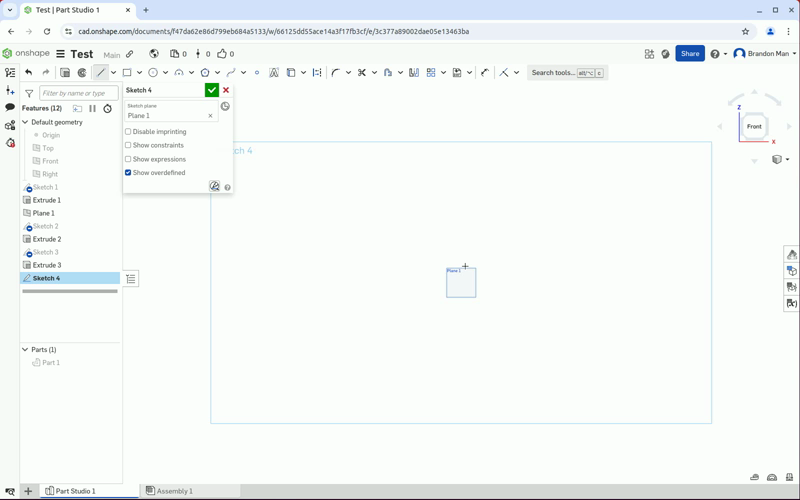
click(465, 265)
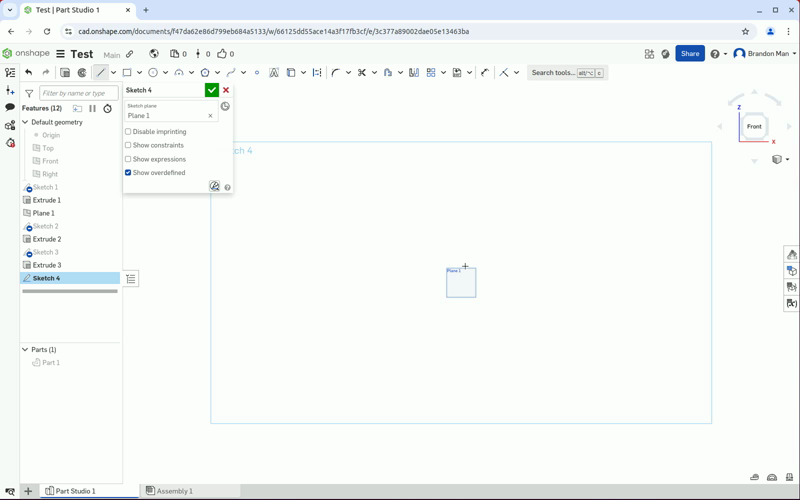
key_up(shift)
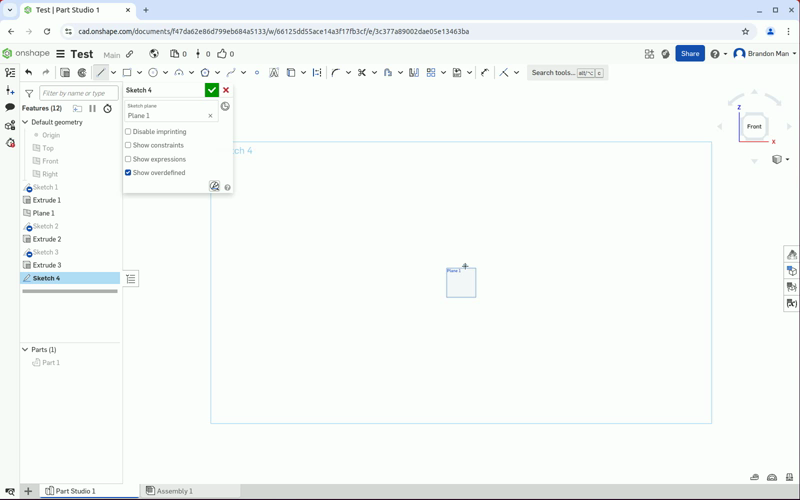
key_down(shift)
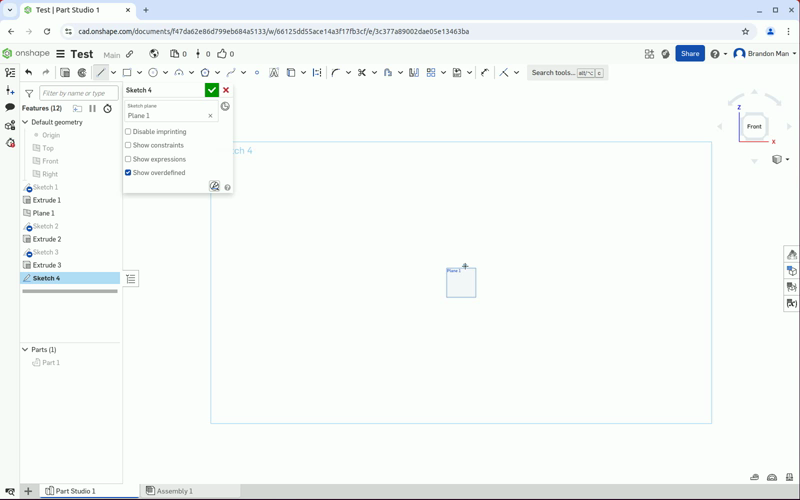
mouse_move(531, 265)
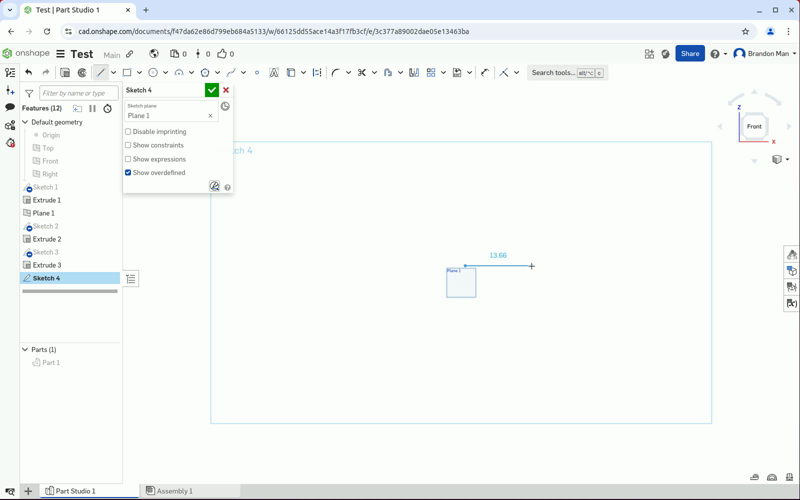
click(531, 265)
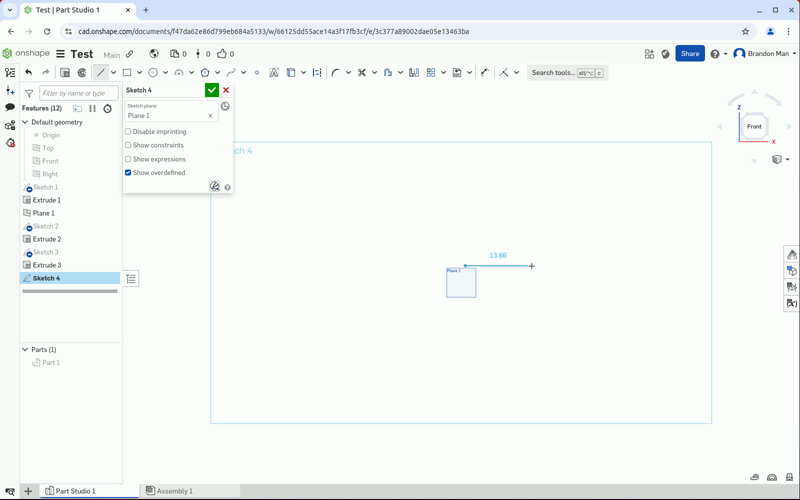
key_up(shift)
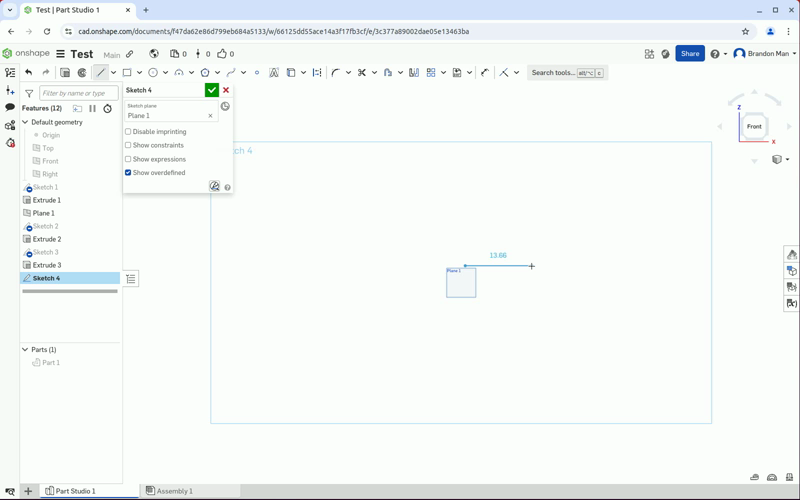
key_down(shift)
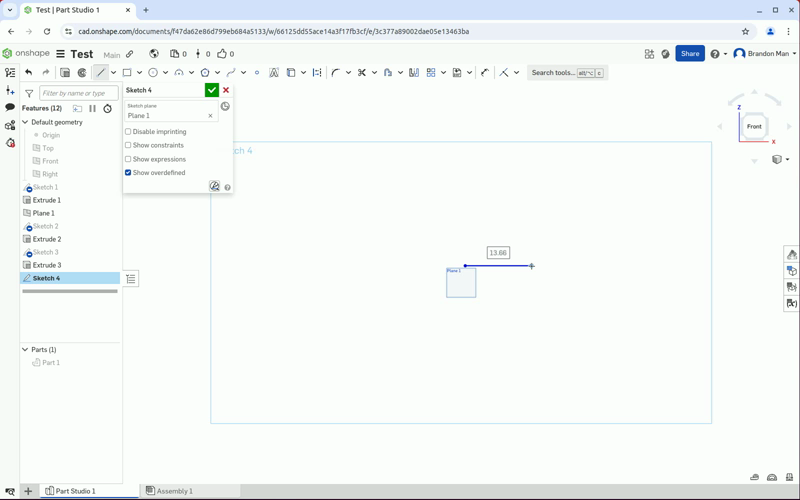
mouse_move(561, 265)
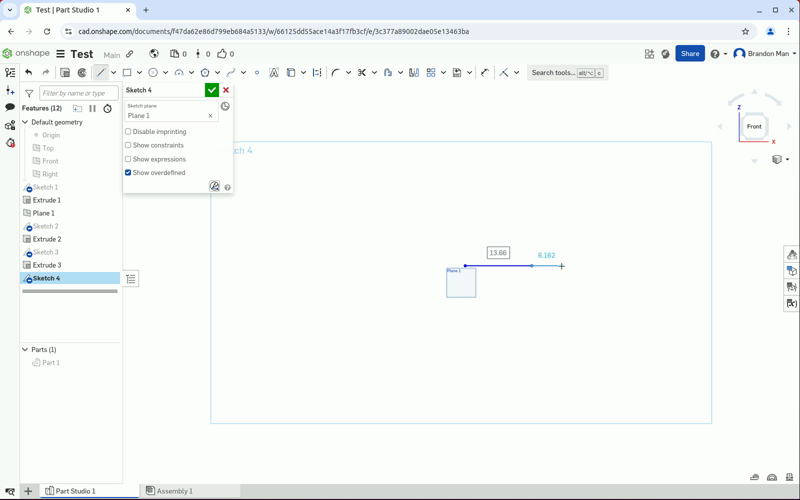
mouse_move(531, 232)
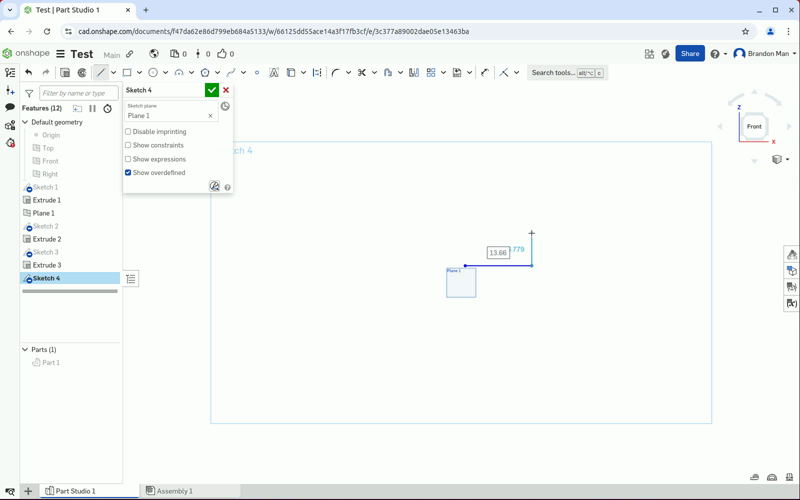
click(531, 232)
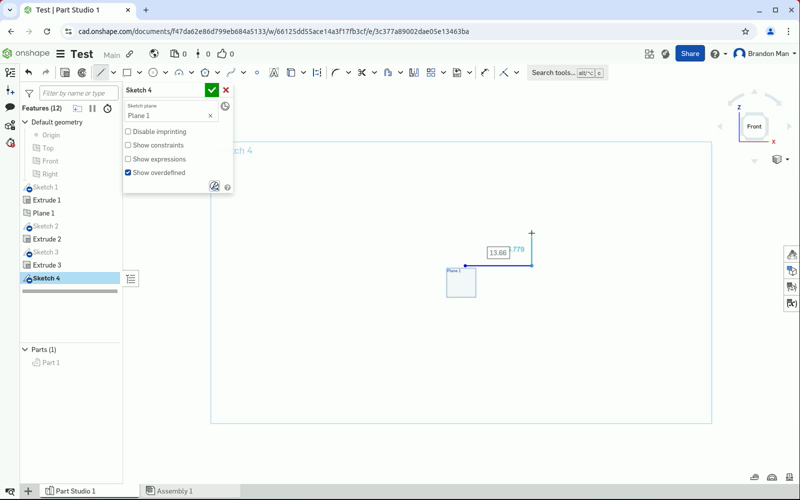
key_up(shift)
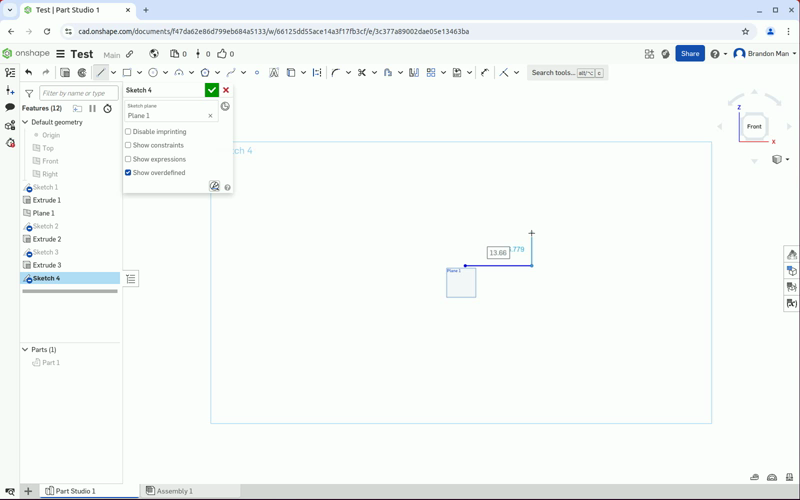
key_down(shift)
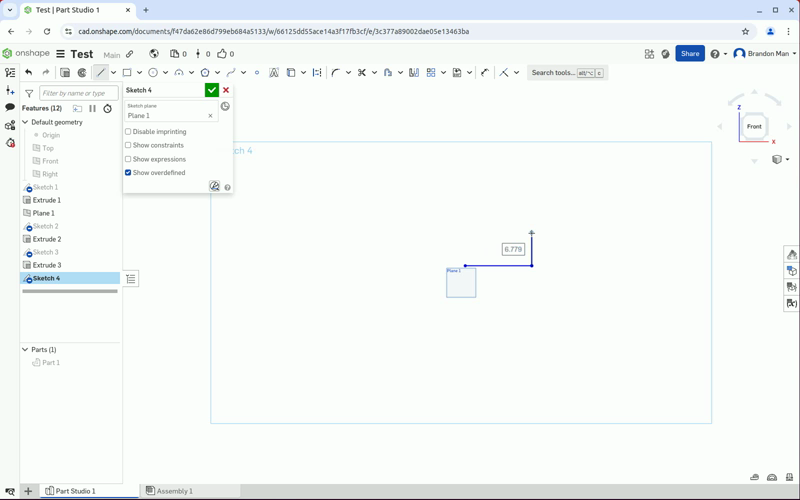
mouse_move(465, 232)
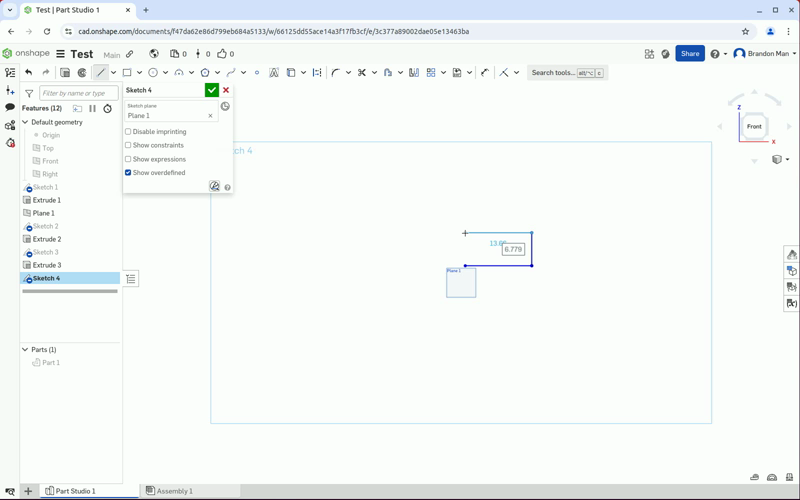
click(465, 232)
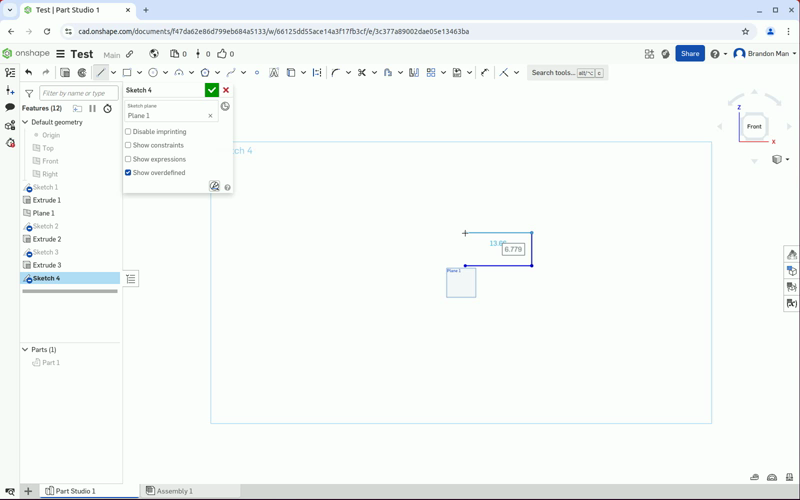
key_up(shift)
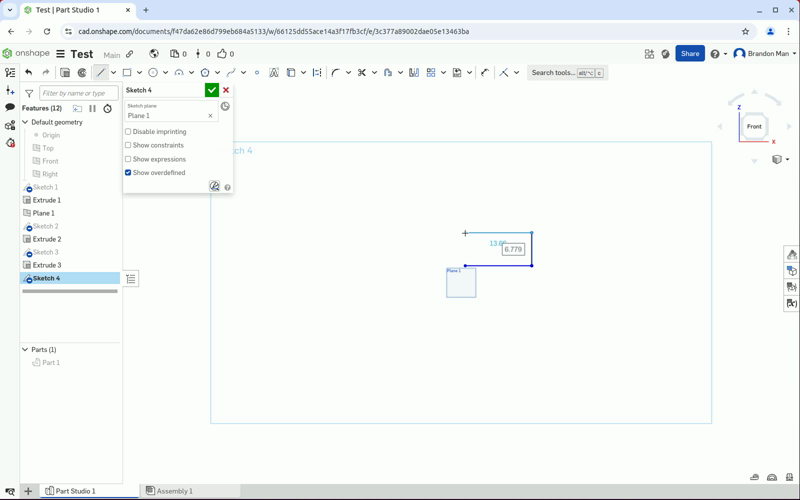
mouse_move(495, 232)
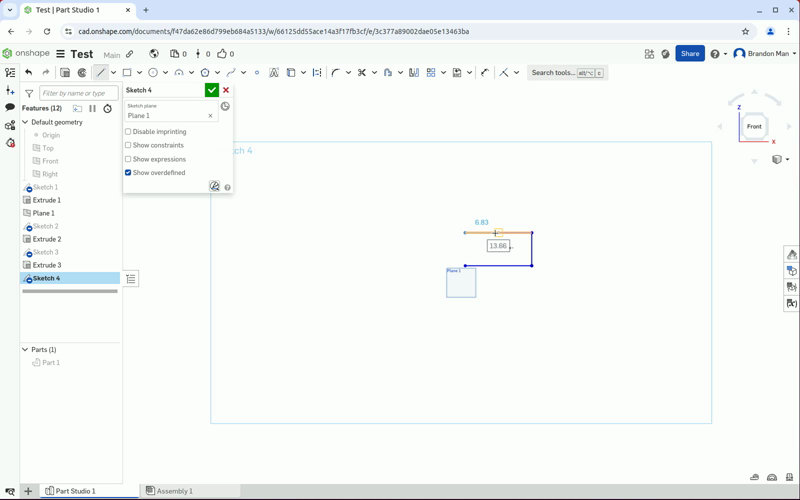
key_down(shift)
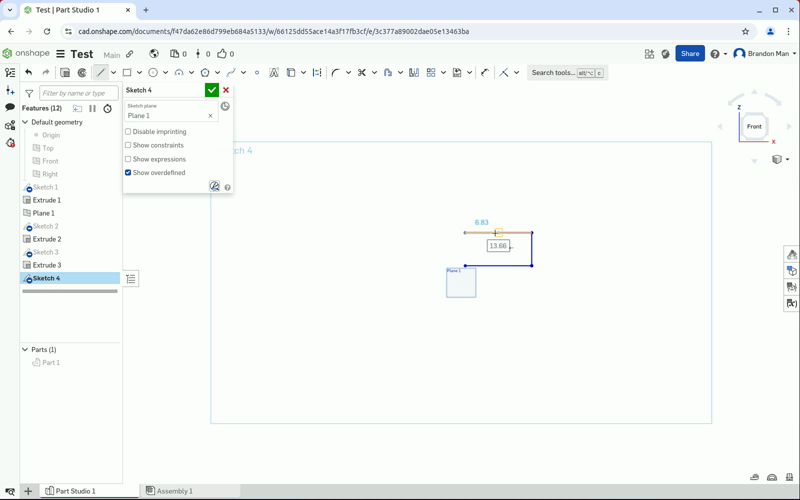
mouse_move(465, 265)
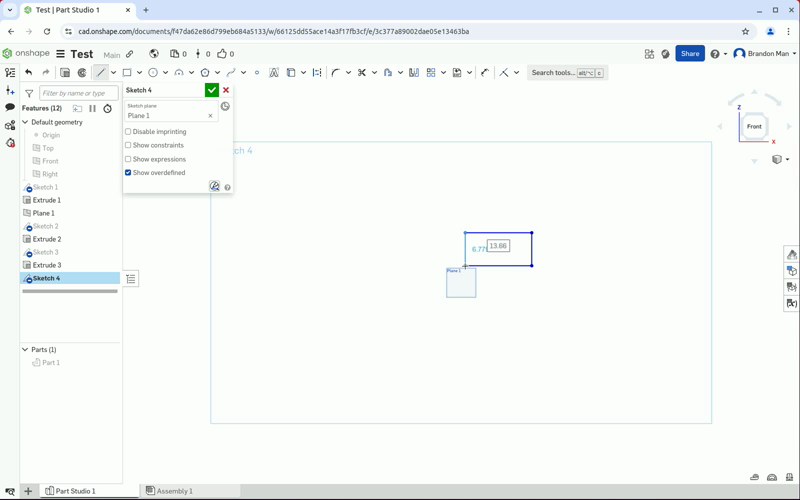
key_up(shift)
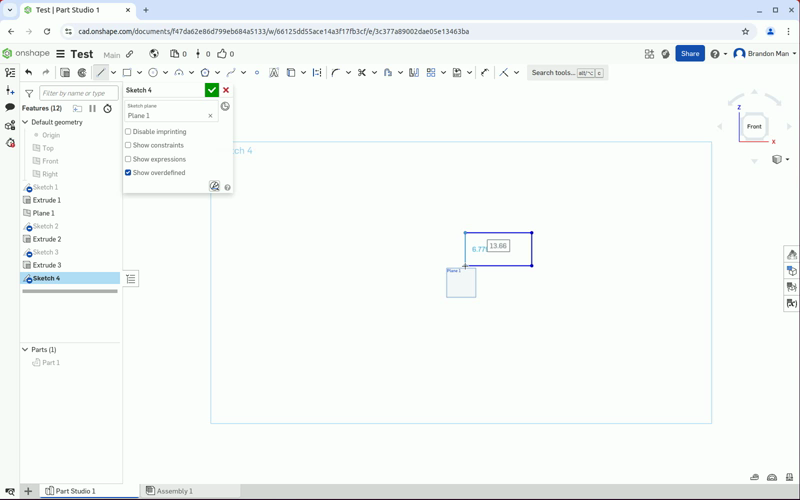
click(465, 265)
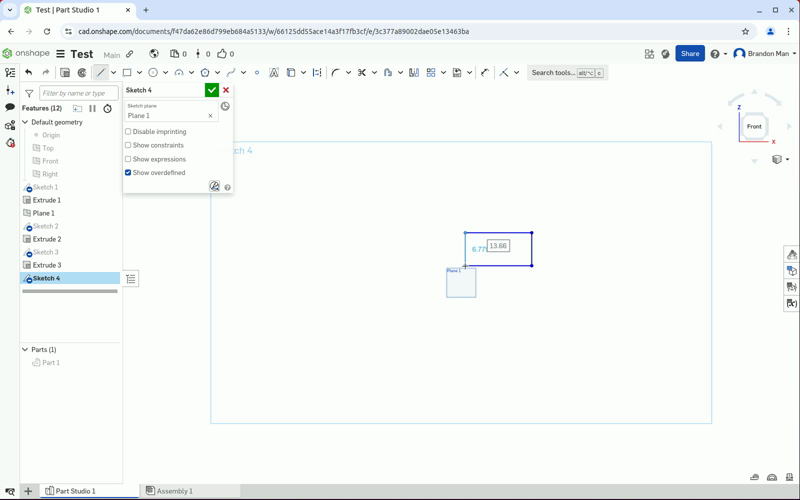
key(esc)
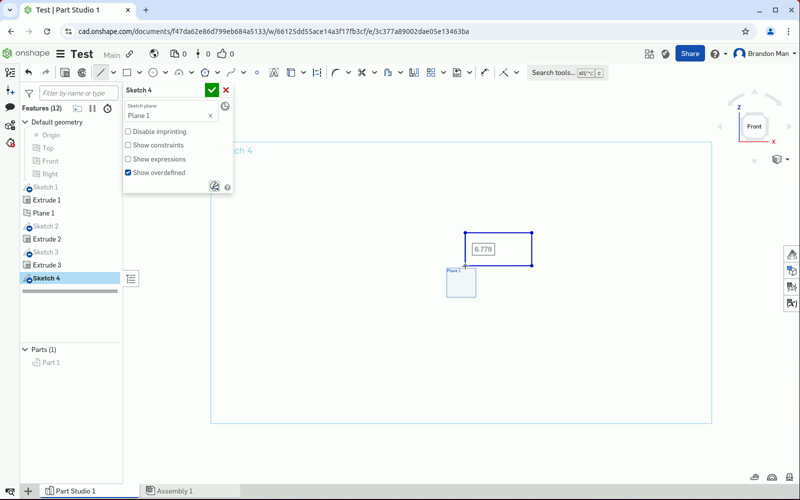
mouse_move(470, 259)
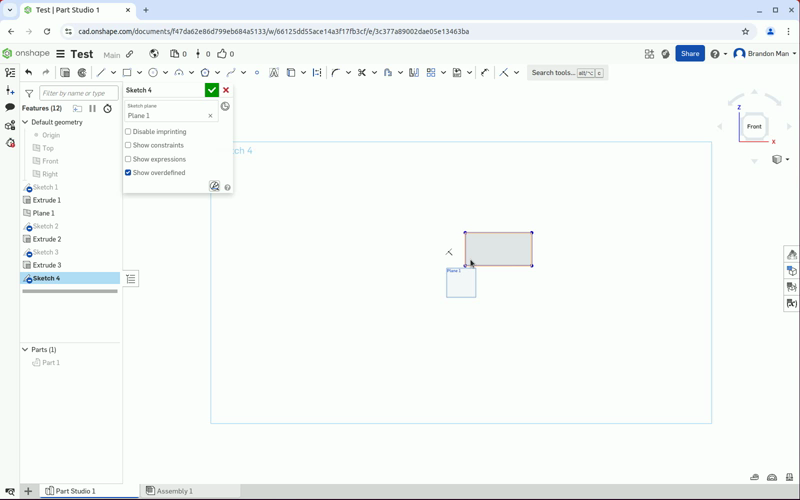
click(470, 259)
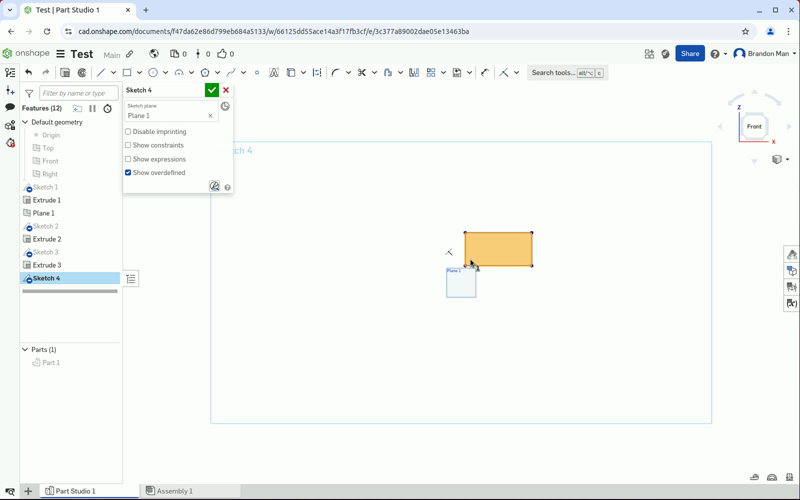
mouse_move(73, 352)
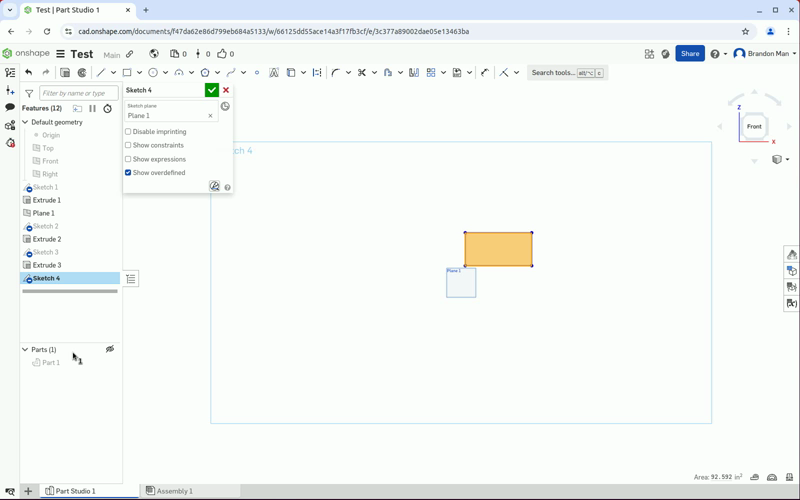
key(shift+y)
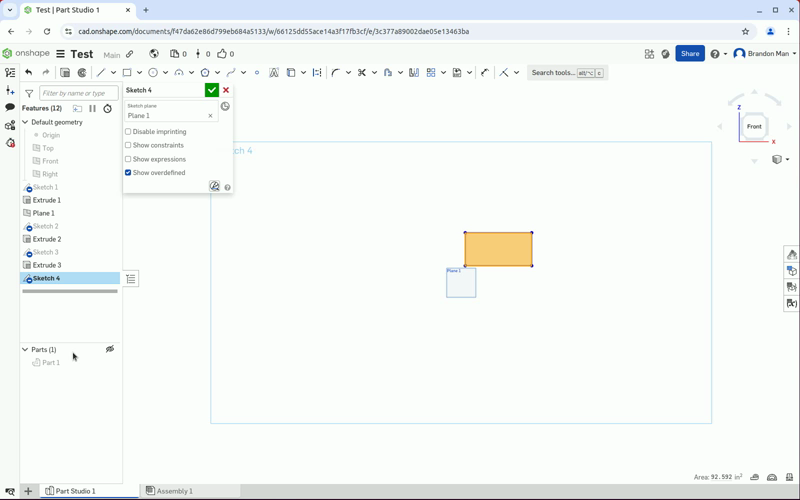
key(shift+e)
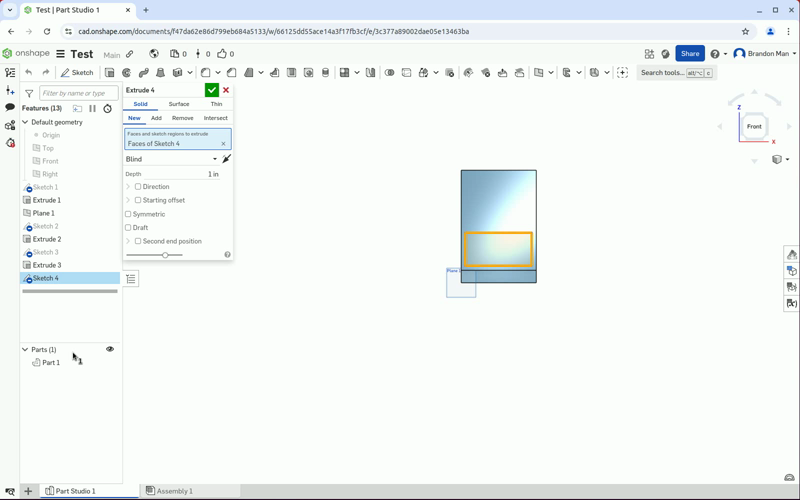
mouse_move(143, 106)
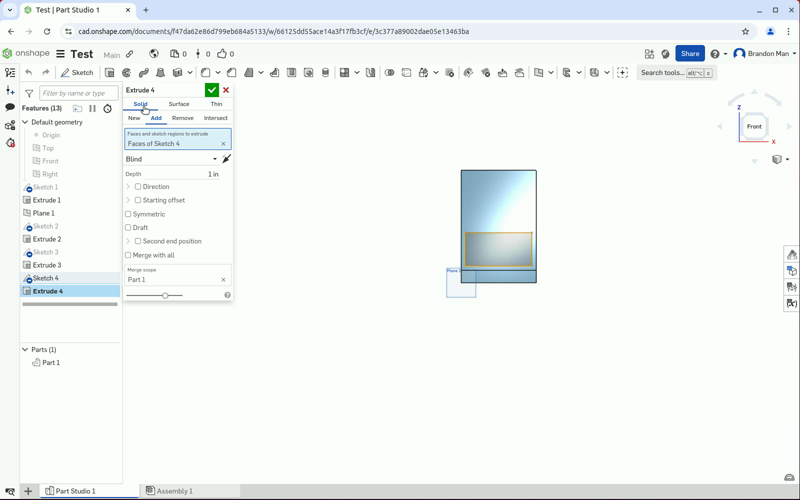
click(143, 106)
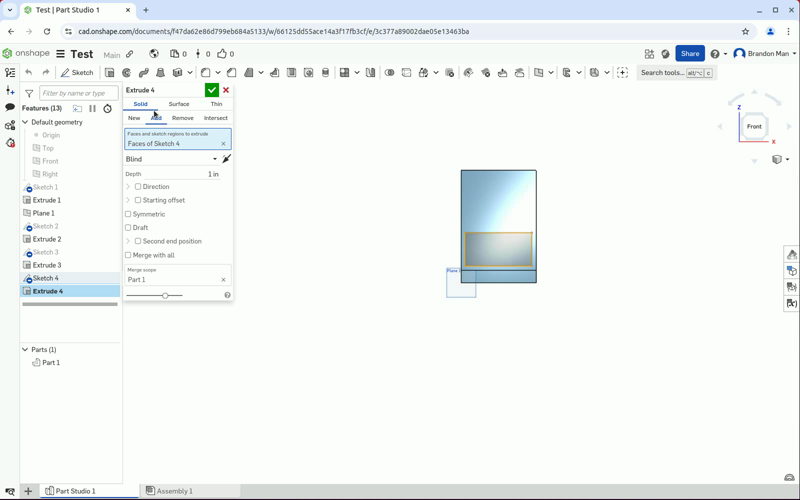
mouse_move(186, 120)
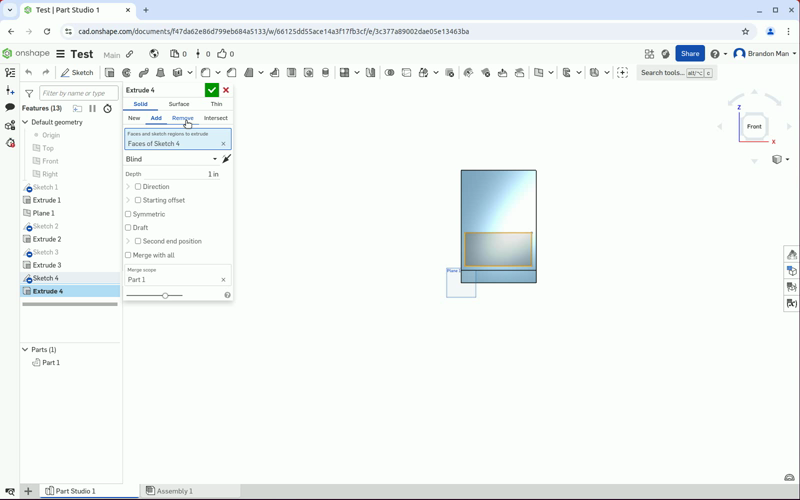
click(186, 120)
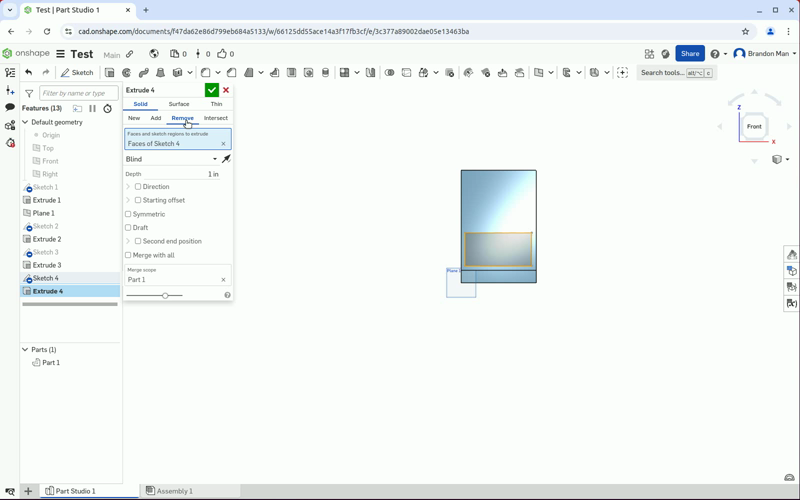
key(tab, 4)
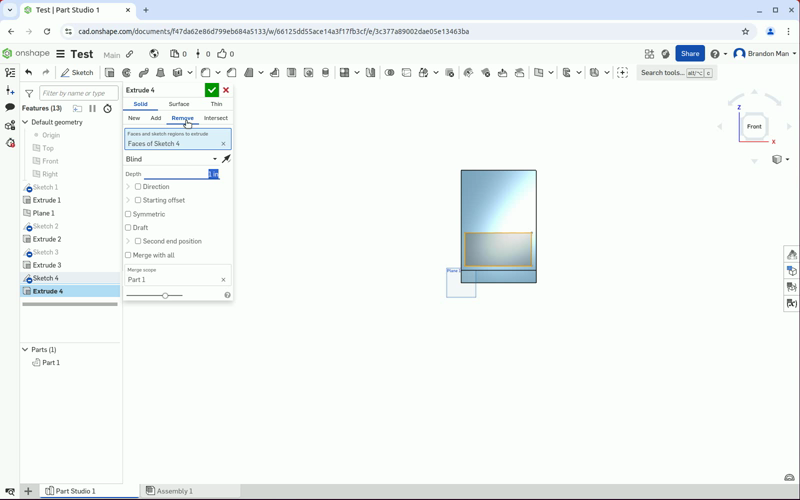
text(15.165)
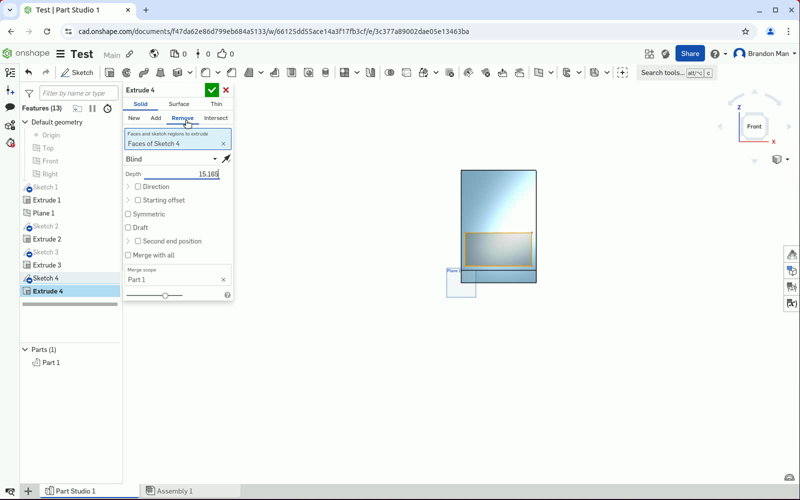
key(tab, 6)
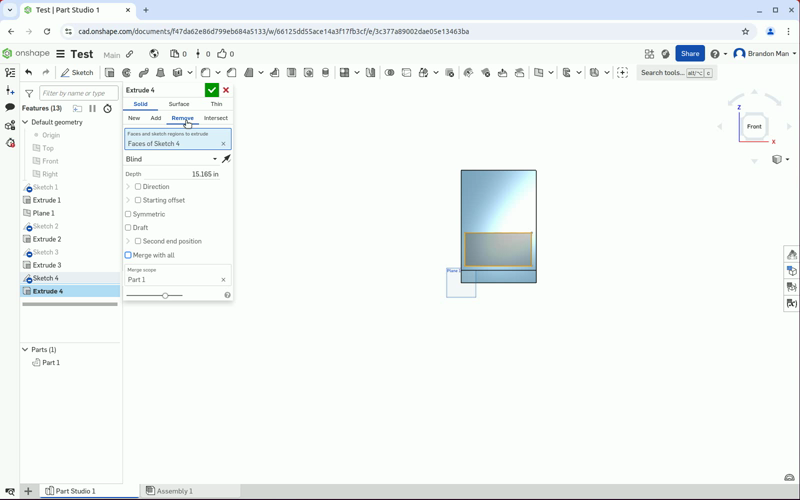
key(space)
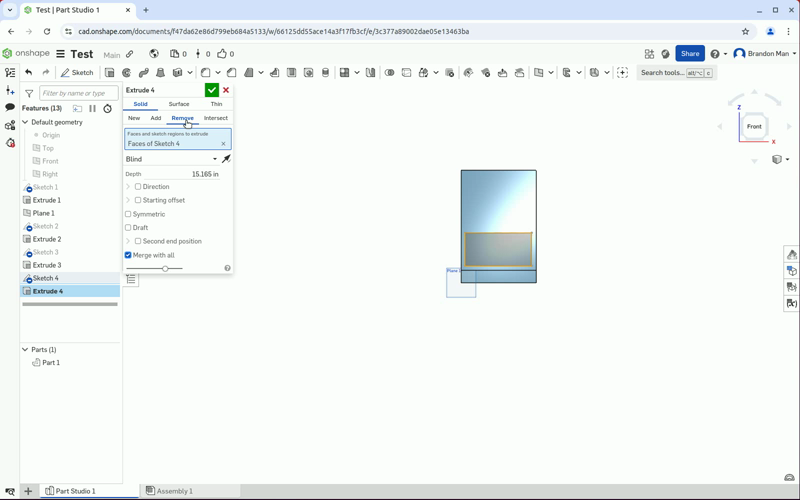
key(enter)
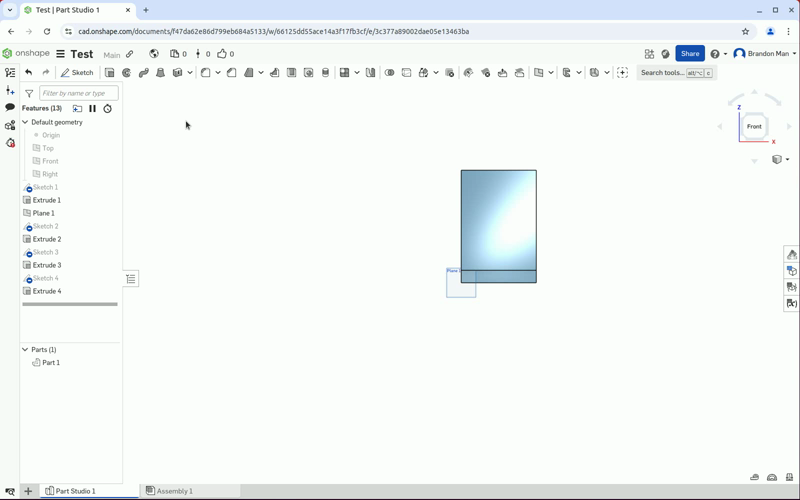
key(shift+h)
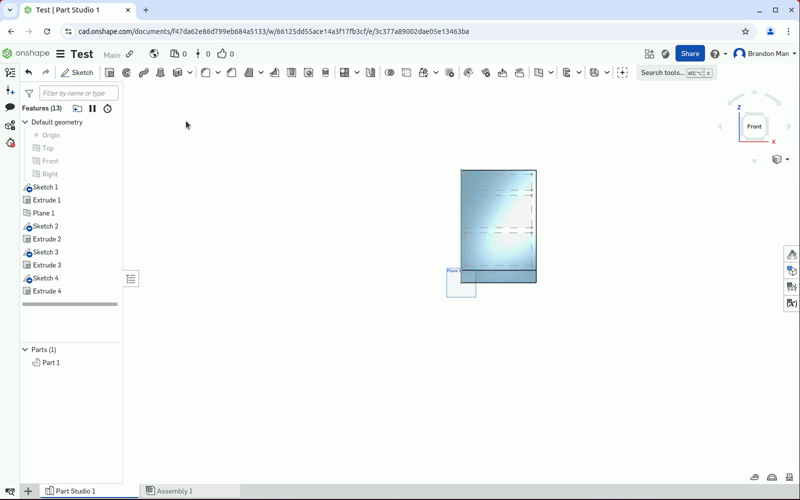
key(shift+h)
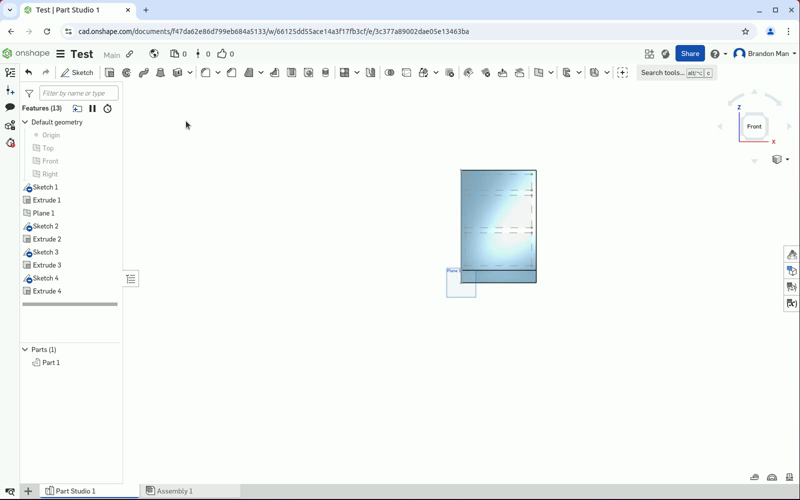
key(shift+7)
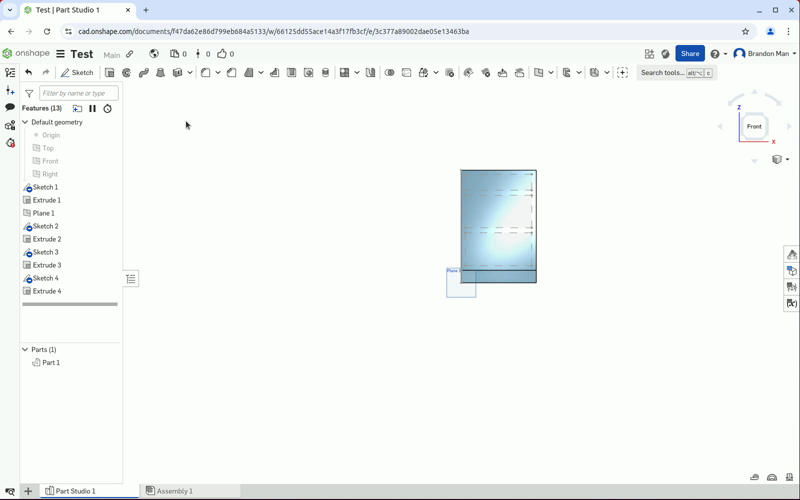
key(left, 2)
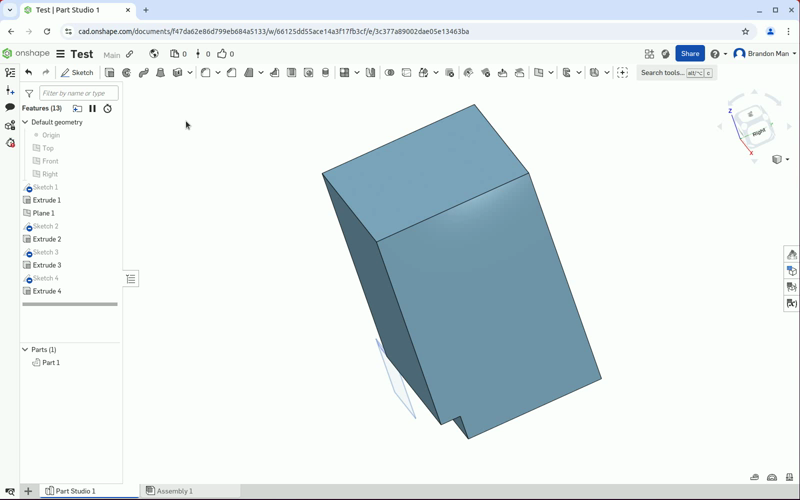
key(down, 2)
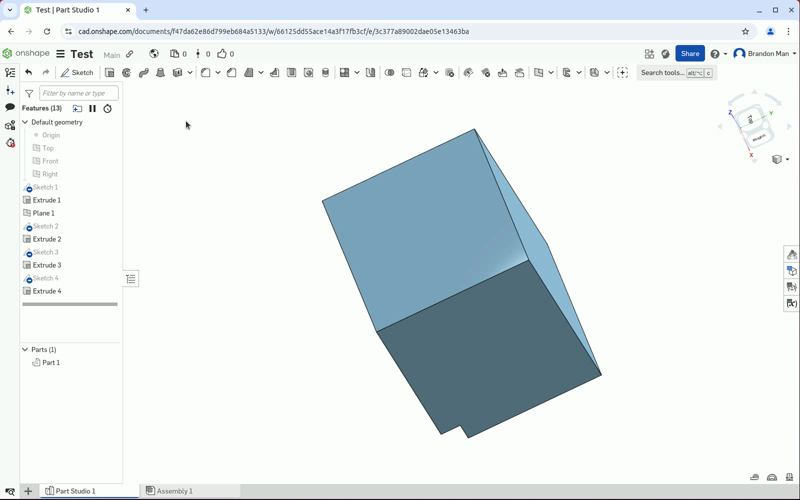
key(up, 2)
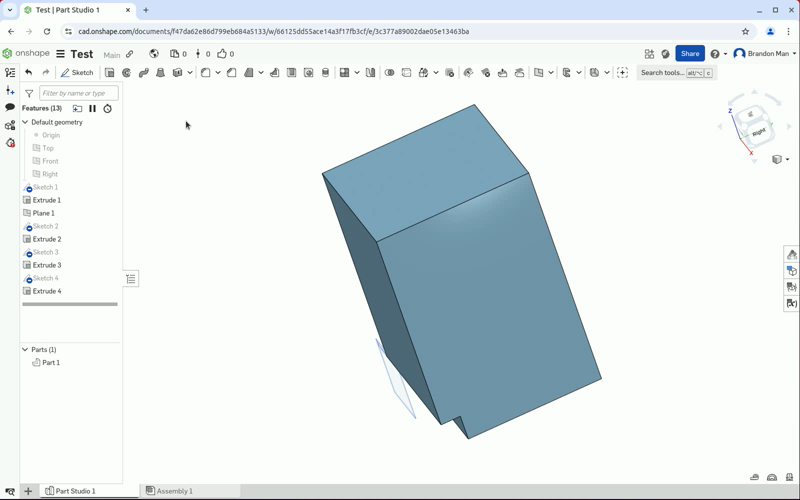
key(right, 2)
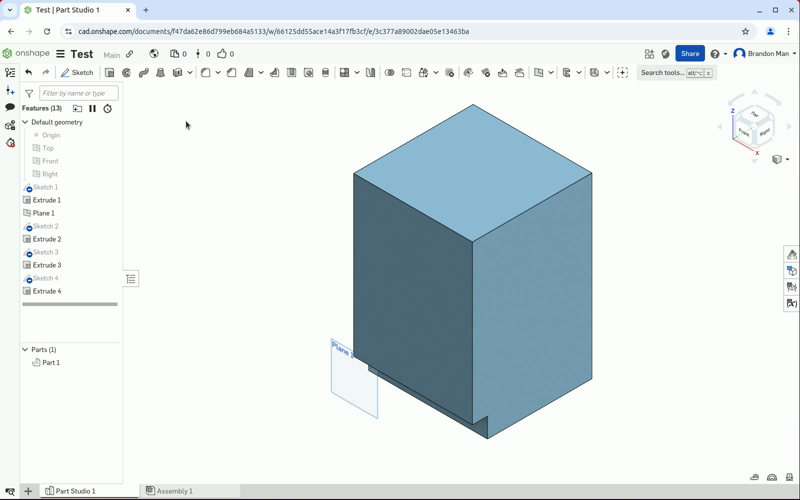
mouse_move(73, 189)
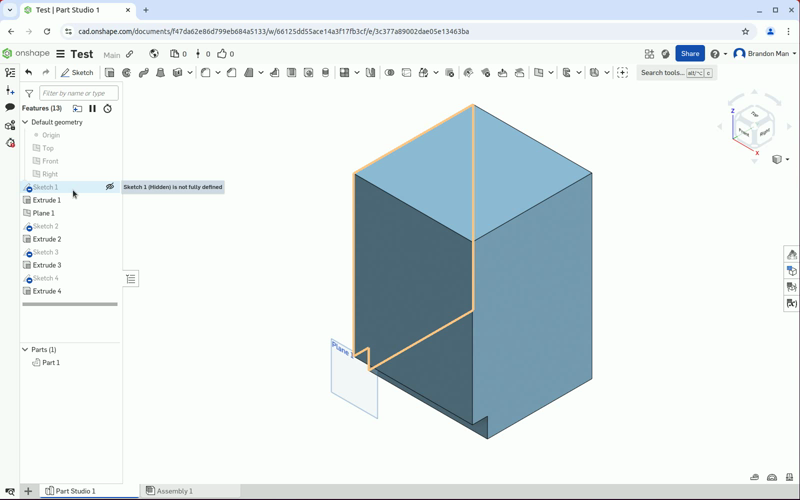
click(73, 189)